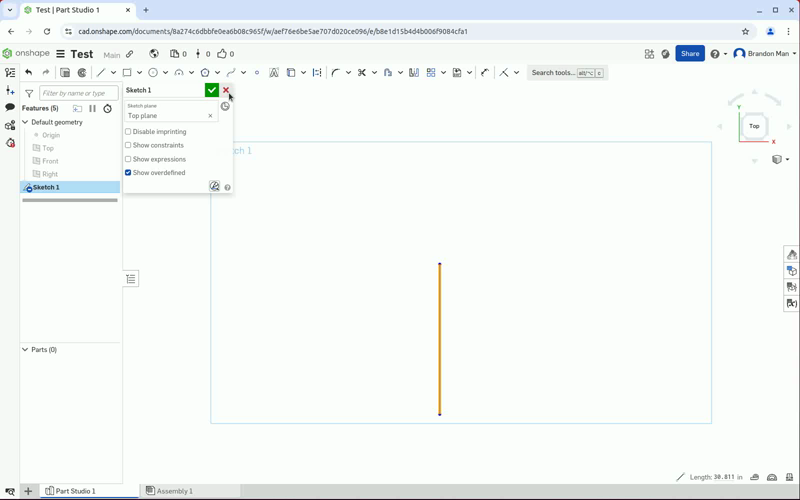
key(shift+h)
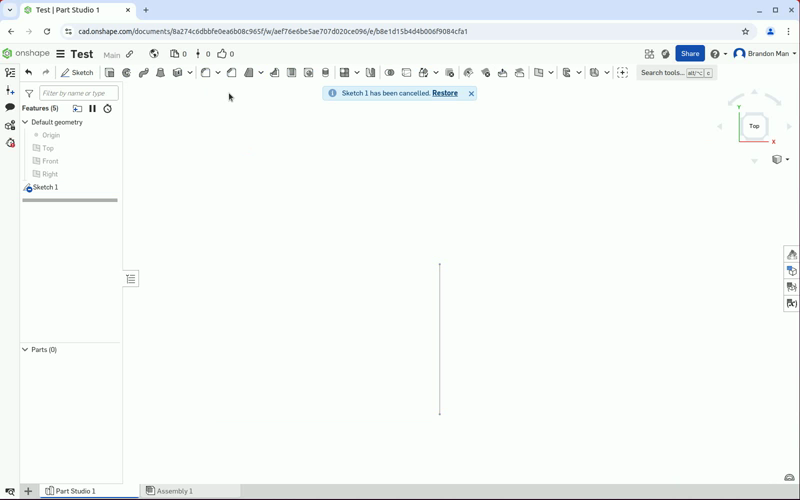
key(shift+s)
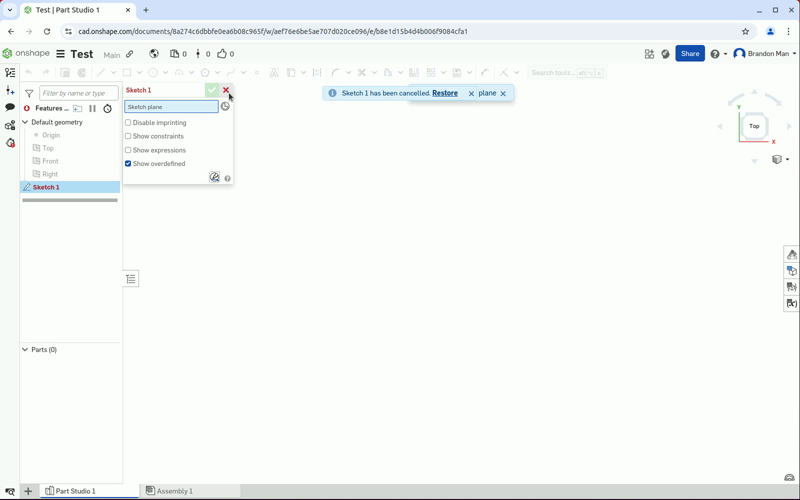
mouse_move(73, 150)
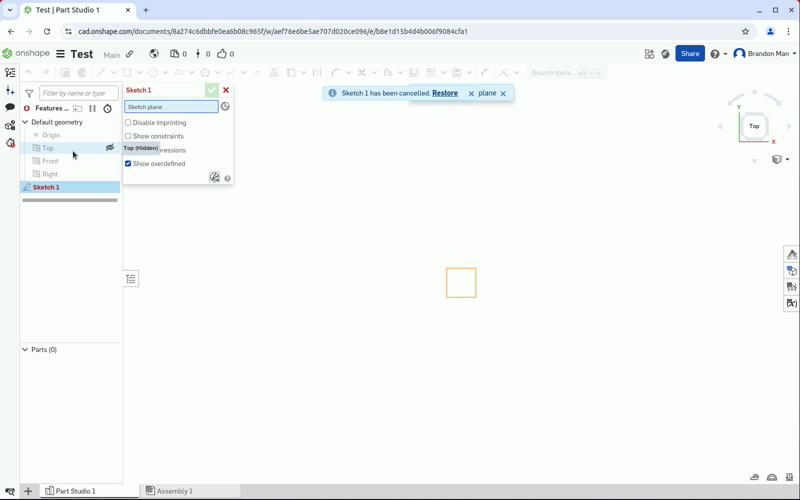
click(73, 150)
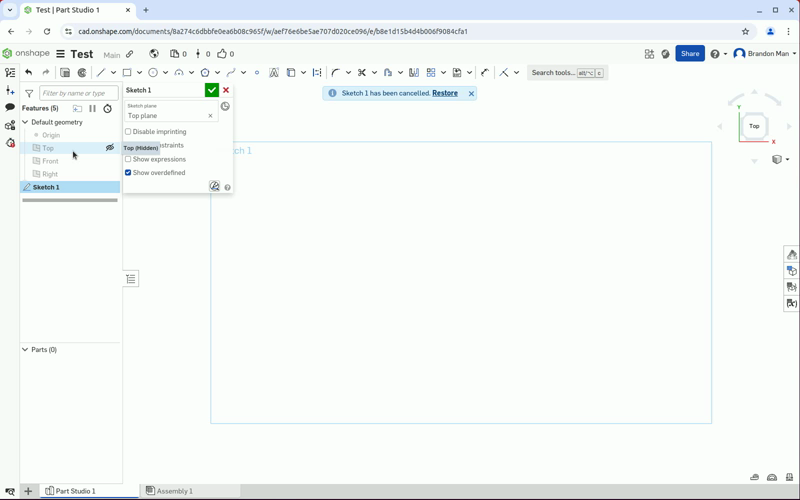
mouse_move(73, 352)
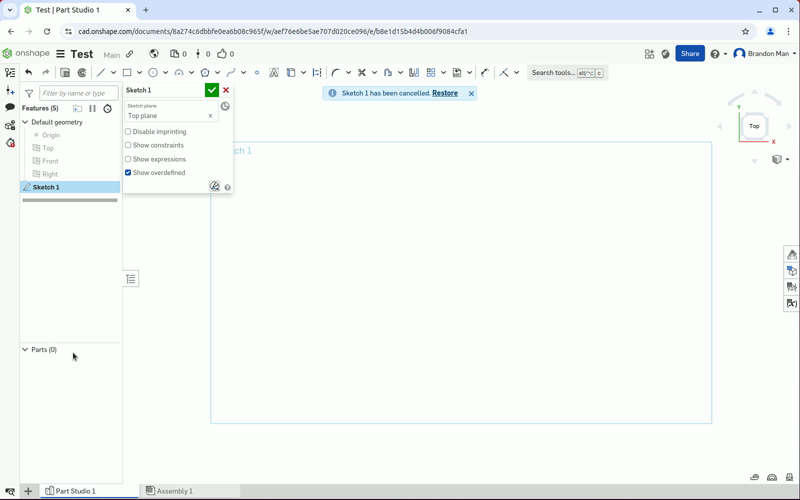
key(y)
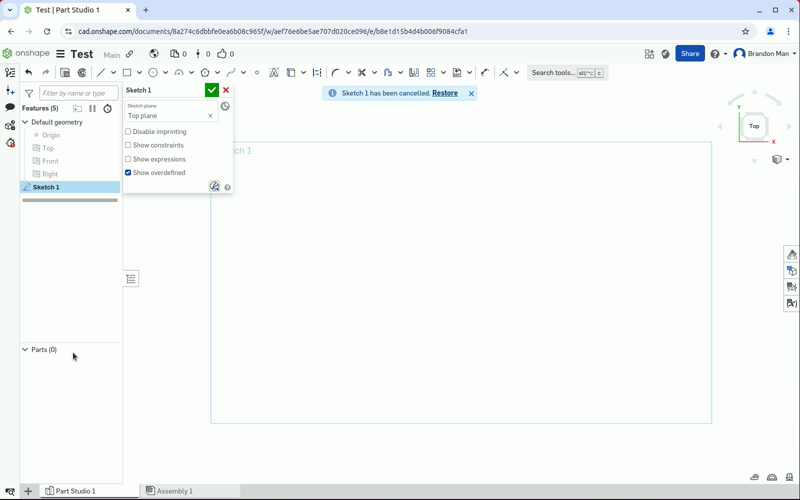
key(c)
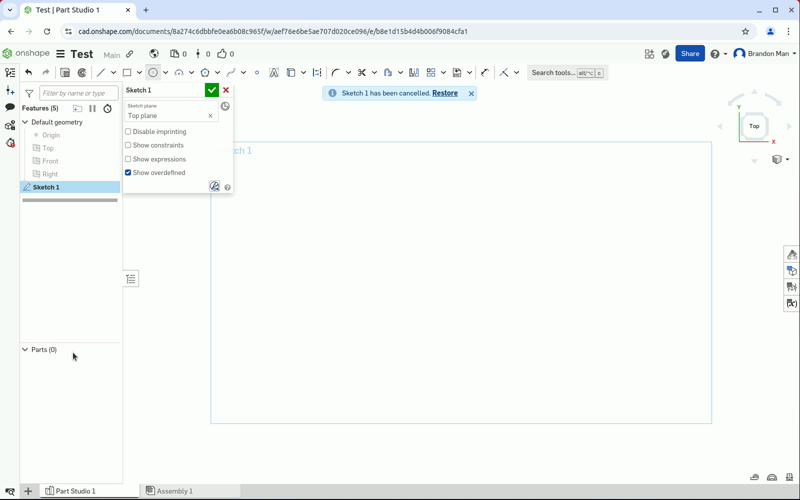
key_down(shift)
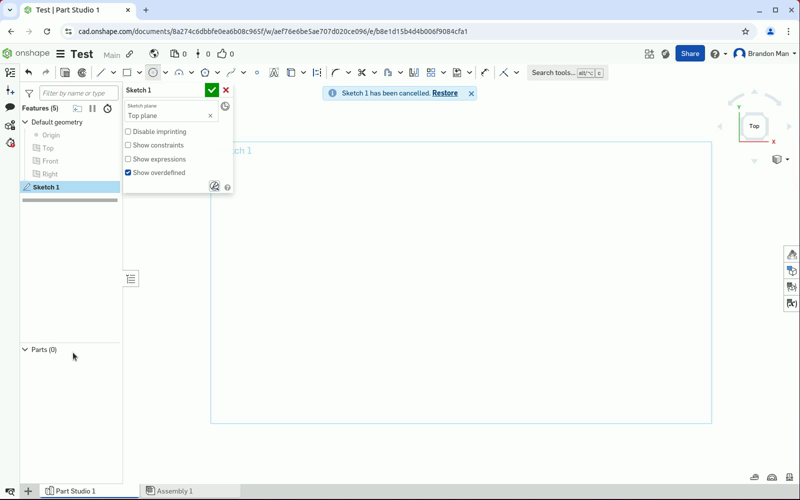
mouse_move(400, 203)
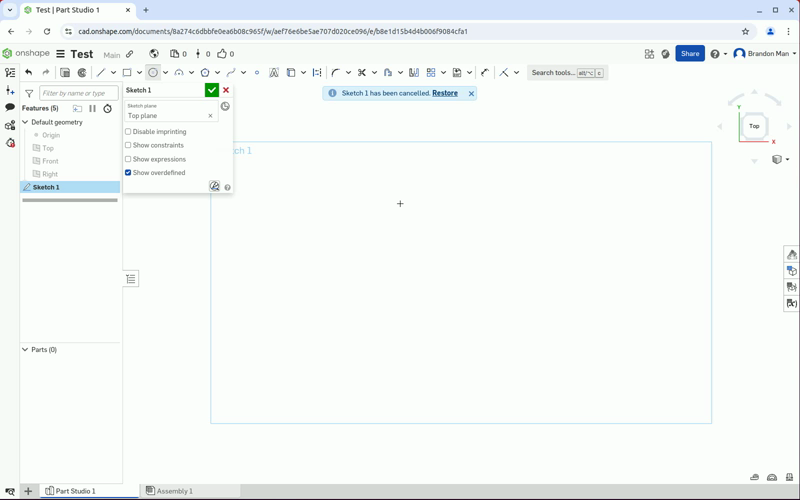
click(400, 203)
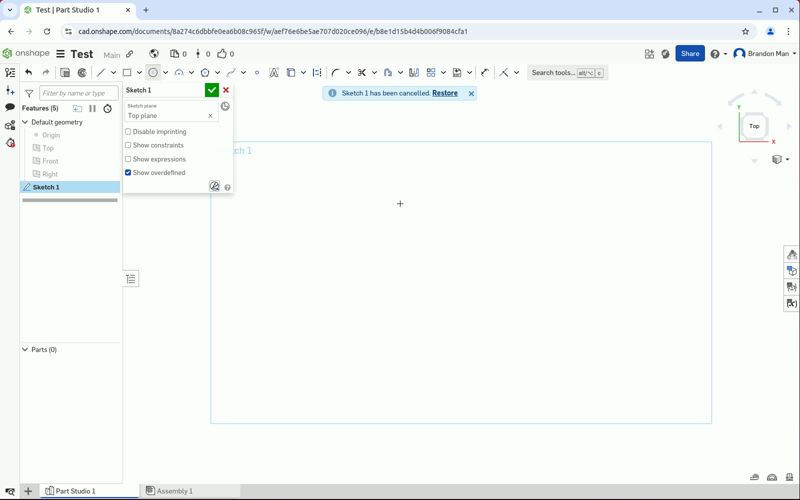
key_up(shift)
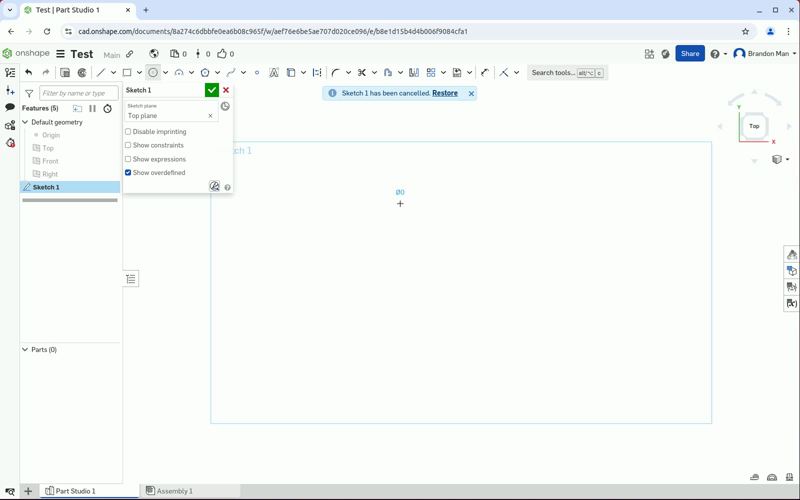
mouse_move(412, 203)
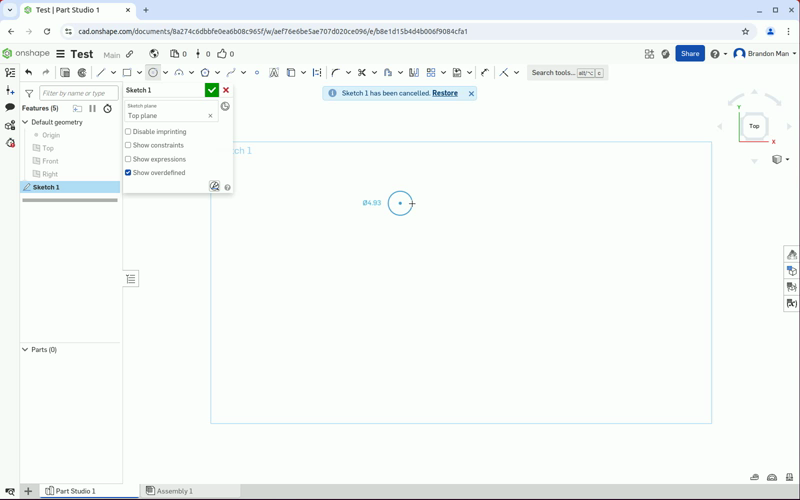
click(412, 203)
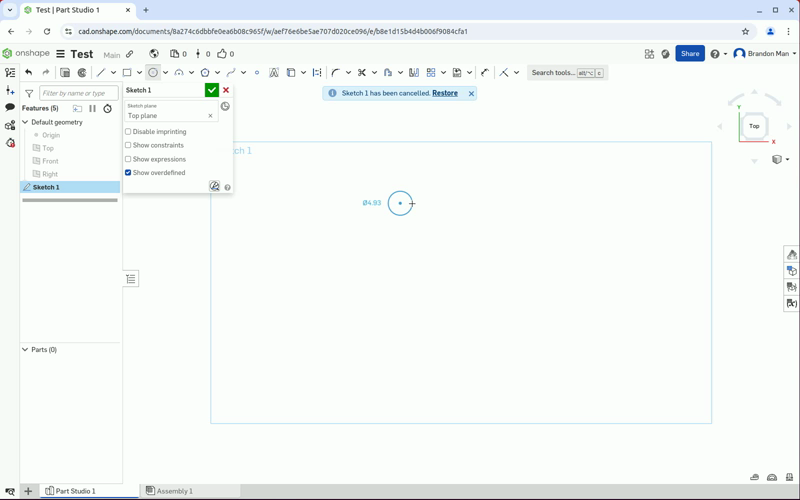
key(esc)
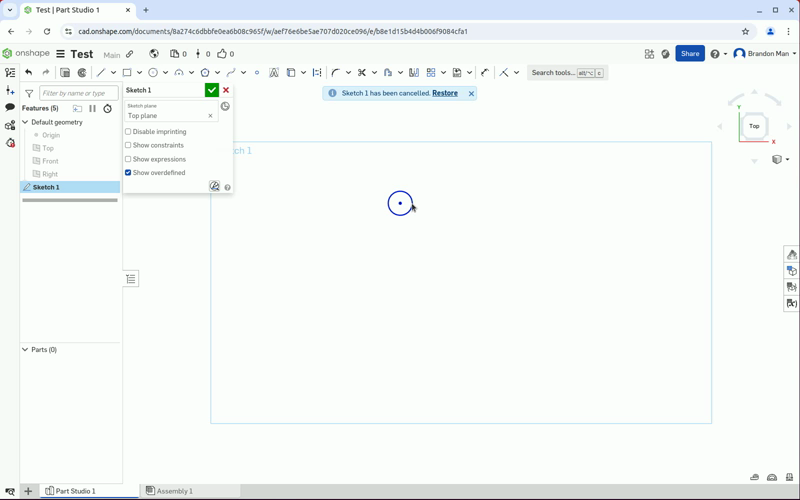
mouse_move(402, 198)
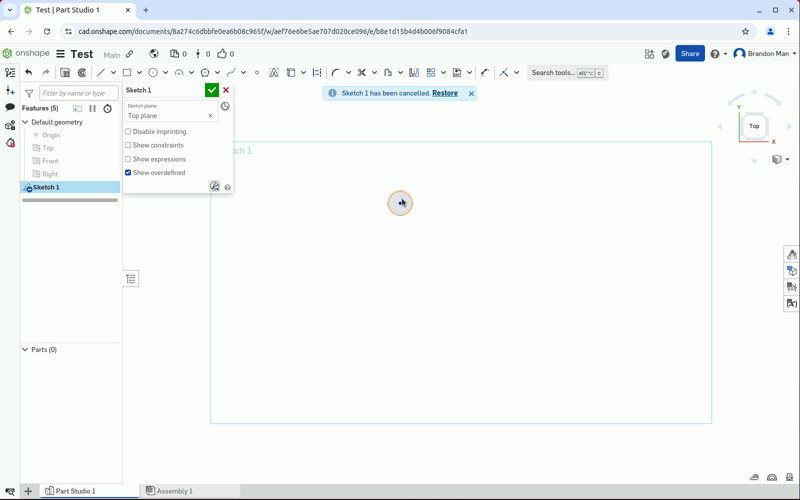
scroll(6)
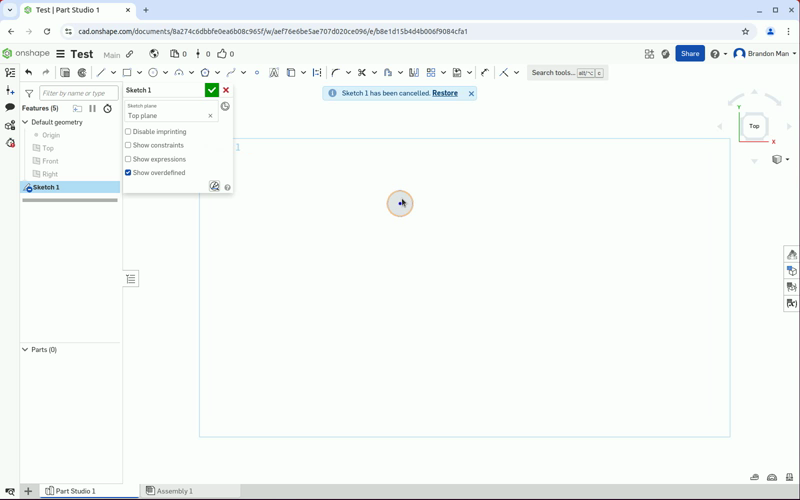
scroll(6)
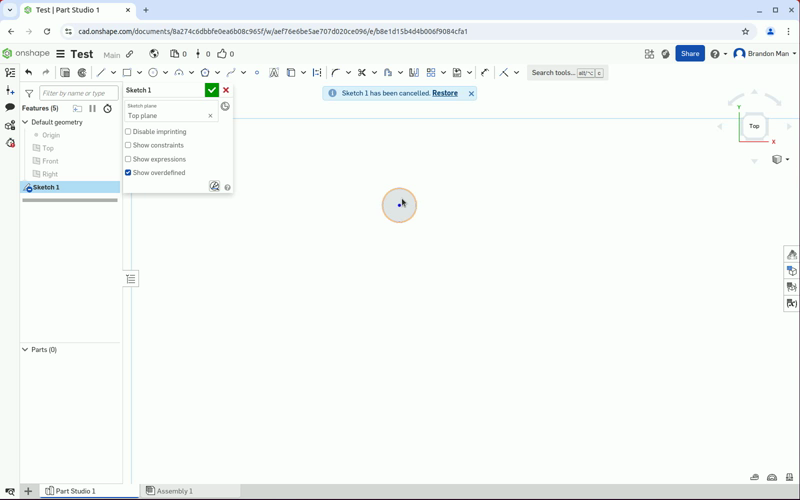
scroll(6)
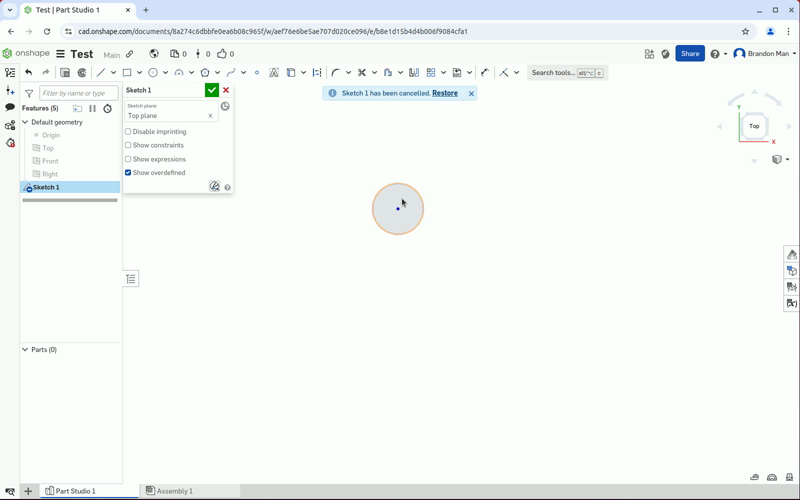
scroll(6)
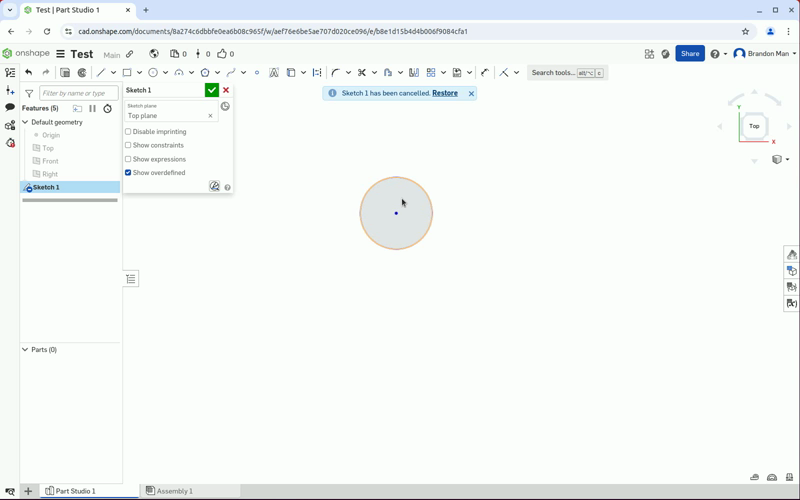
scroll(6)
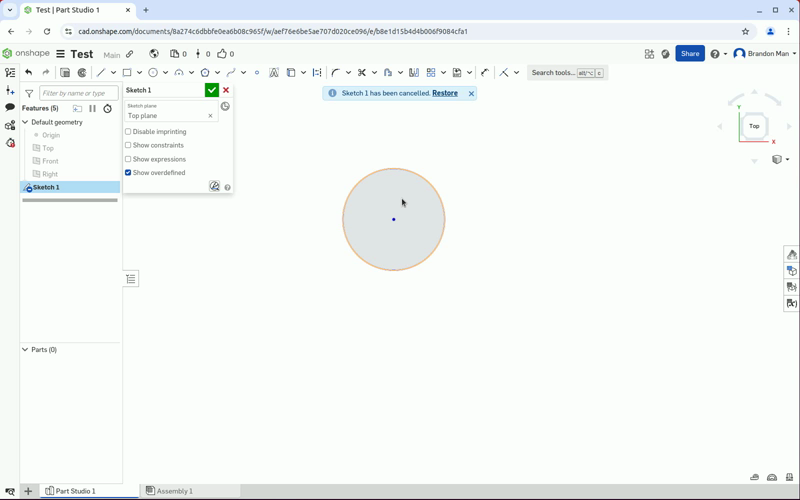
scroll(6)
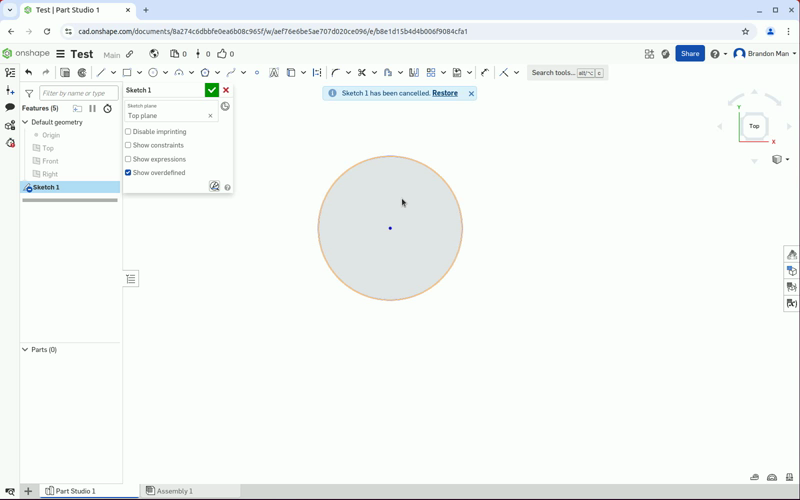
scroll(6)
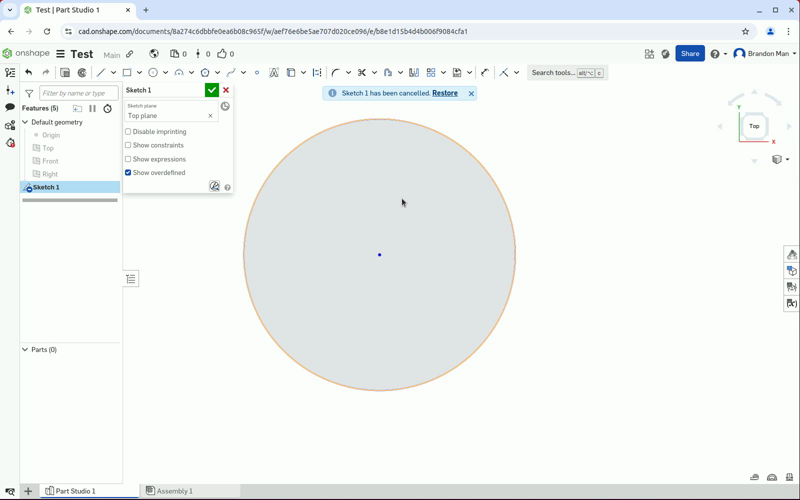
click(402, 198)
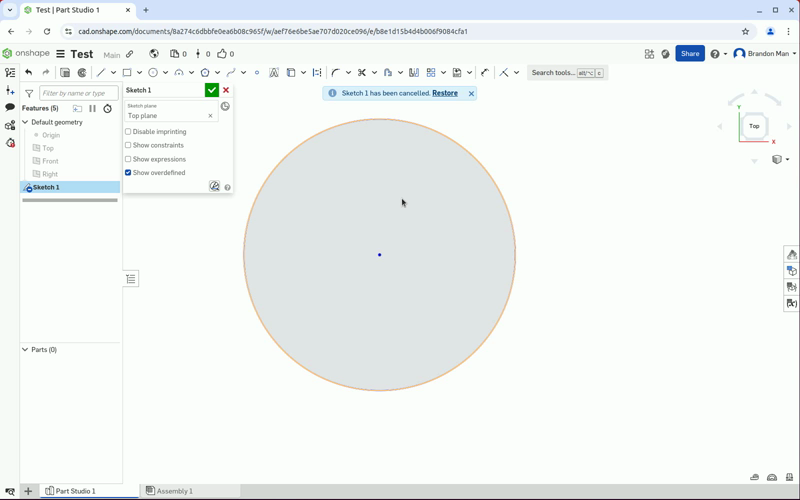
scroll(-6)
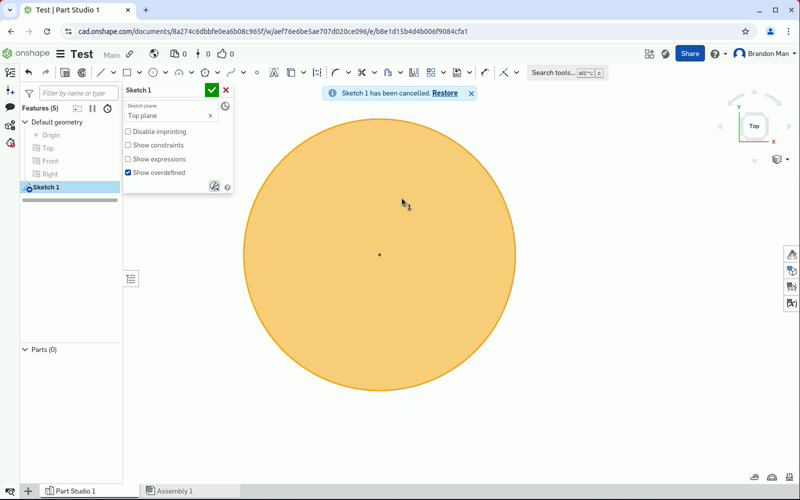
scroll(-6)
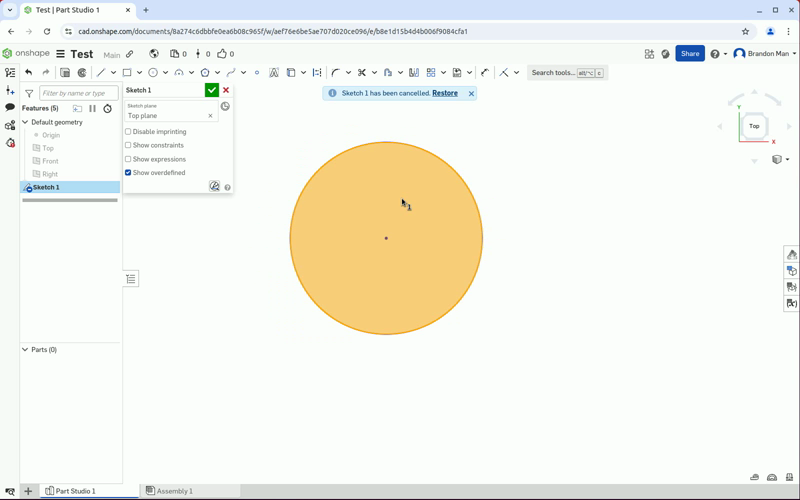
scroll(-6)
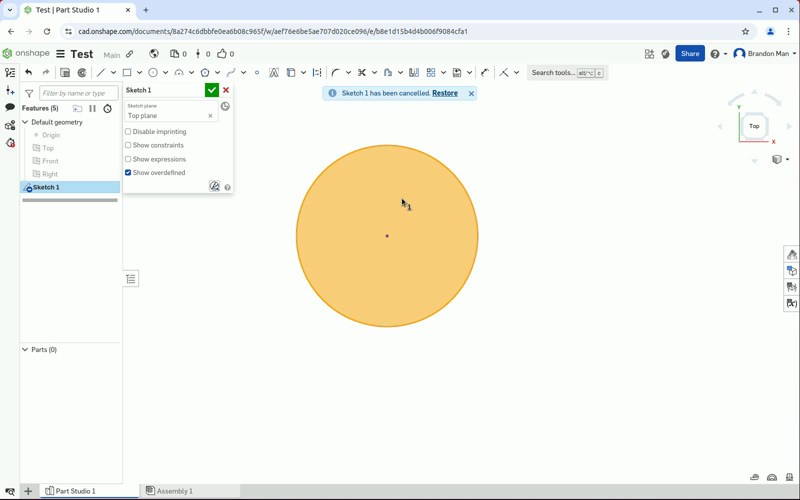
scroll(-6)
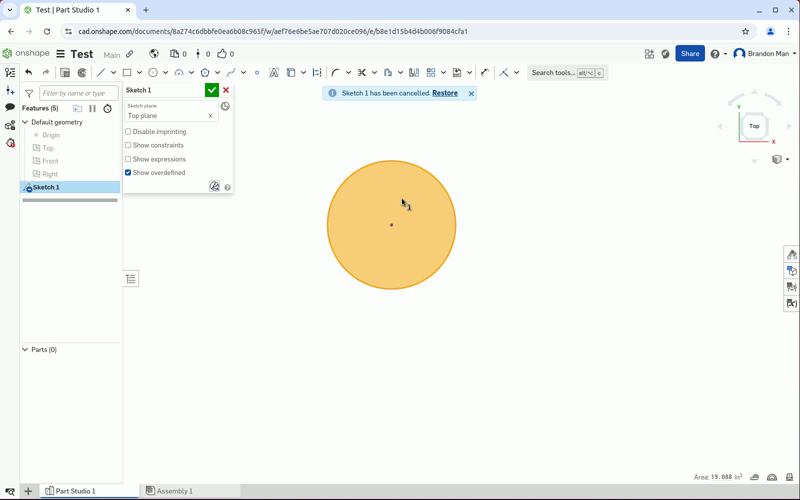
scroll(-6)
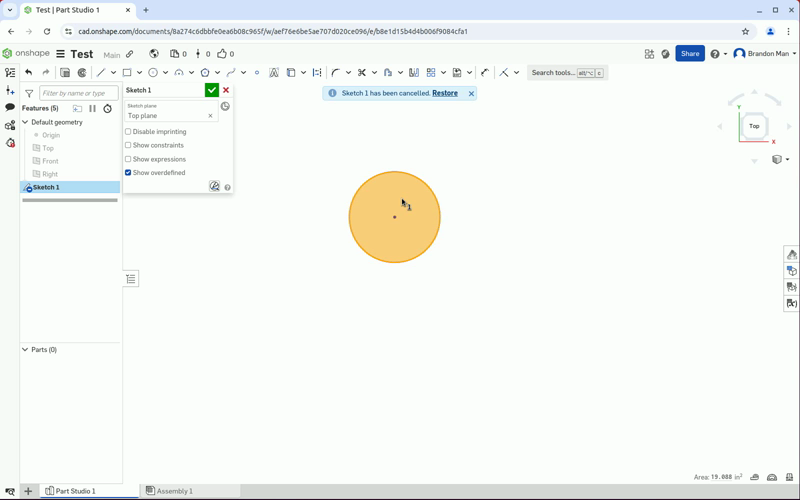
scroll(-6)
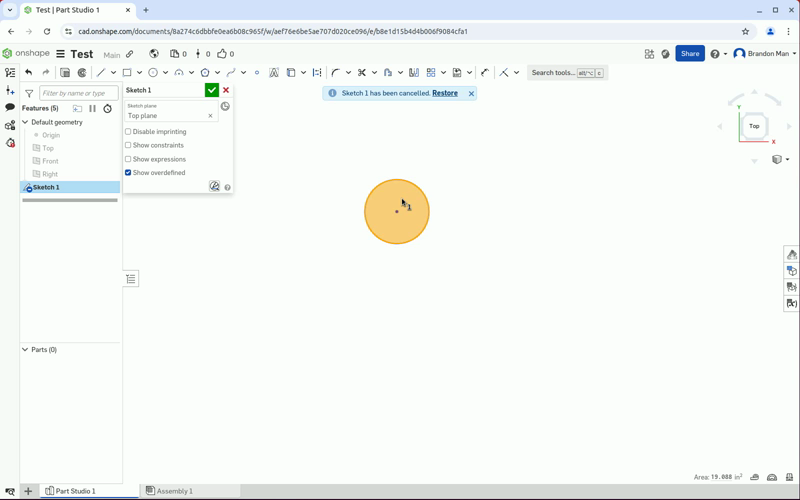
scroll(-6)
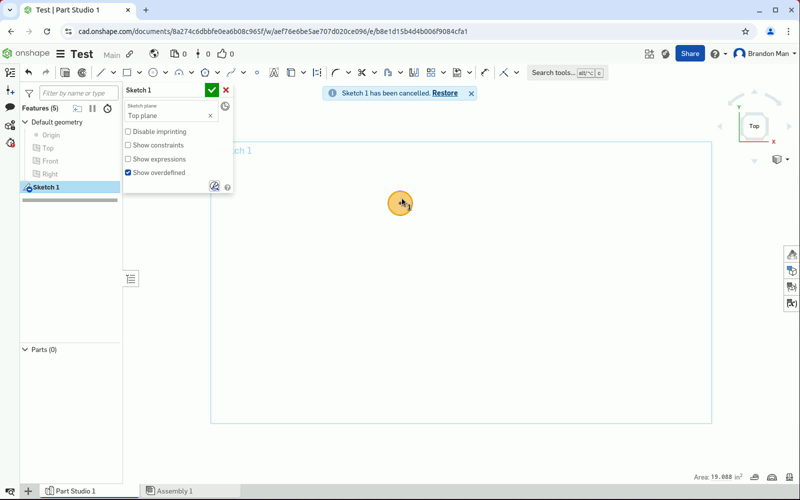
mouse_move(73, 352)
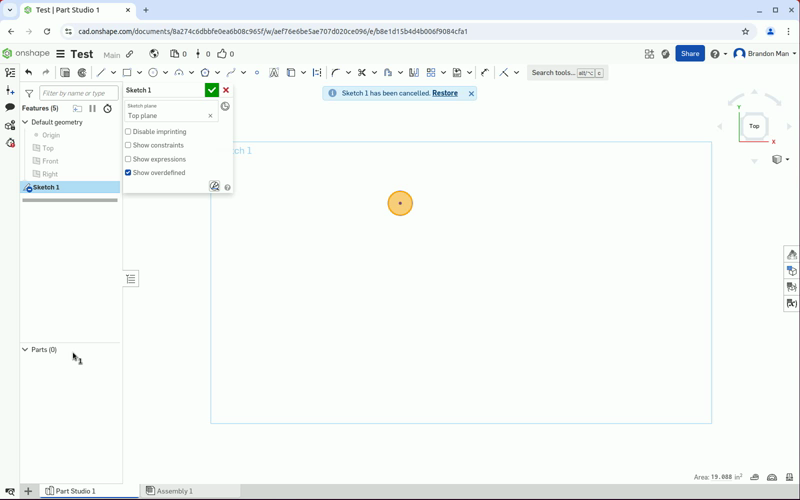
key(shift+y)
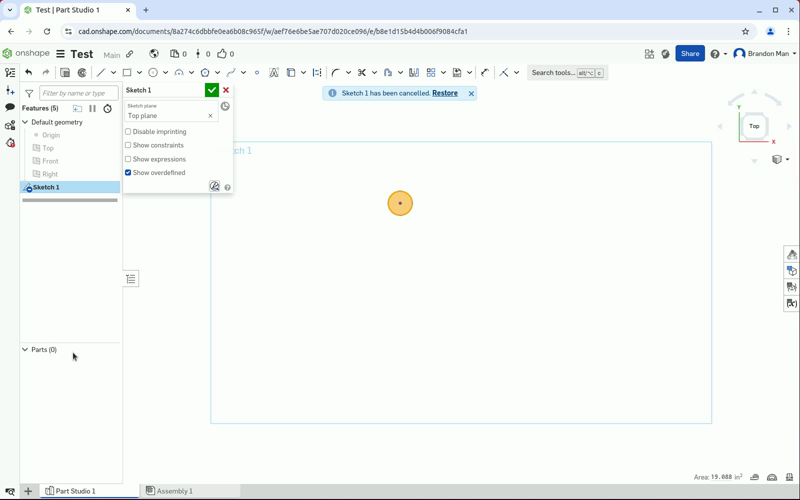
key(shift+e)
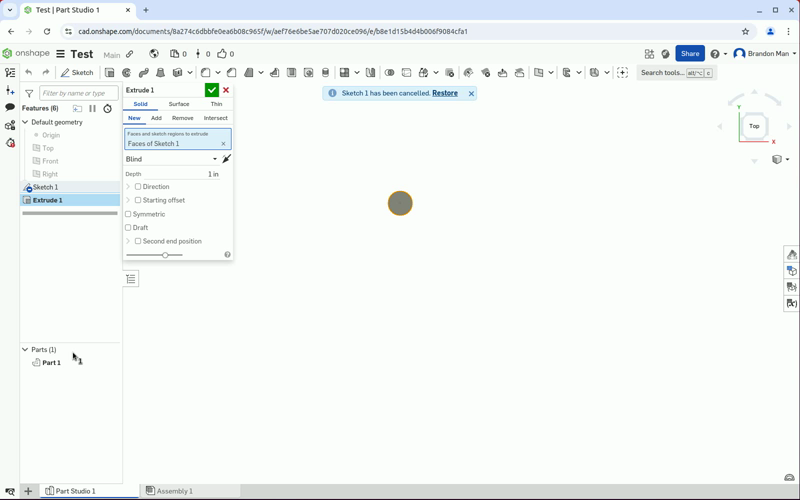
mouse_move(143, 106)
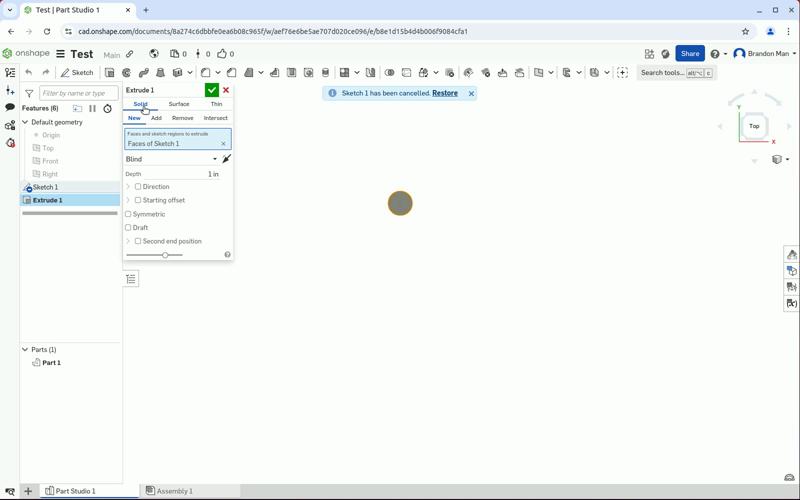
click(143, 106)
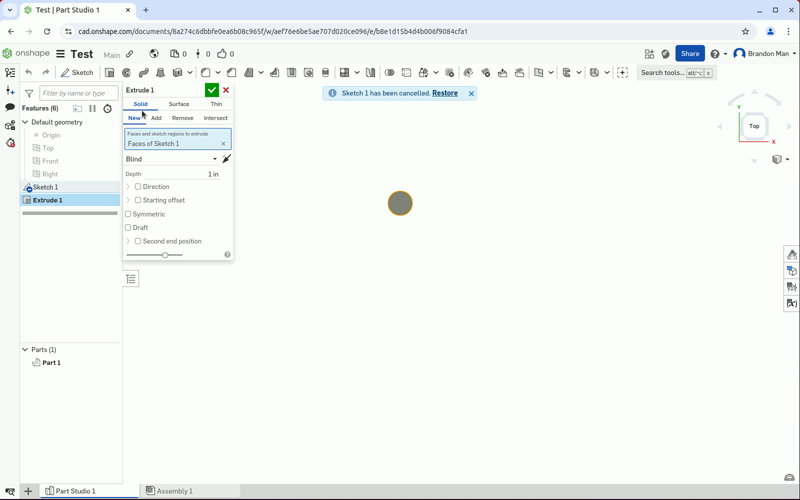
mouse_move(137, 120)
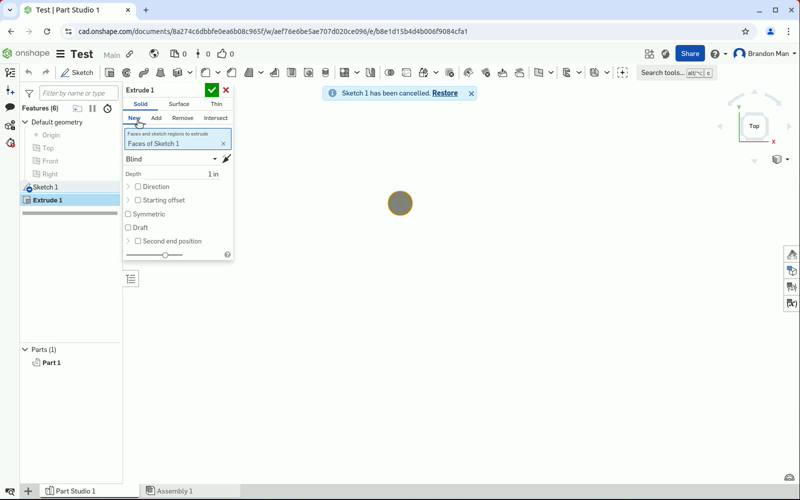
click(137, 120)
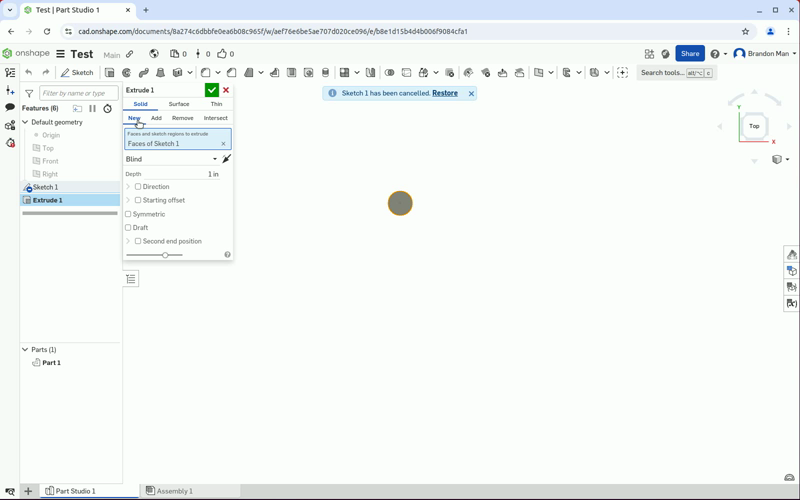
key(tab, 4)
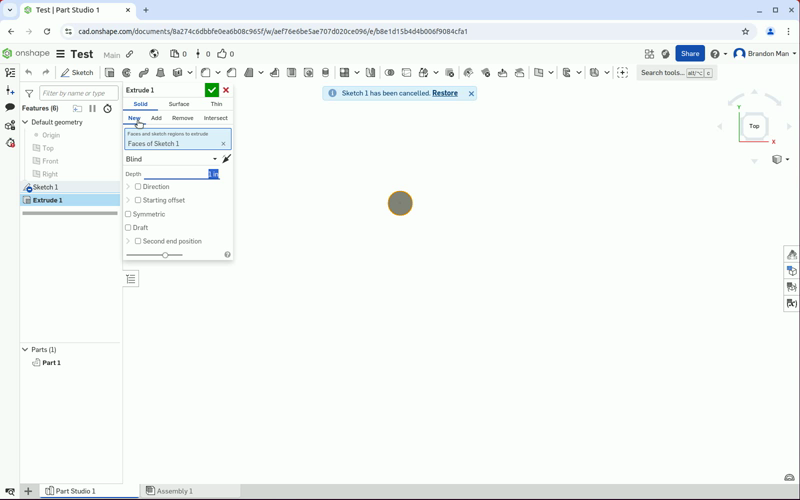
text(18.535)
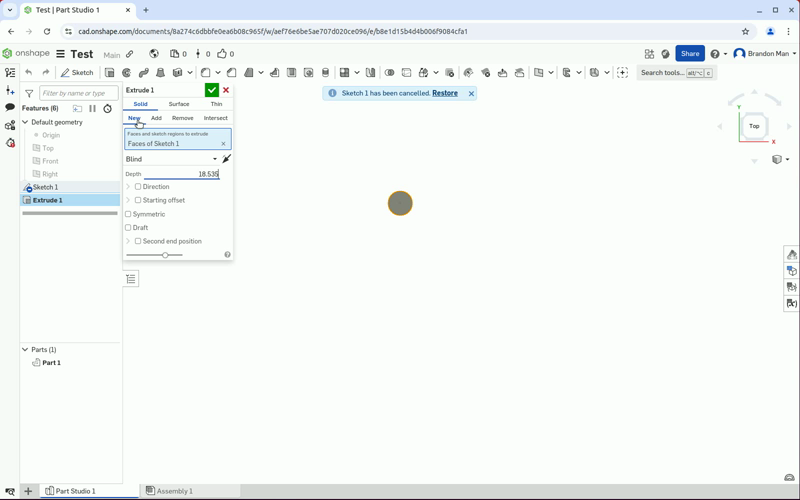
key(enter)
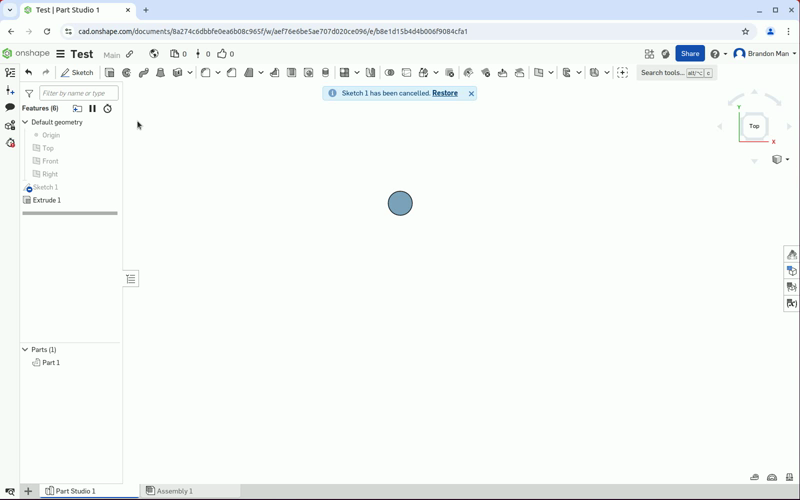
key(shift+h)
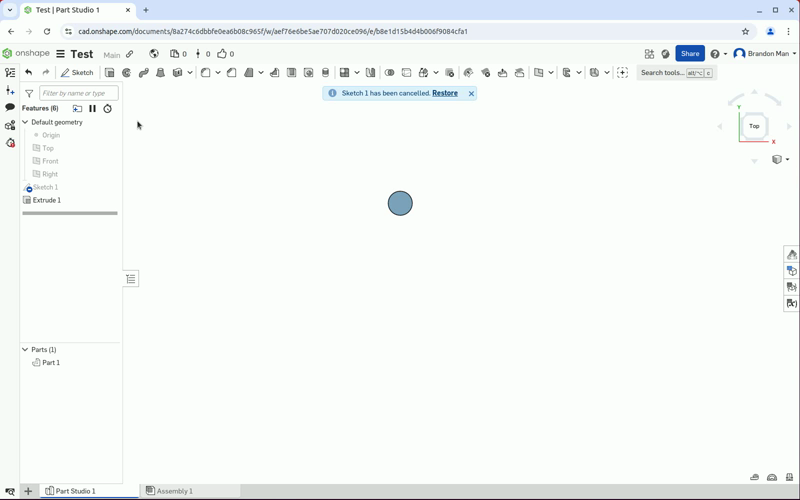
key(shift+h)
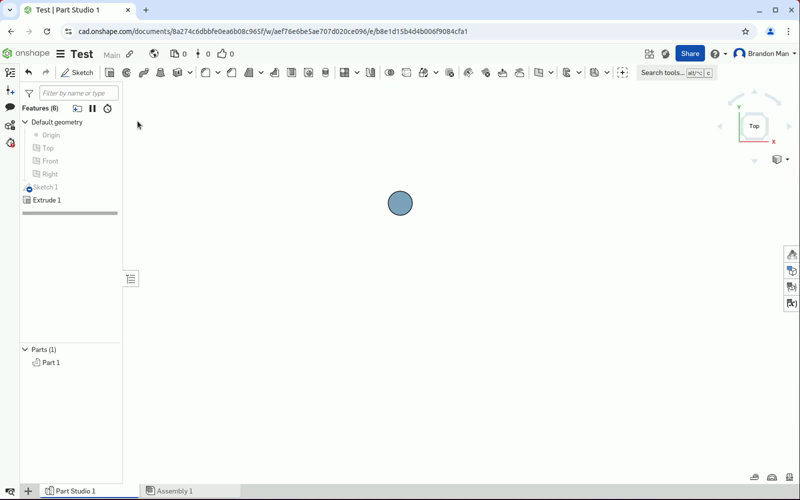
mouse_move(73, 189)
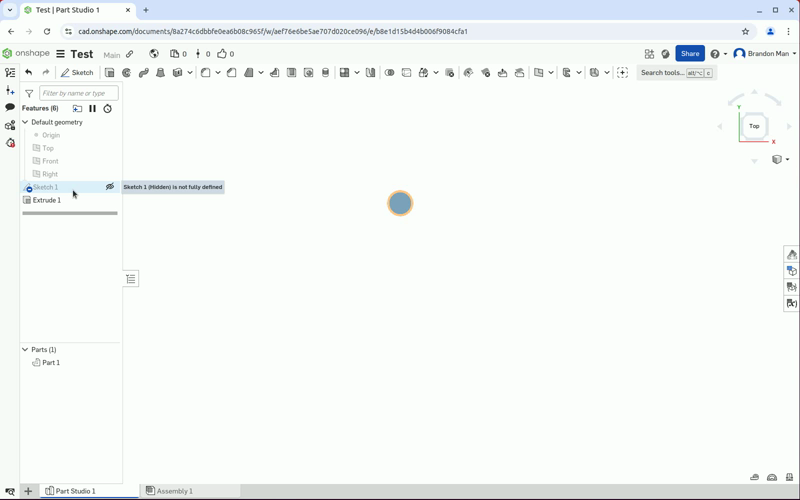
click(73, 189)
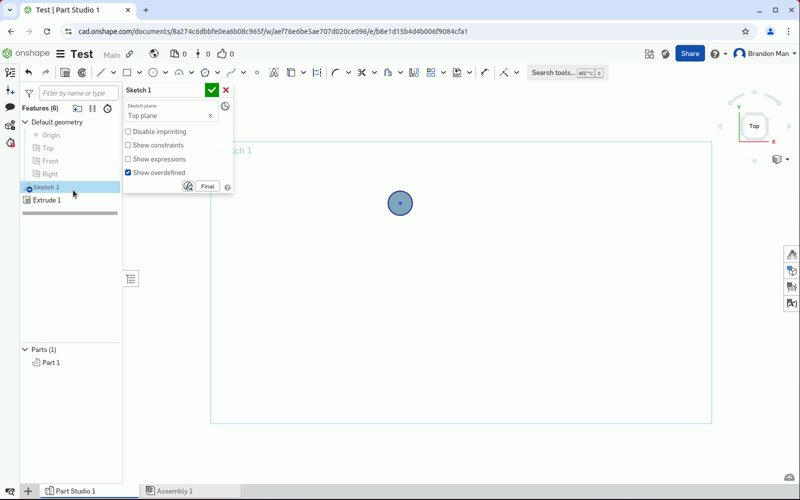
mouse_move(229, 92)
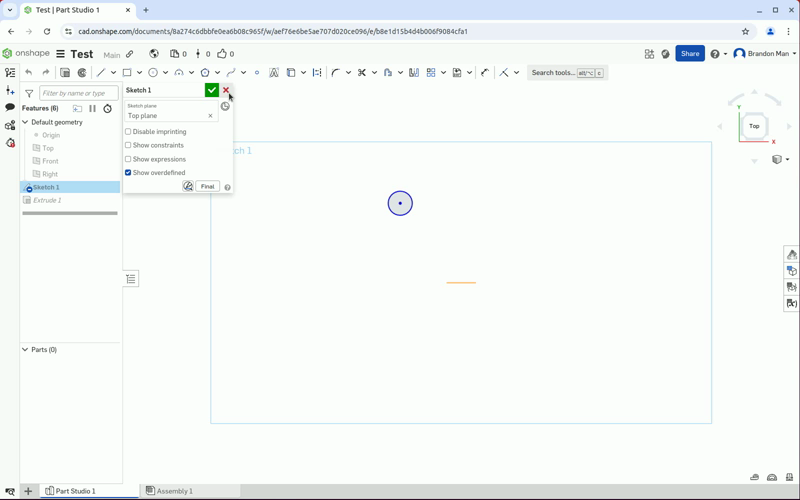
click(229, 92)
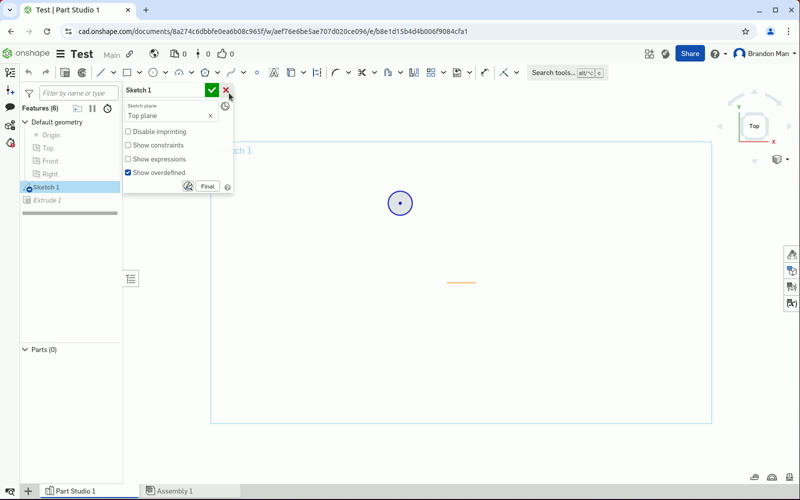
key(shift+s)
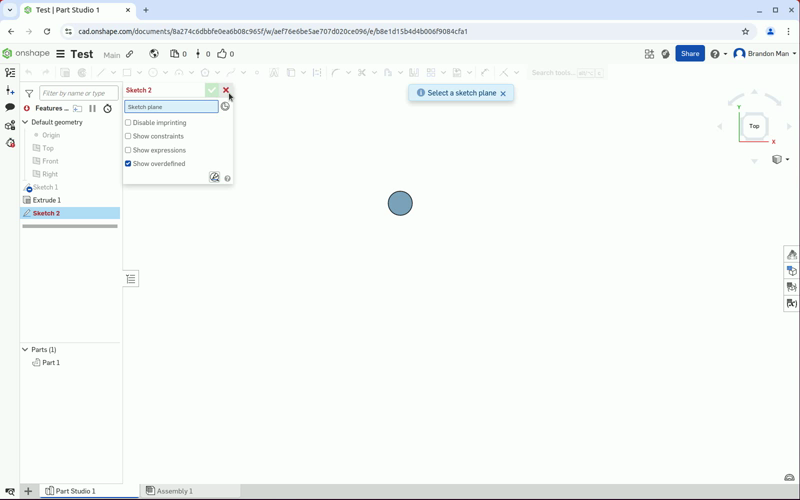
mouse_move(73, 150)
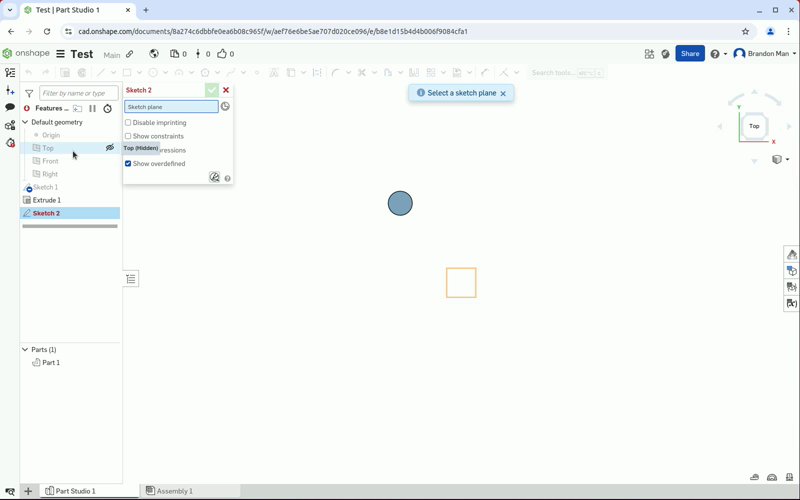
click(73, 150)
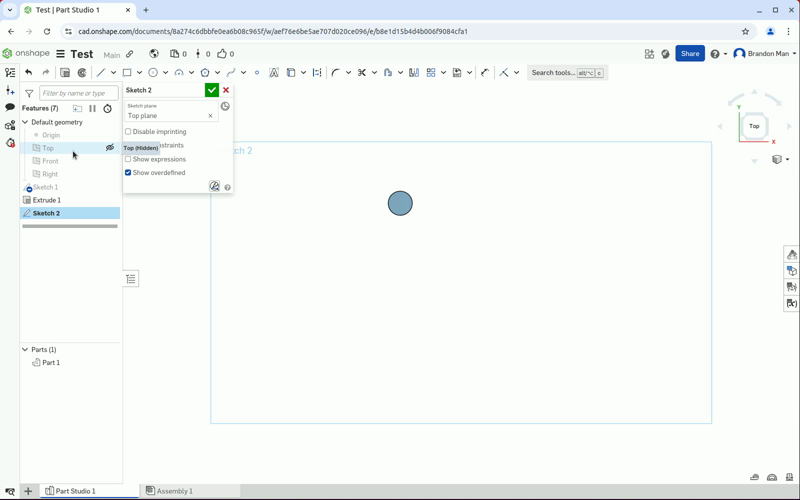
mouse_move(73, 352)
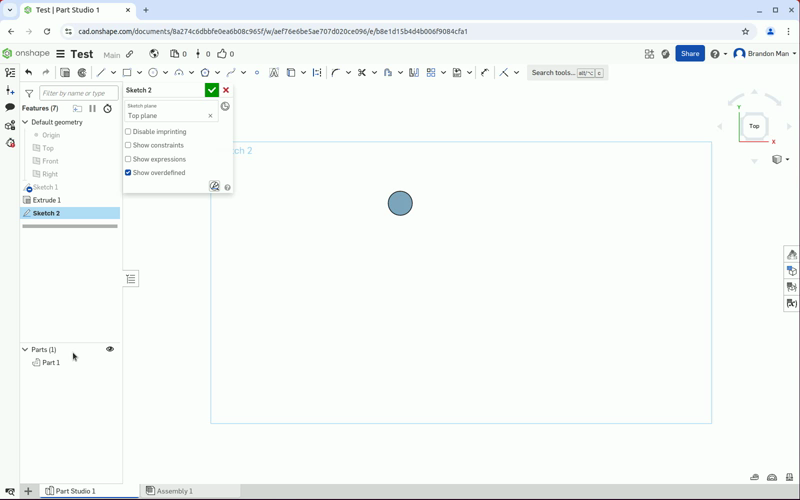
key(y)
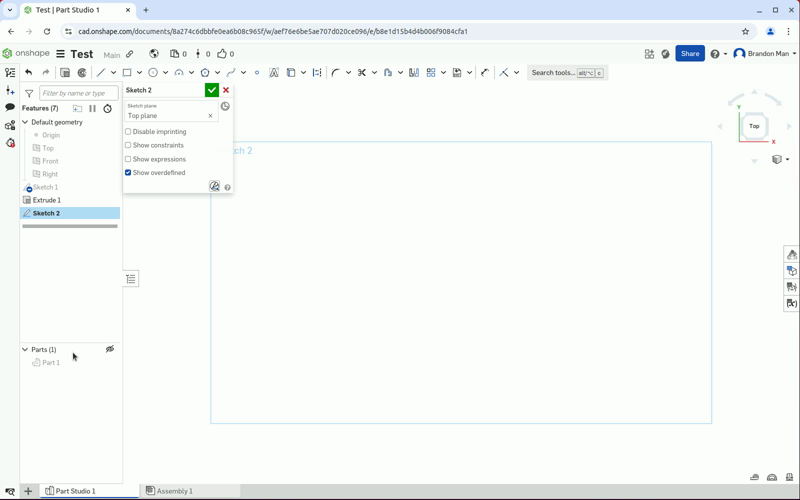
key(c)
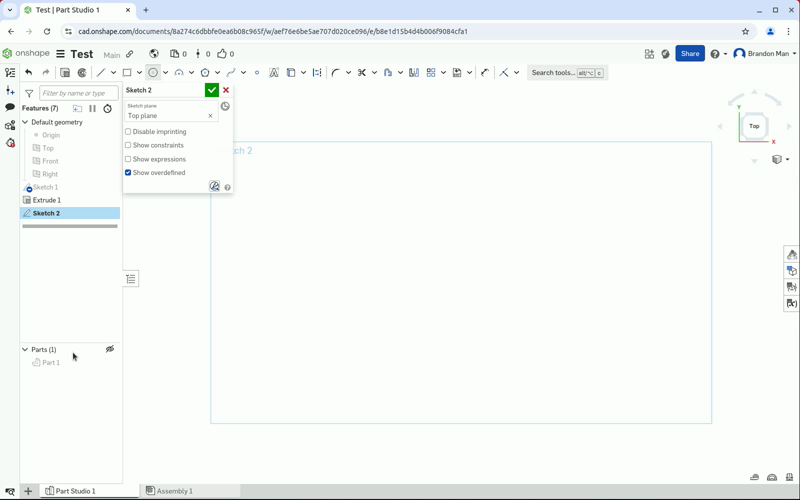
key_down(shift)
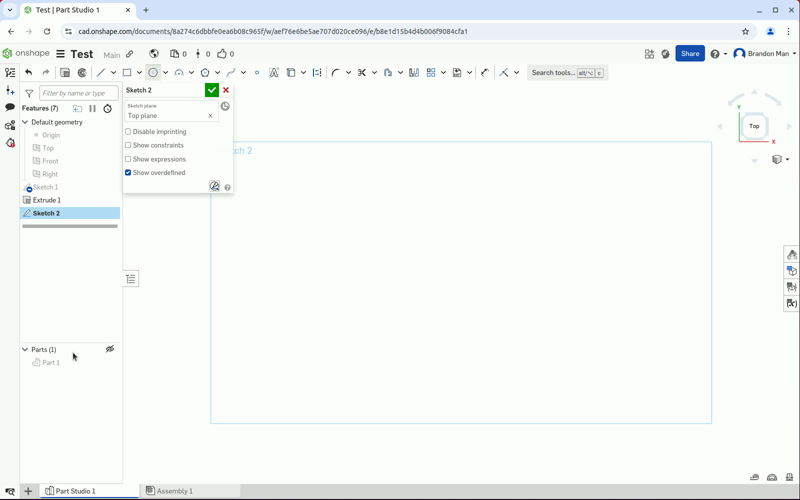
mouse_move(507, 186)
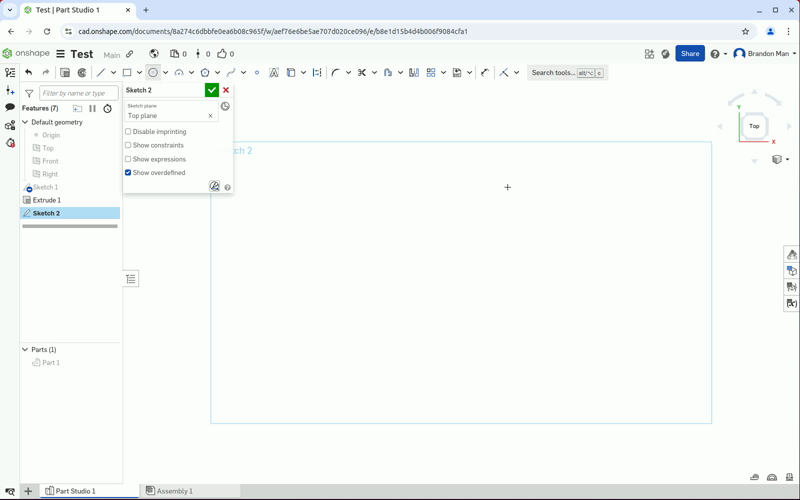
click(507, 186)
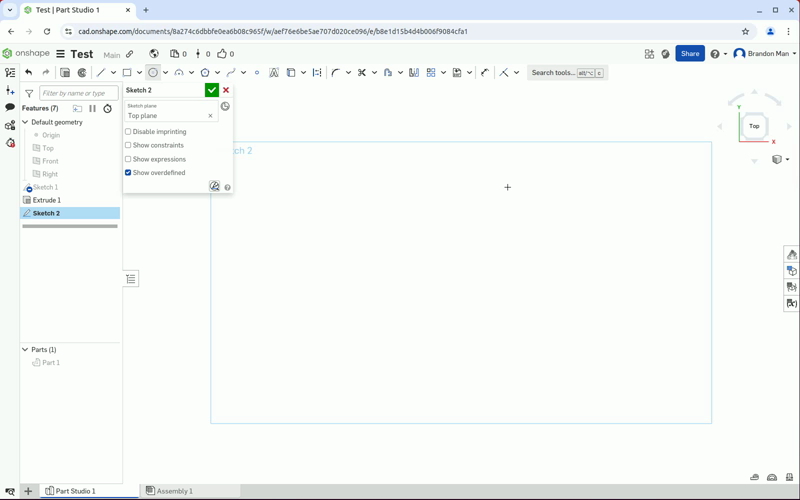
key_up(shift)
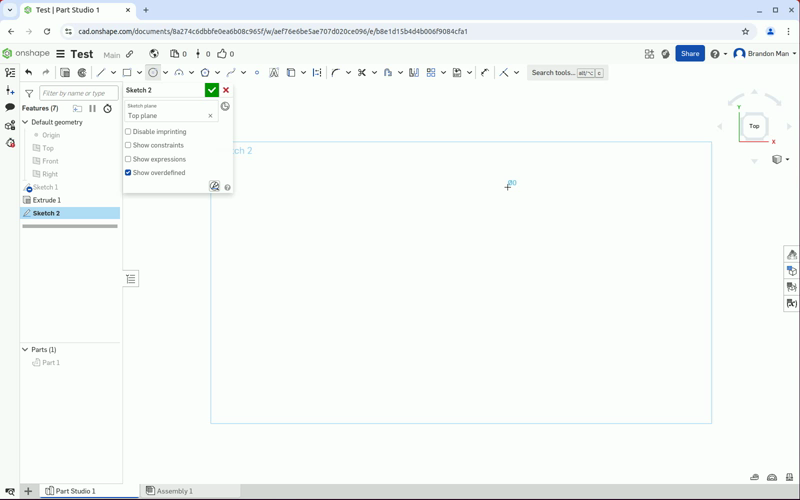
mouse_move(515, 186)
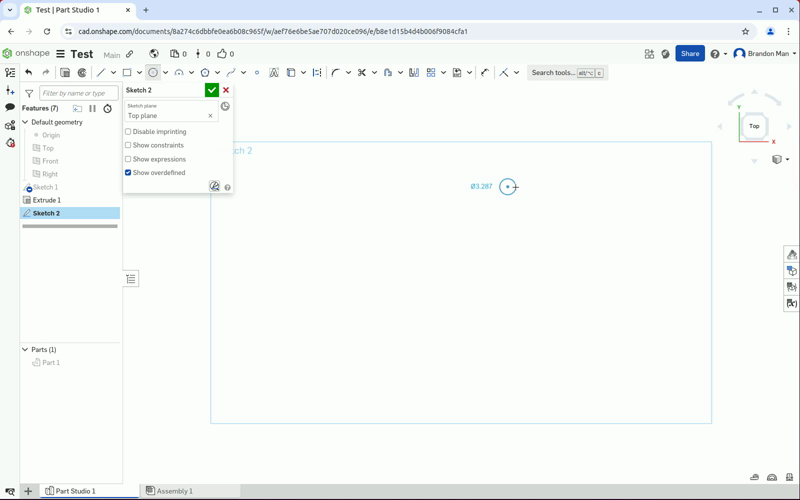
click(515, 186)
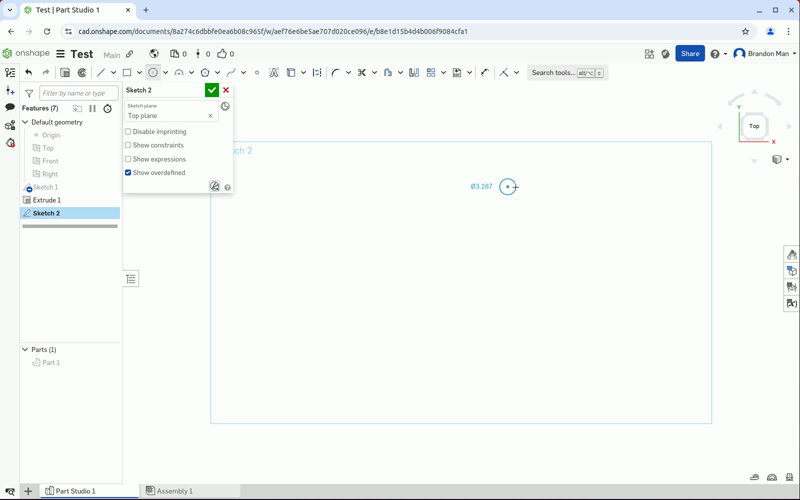
key(esc)
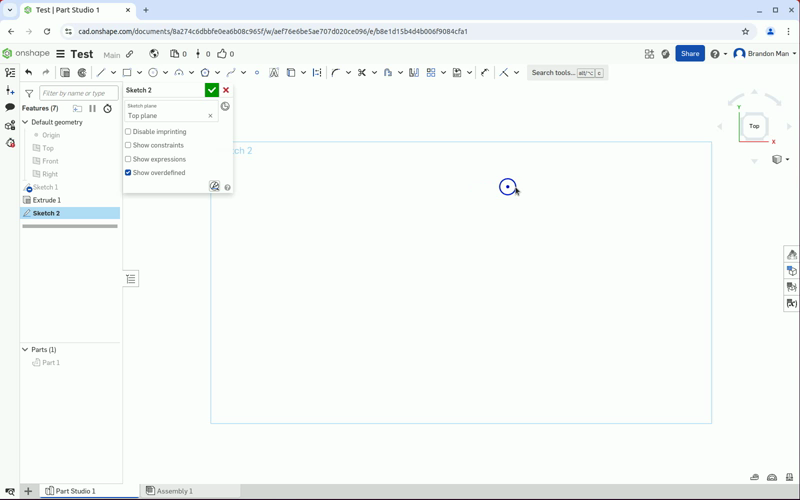
mouse_move(509, 180)
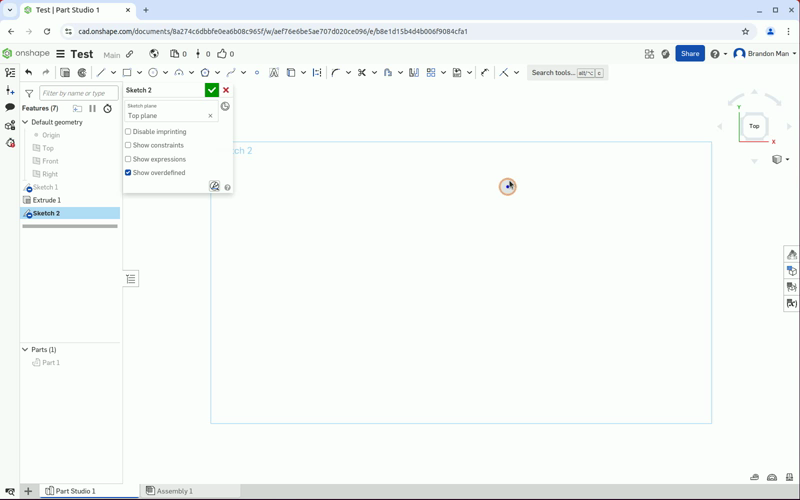
scroll(6)
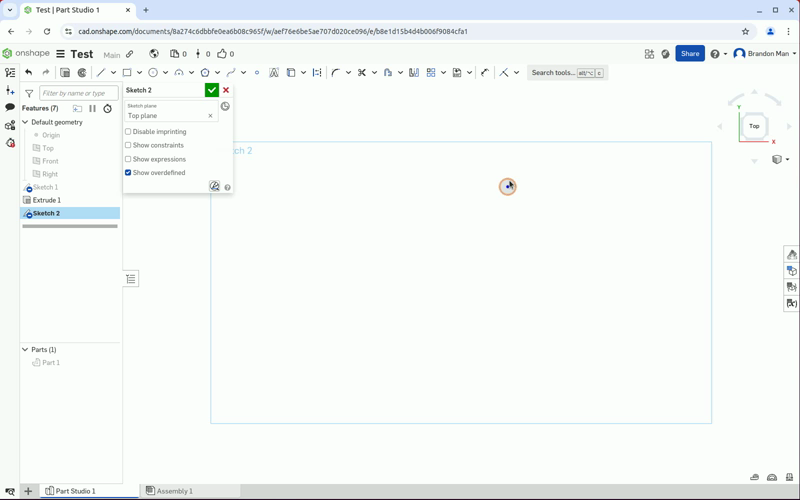
scroll(6)
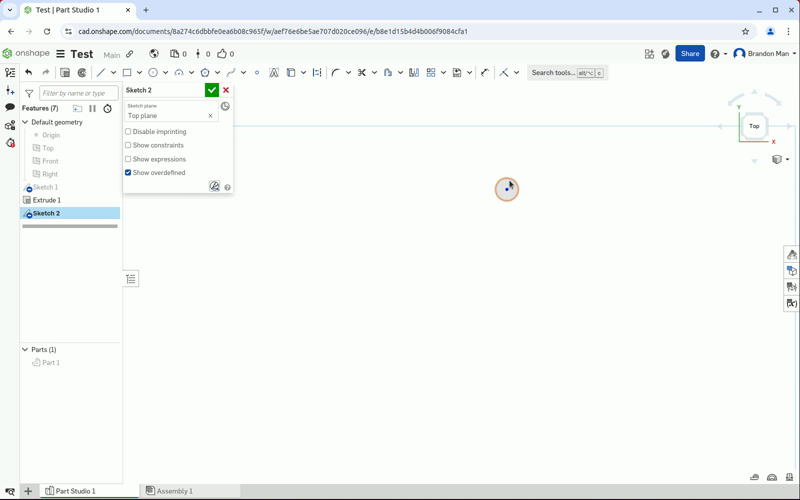
scroll(6)
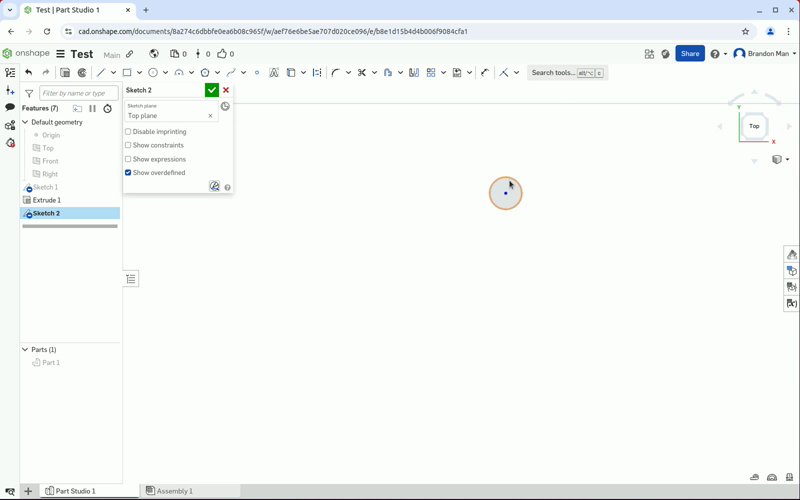
scroll(6)
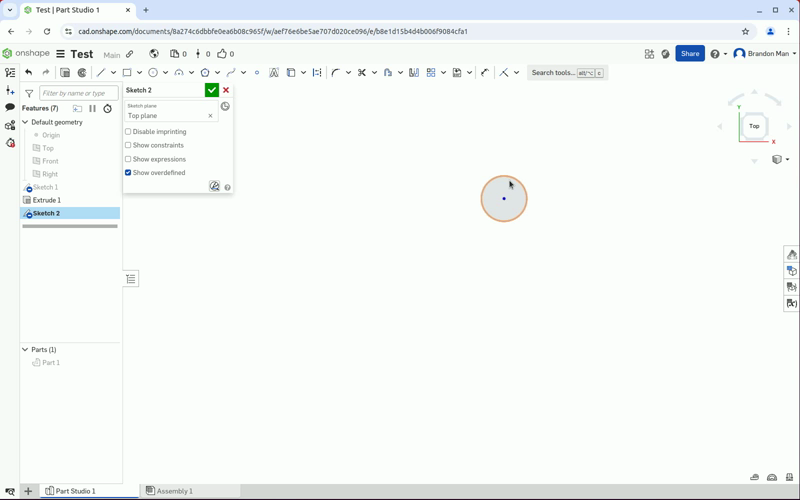
scroll(6)
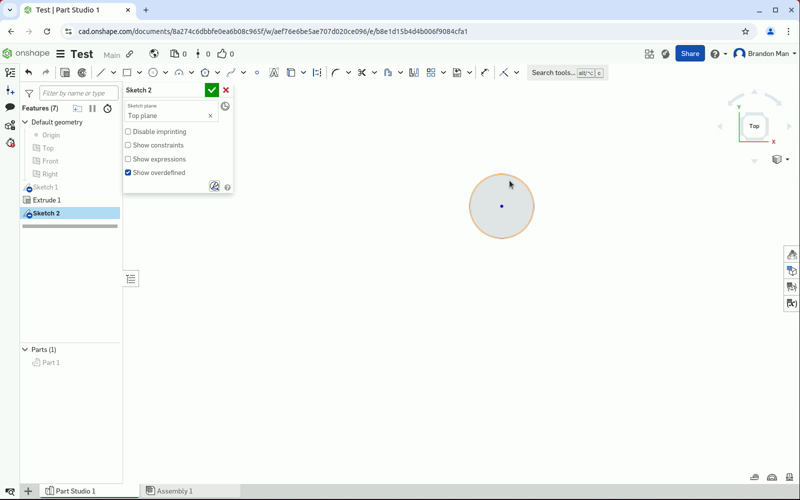
scroll(6)
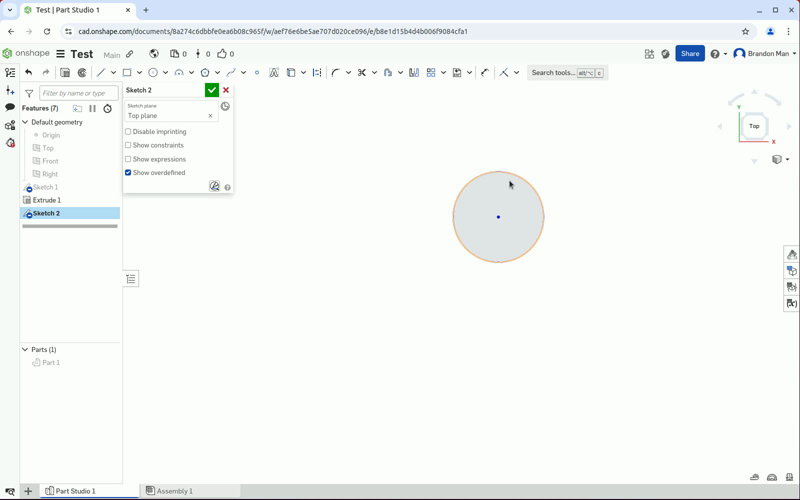
scroll(6)
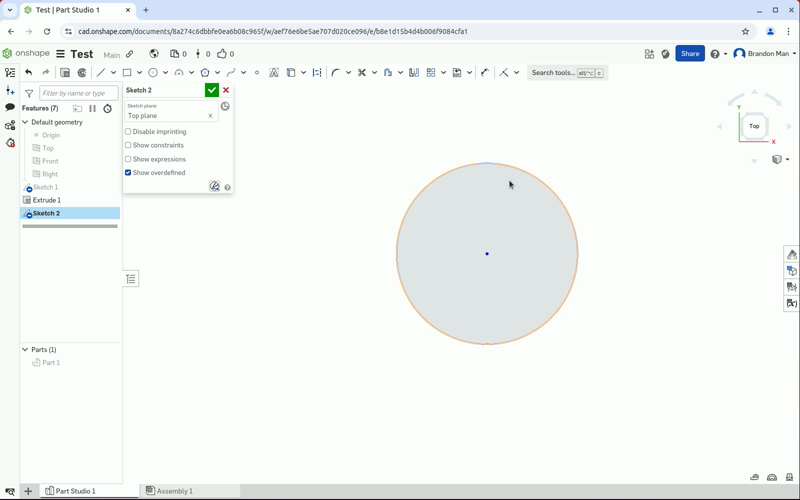
click(509, 180)
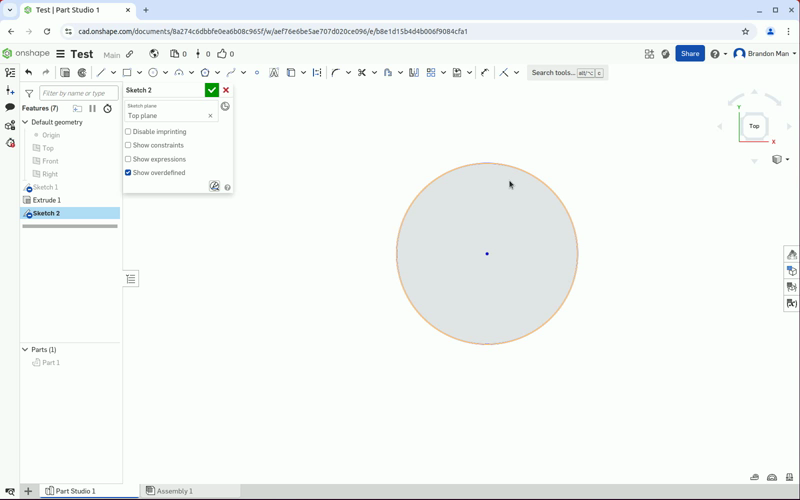
scroll(-6)
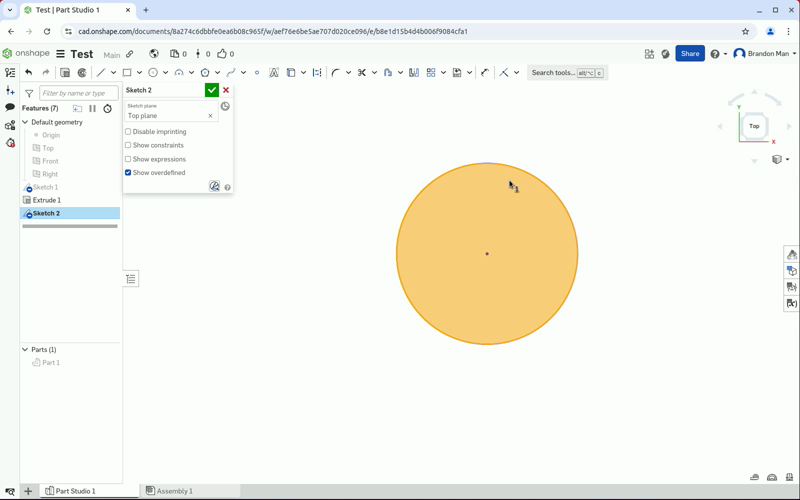
scroll(-6)
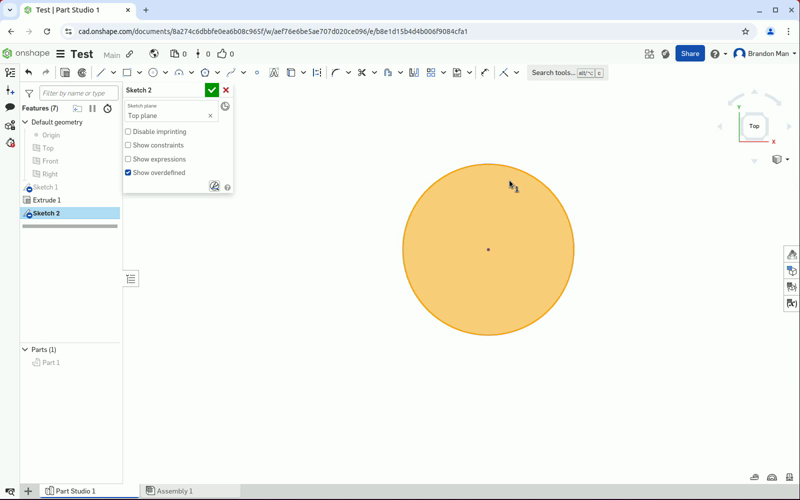
scroll(-6)
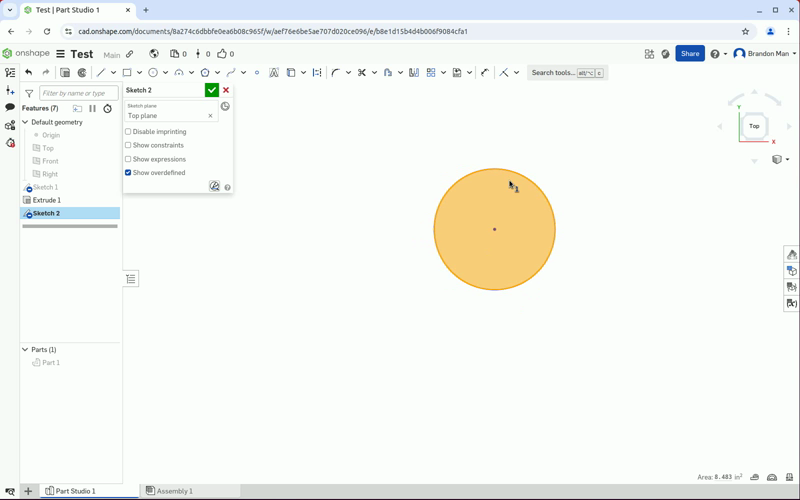
scroll(-6)
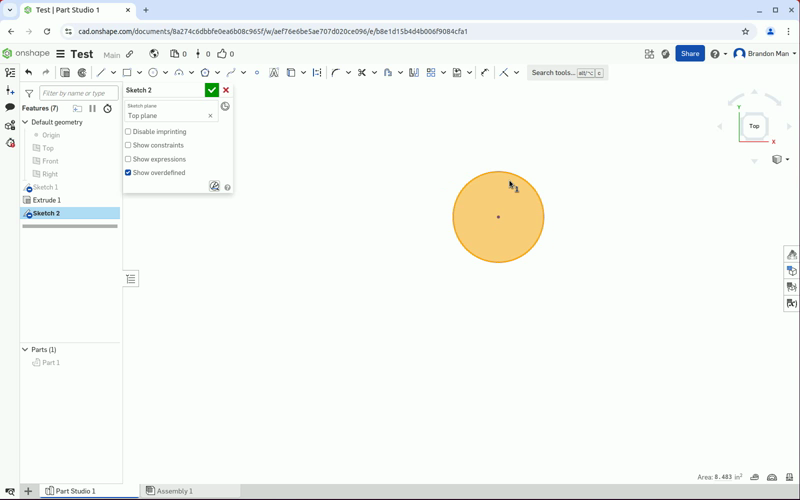
scroll(-6)
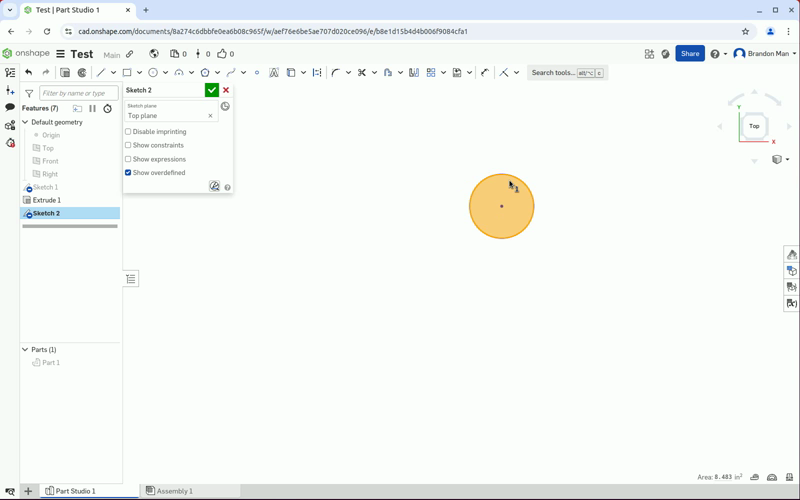
scroll(-6)
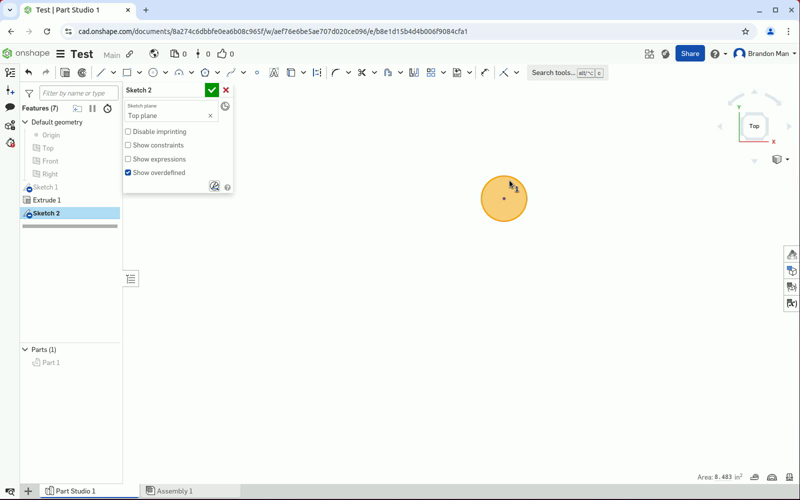
scroll(-6)
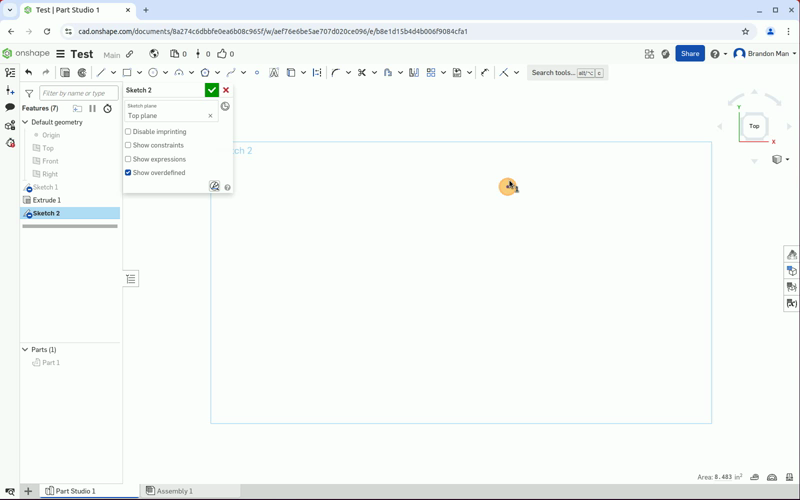
mouse_move(73, 352)
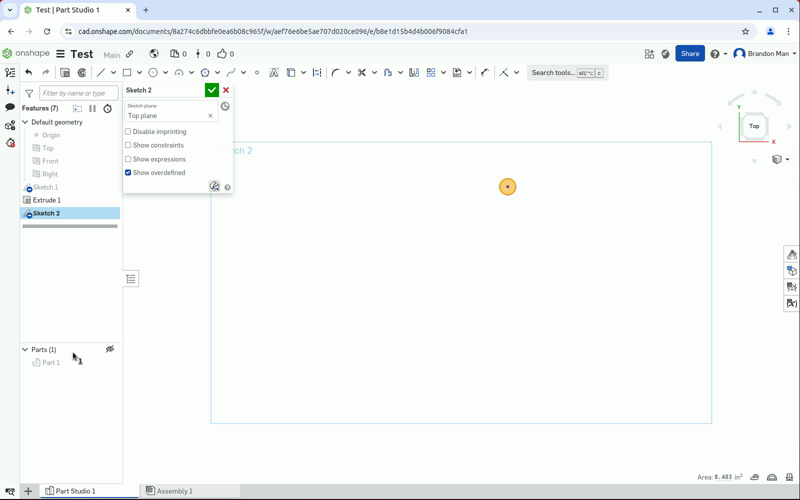
key(shift+y)
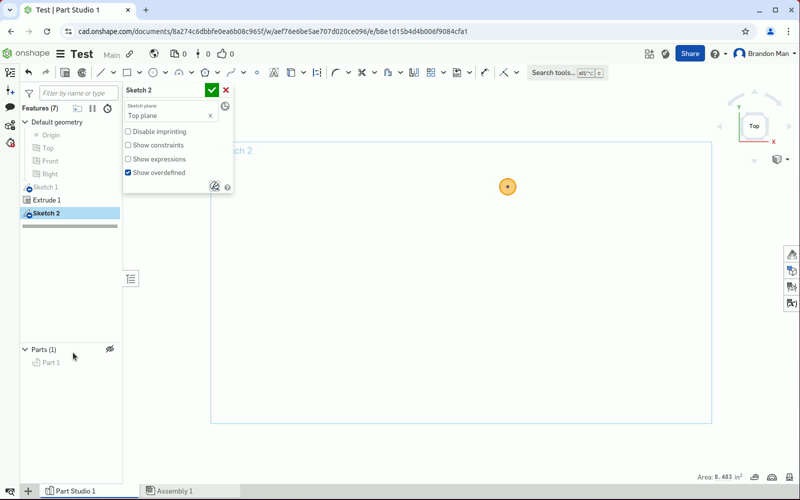
key(shift+e)
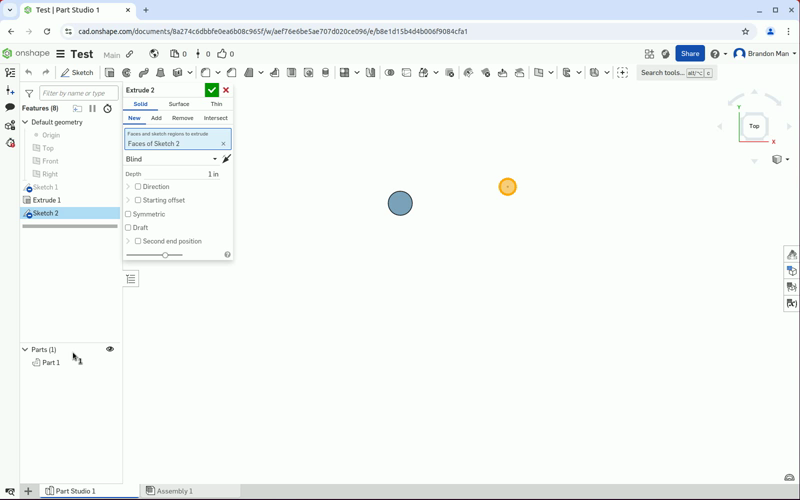
mouse_move(143, 106)
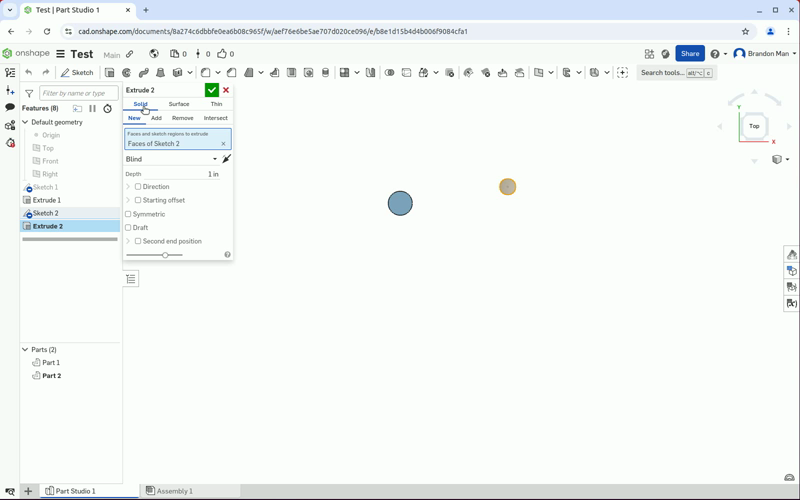
click(143, 106)
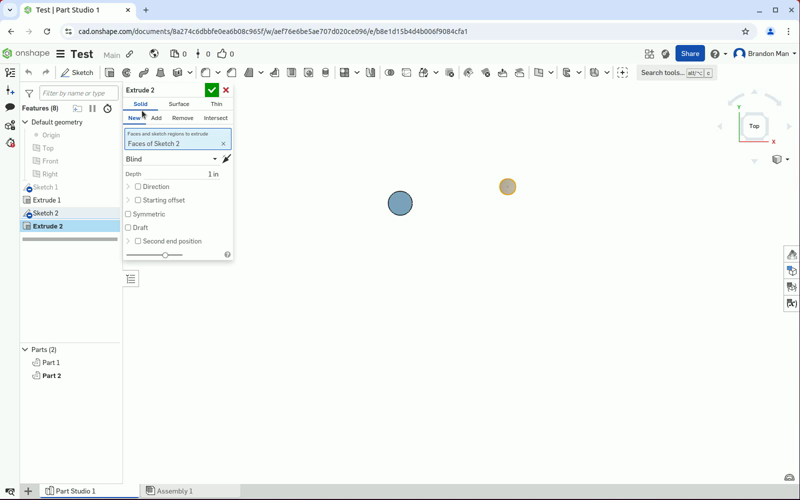
mouse_move(137, 120)
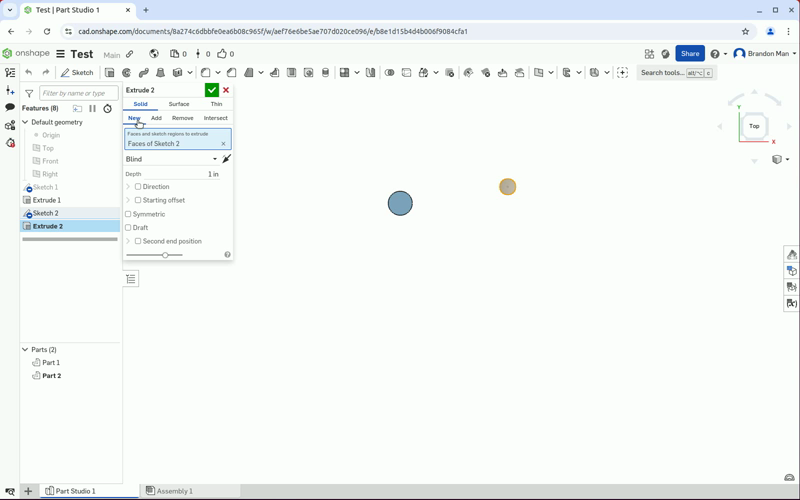
click(137, 120)
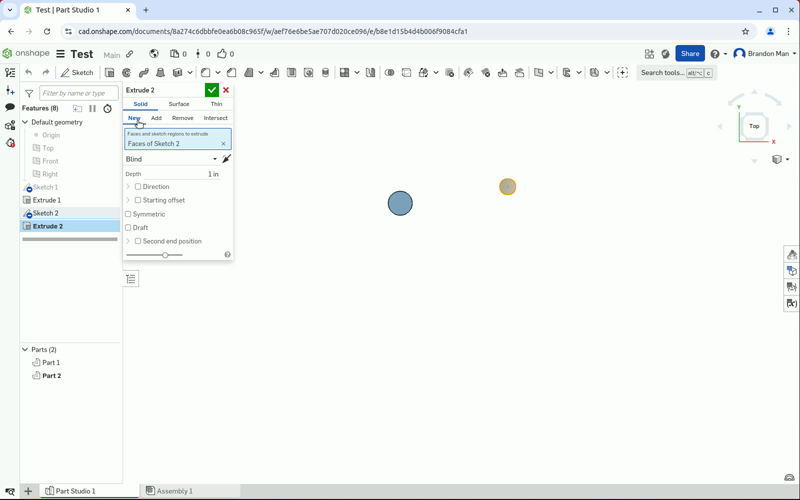
key(tab, 4)
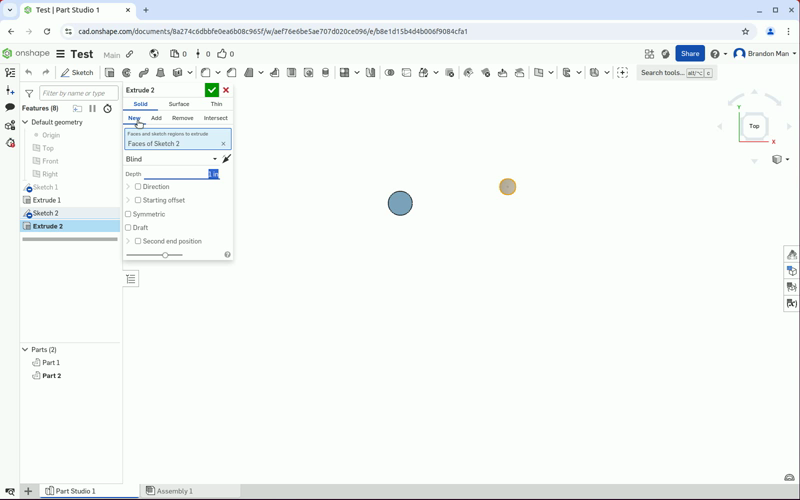
text(18.535)
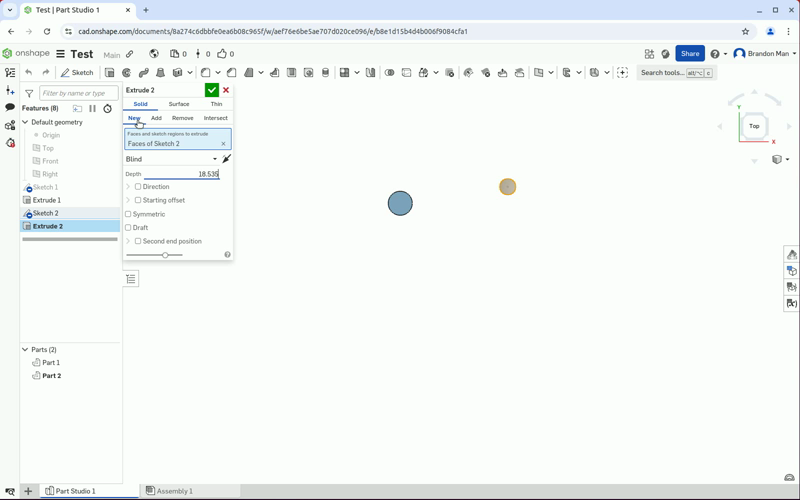
key(enter)
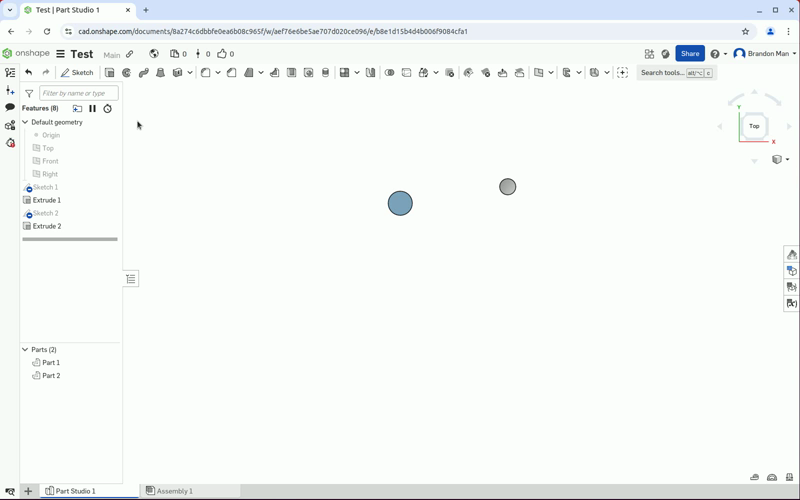
key(shift+h)
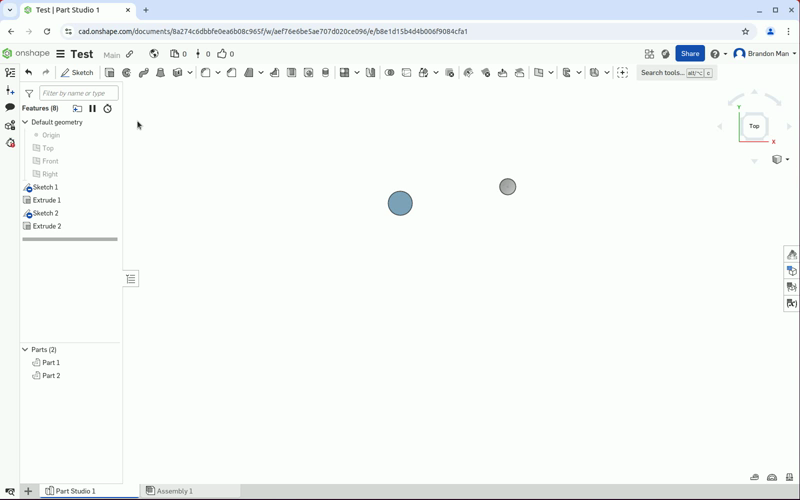
key(shift+h)
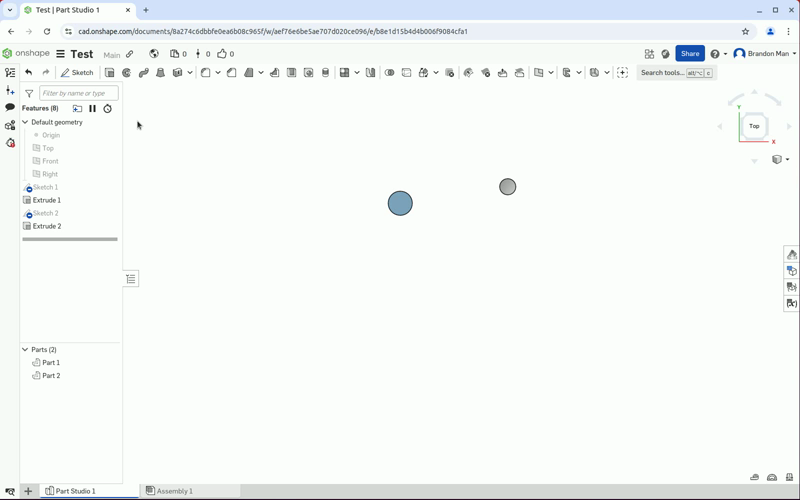
mouse_move(73, 189)
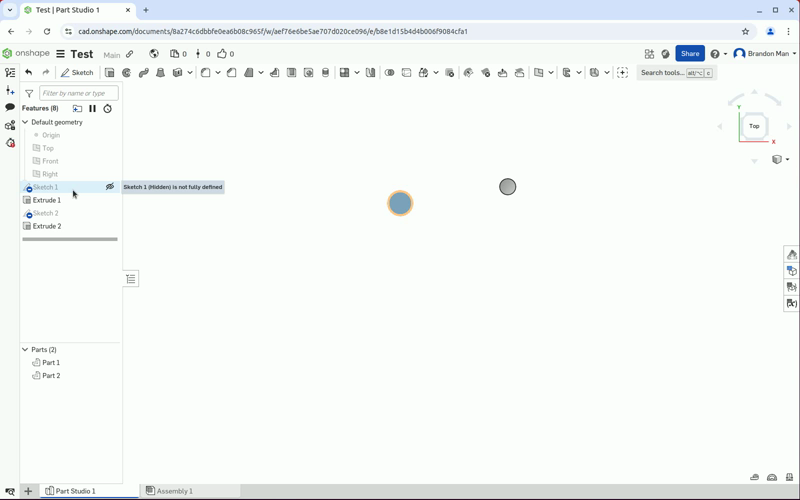
click(73, 189)
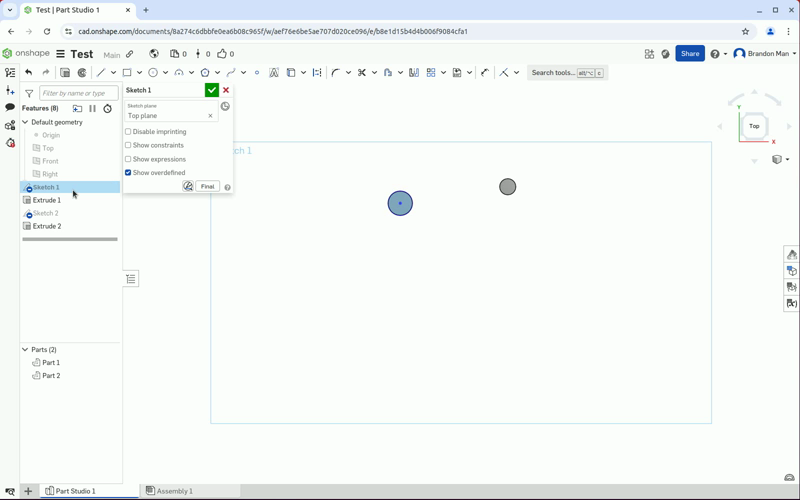
mouse_move(229, 92)
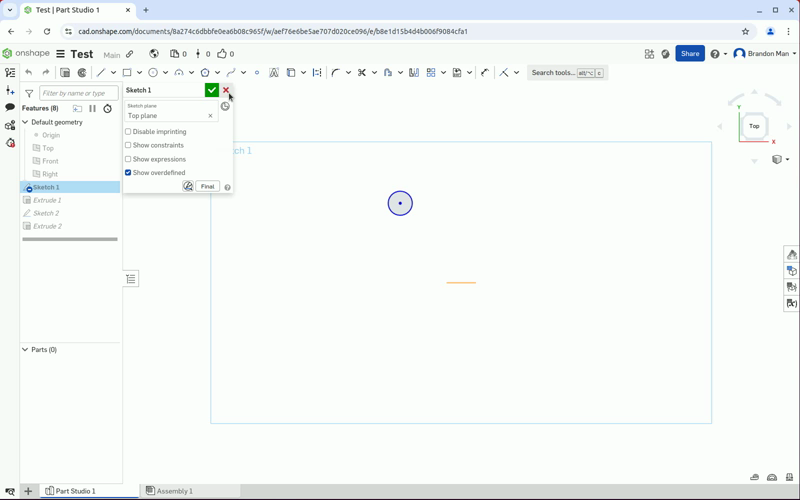
click(229, 92)
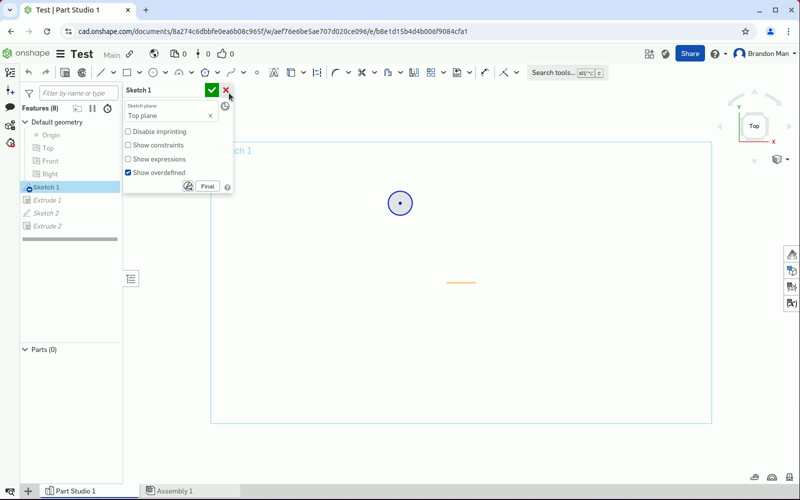
key(shift+s)
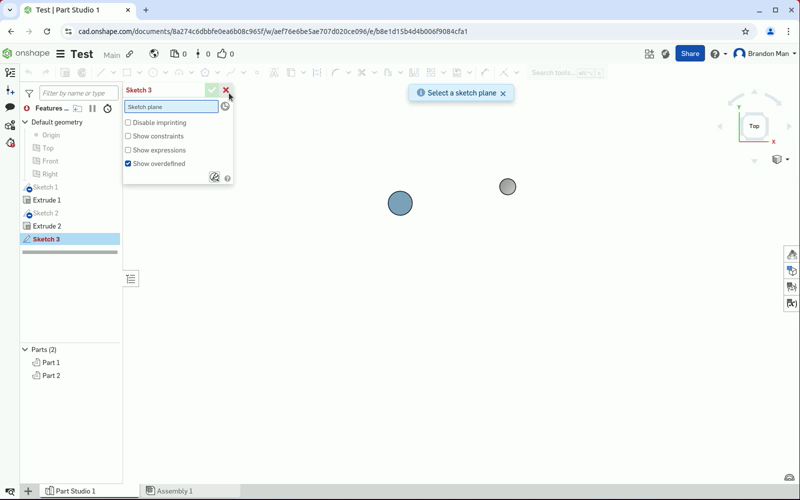
mouse_move(73, 150)
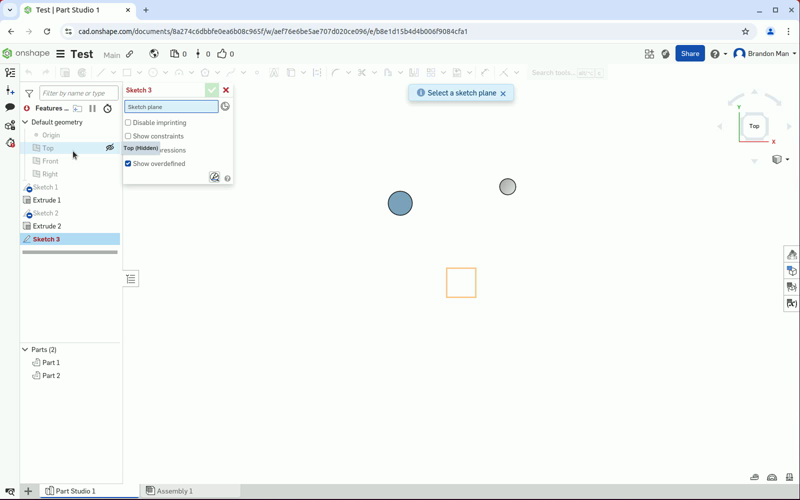
click(73, 150)
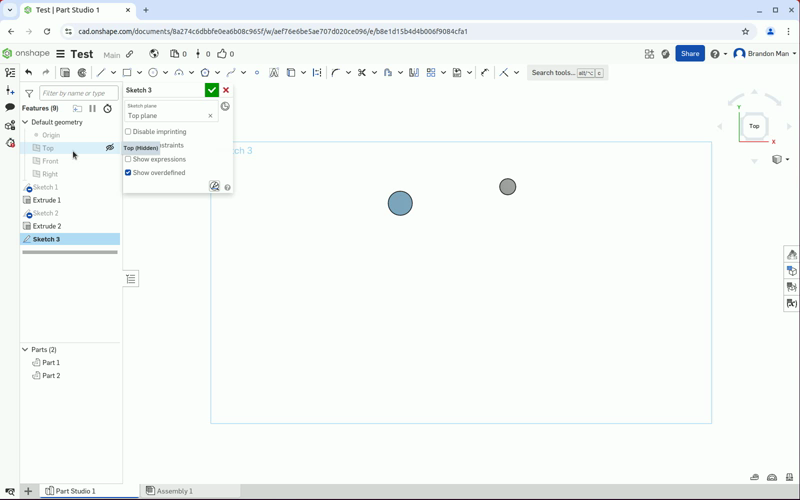
mouse_move(73, 352)
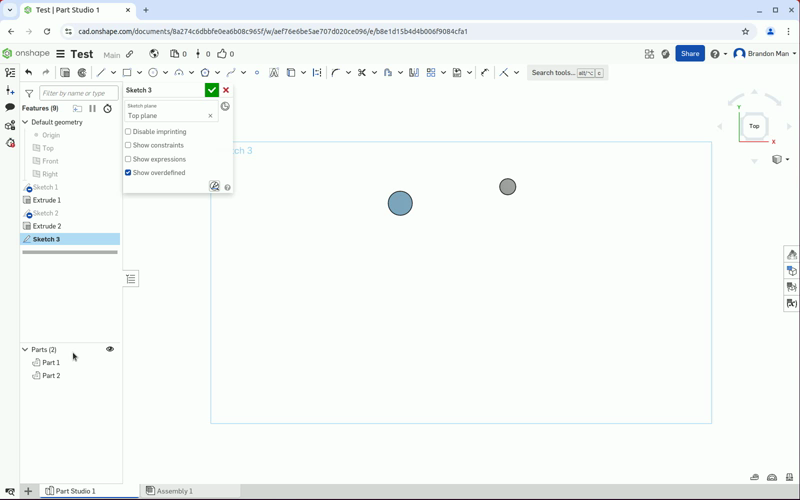
key(y)
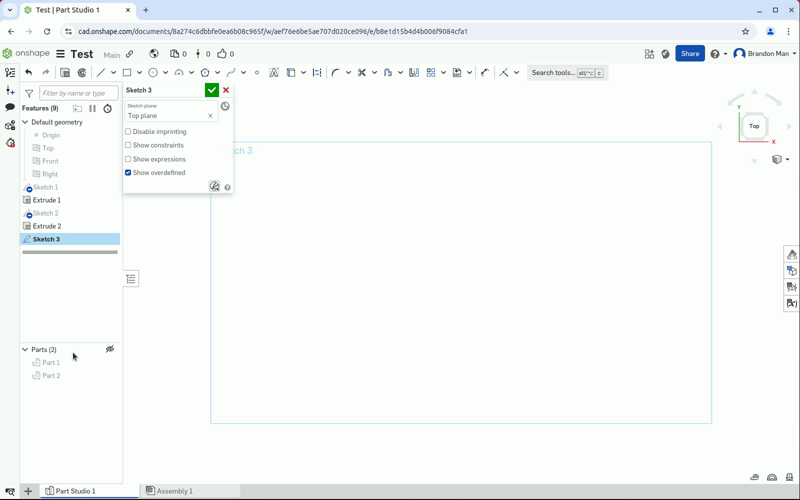
key(a)
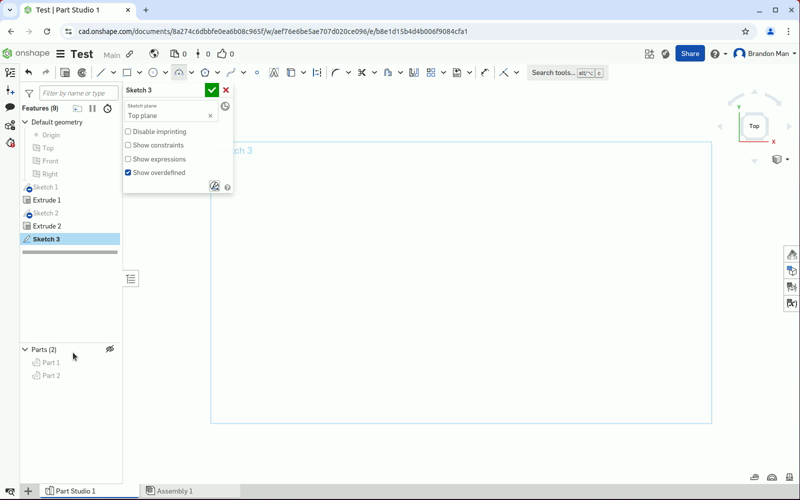
key_down(shift)
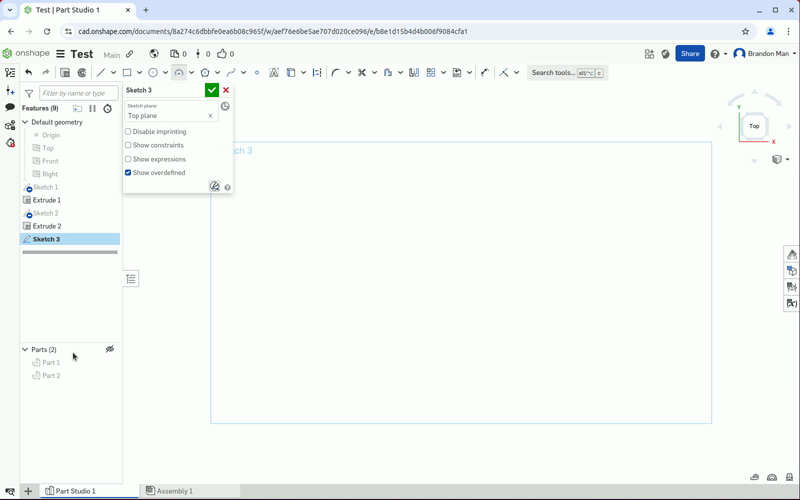
mouse_move(438, 237)
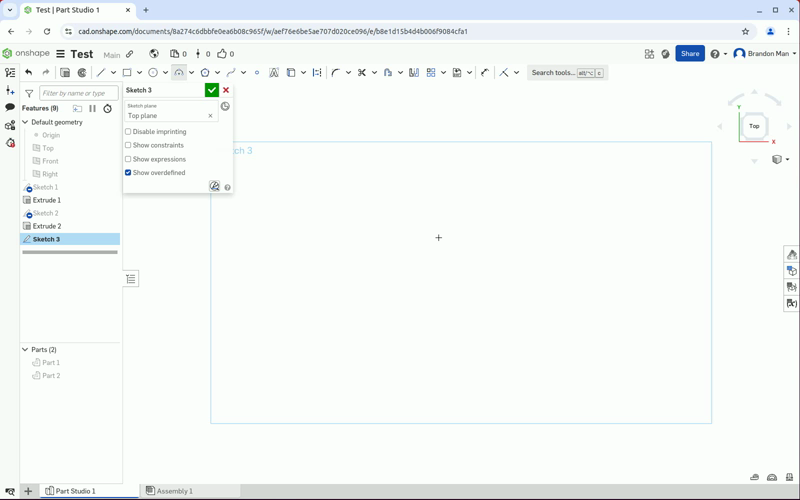
click(438, 237)
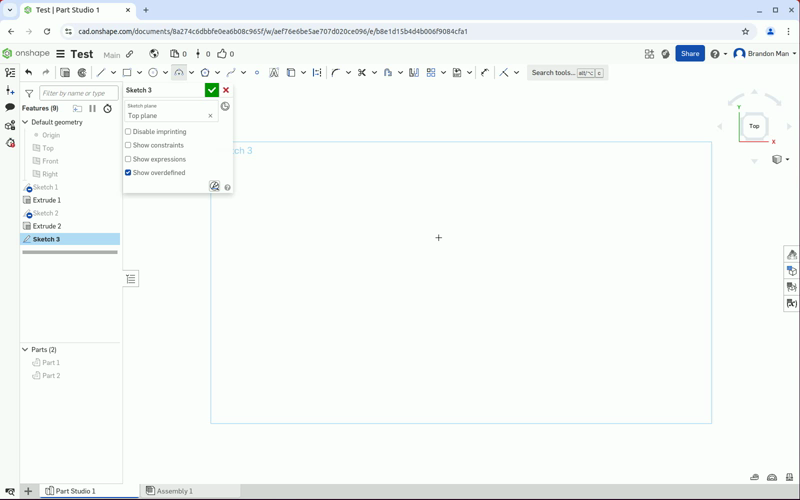
key_up(shift)
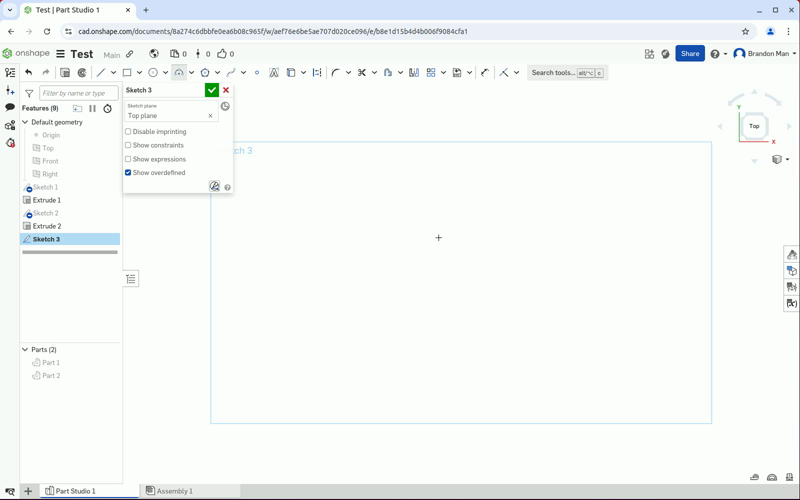
key_down(shift)
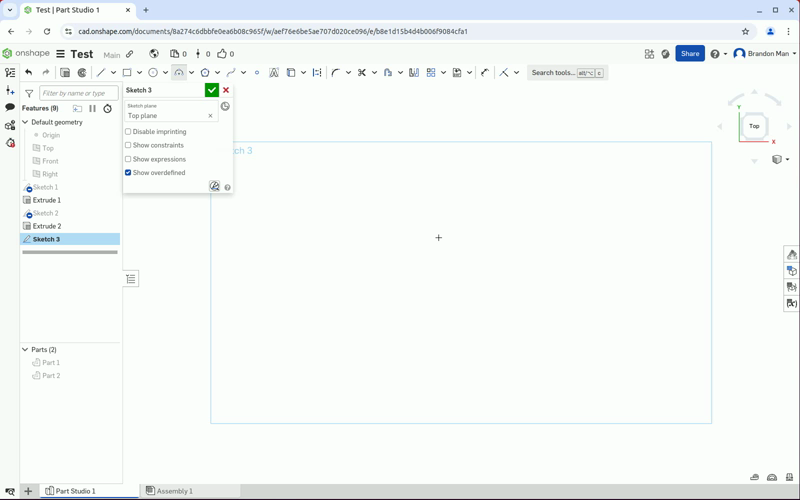
mouse_move(461, 217)
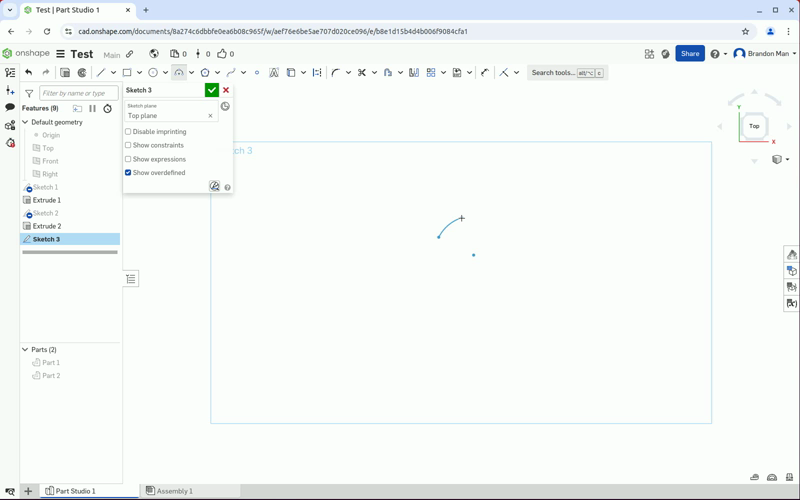
click(461, 217)
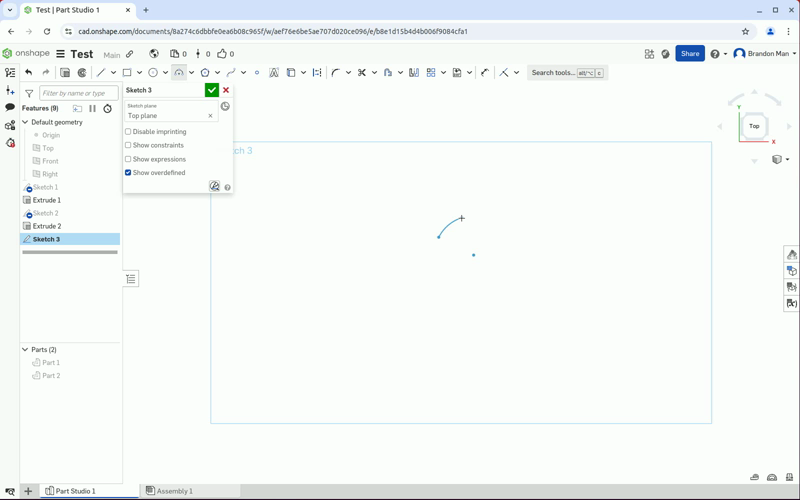
mouse_move(462, 241)
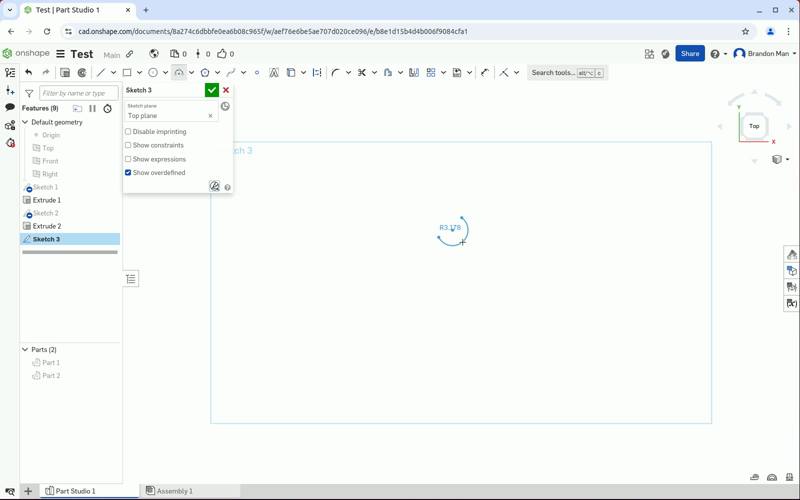
click(462, 241)
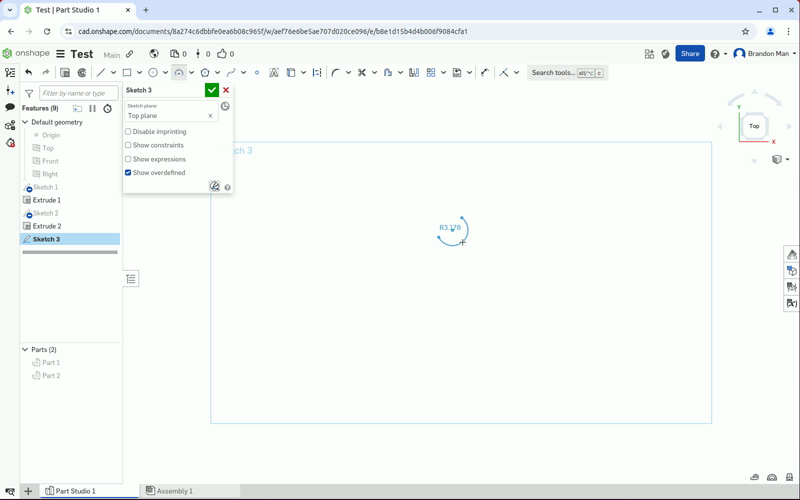
key_up(shift)
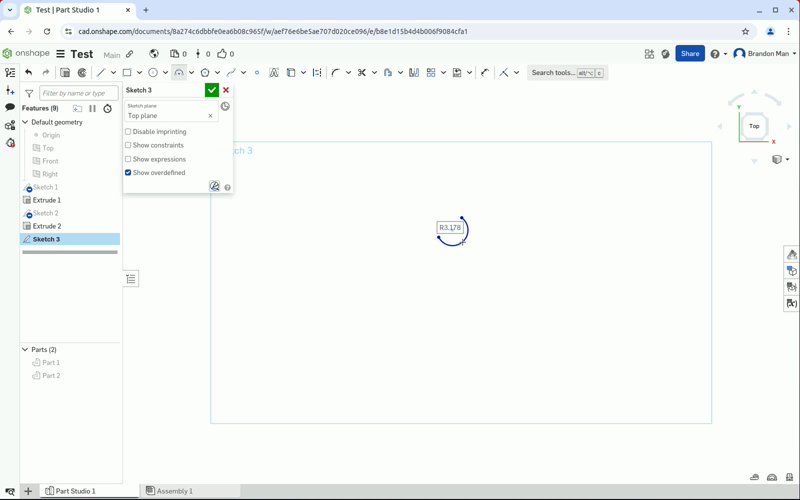
mouse_move(461, 217)
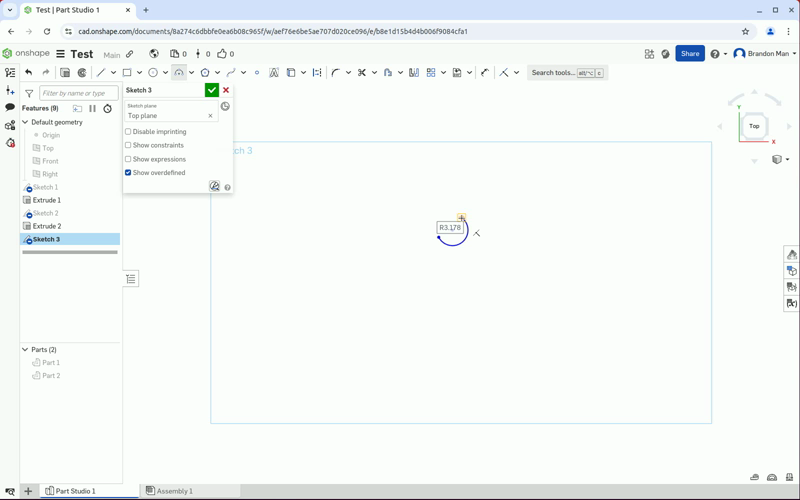
click(461, 217)
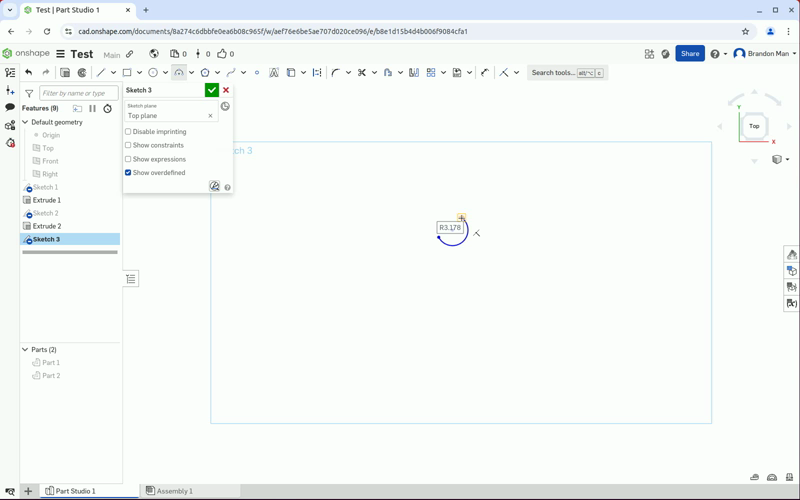
mouse_move(438, 237)
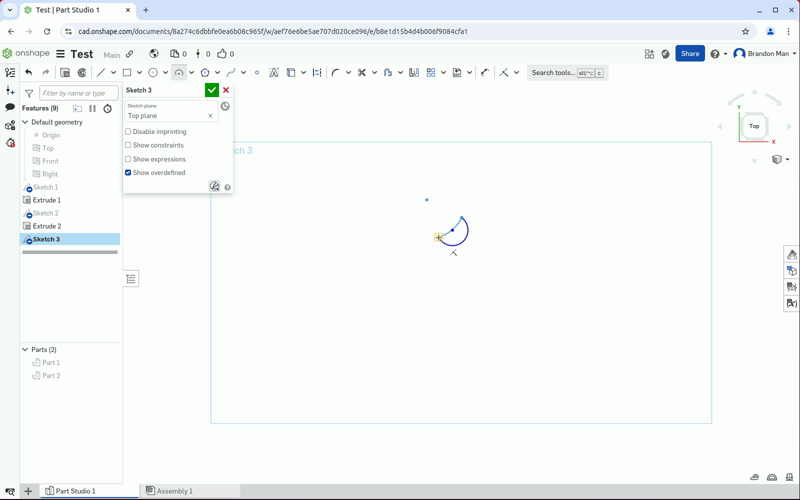
click(438, 237)
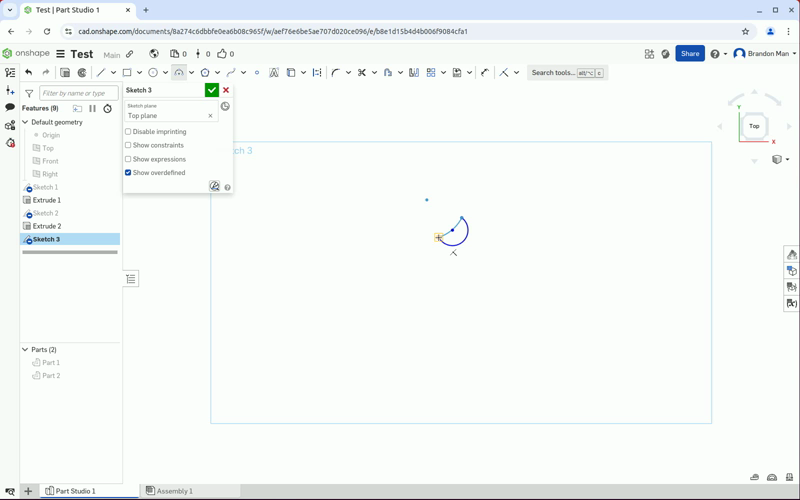
key_down(shift)
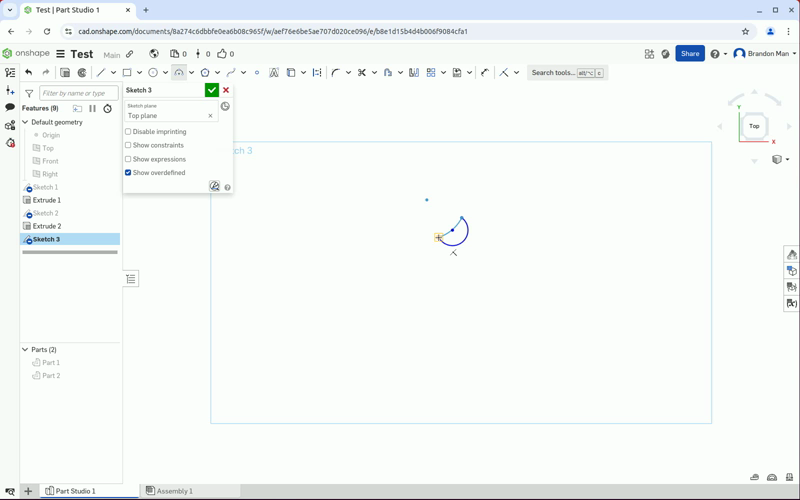
mouse_move(441, 216)
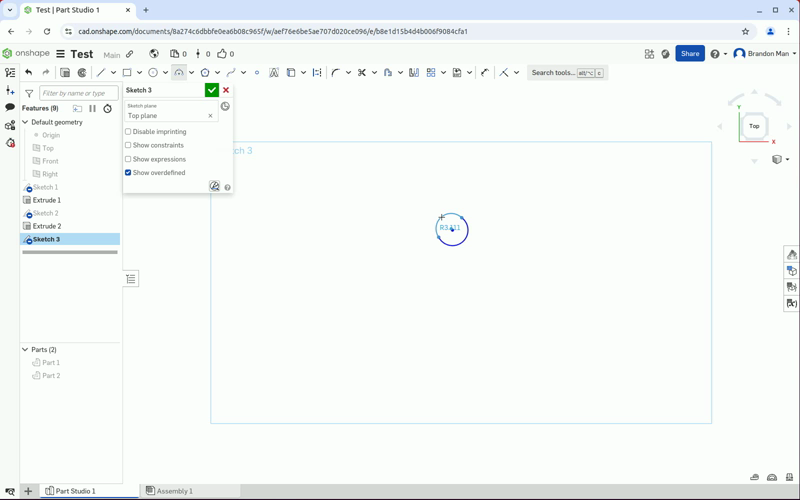
click(441, 216)
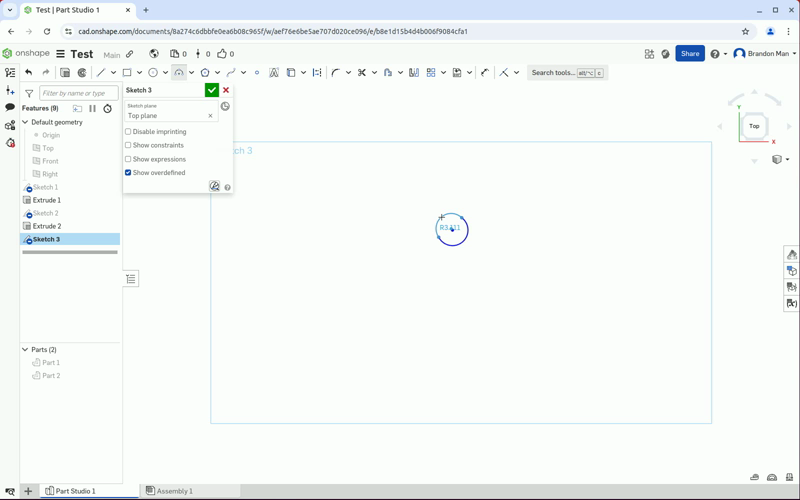
key_up(shift)
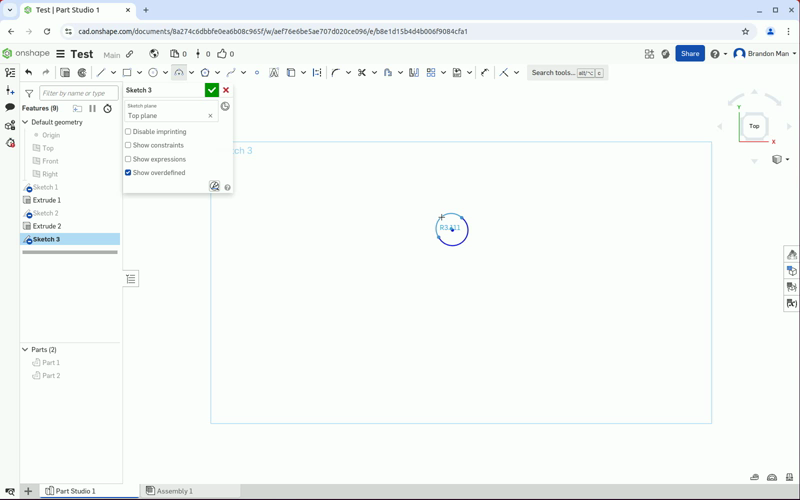
key(esc)
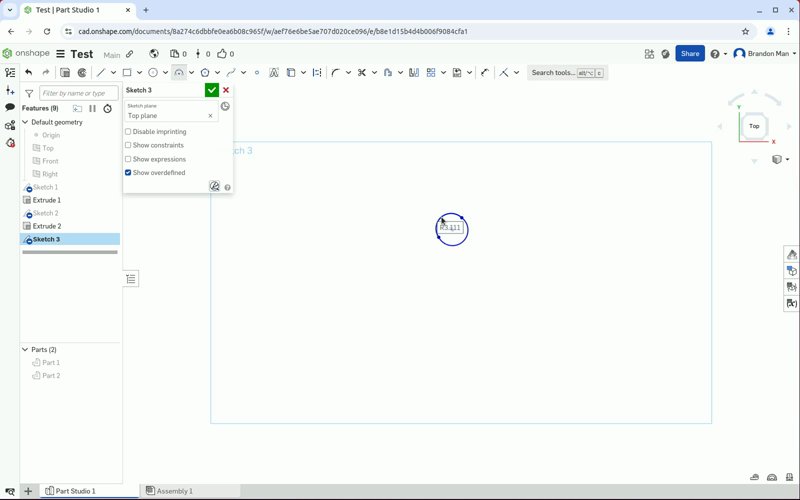
mouse_move(460, 226)
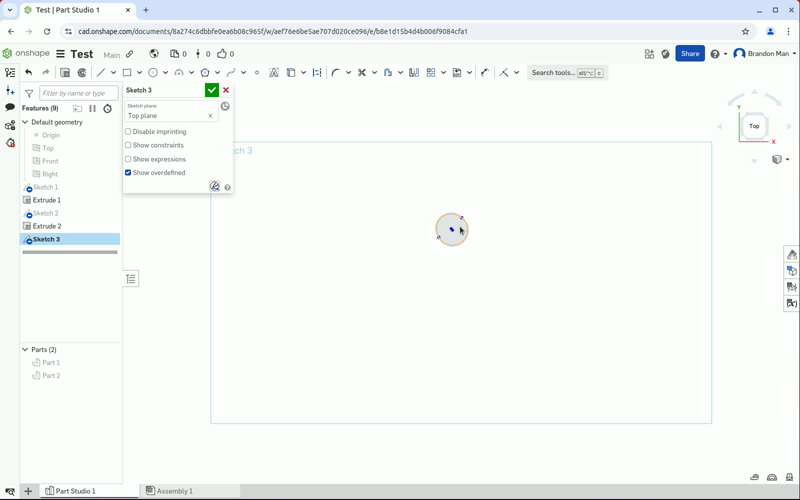
scroll(6)
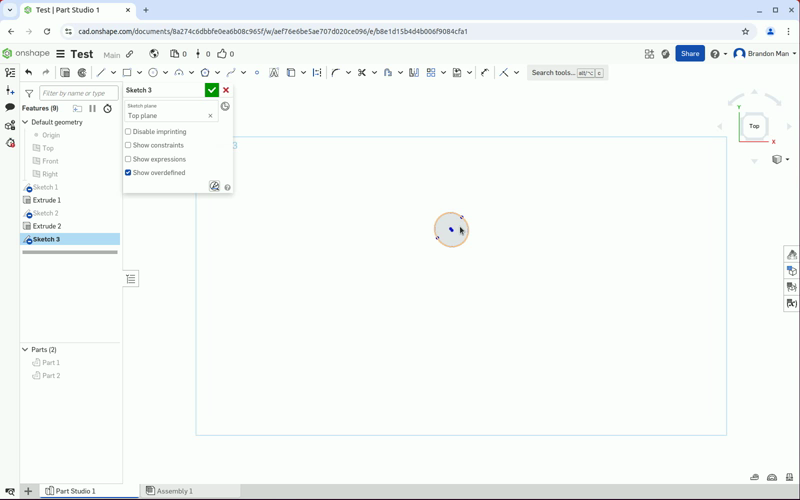
scroll(6)
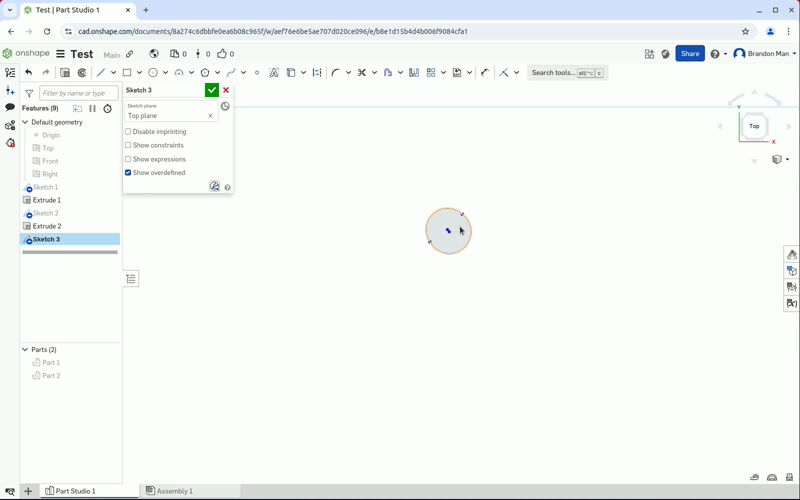
scroll(6)
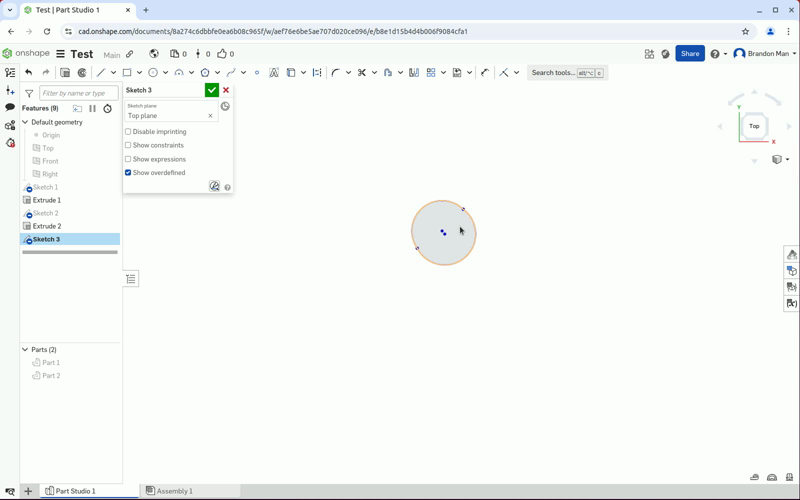
scroll(6)
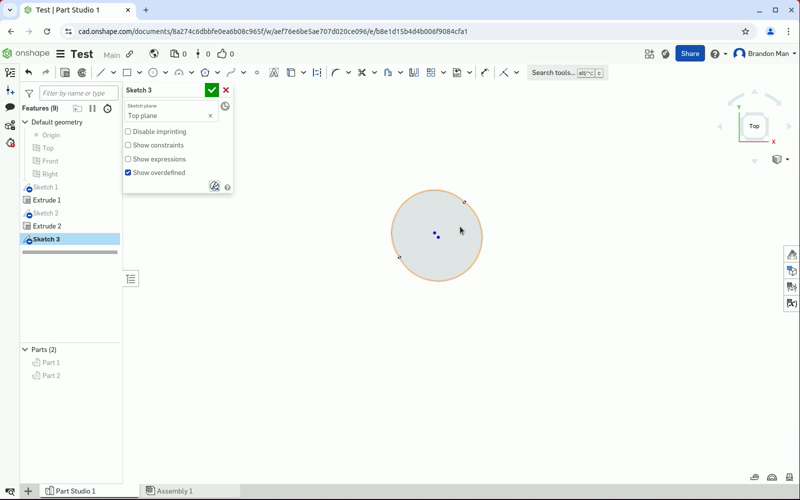
scroll(6)
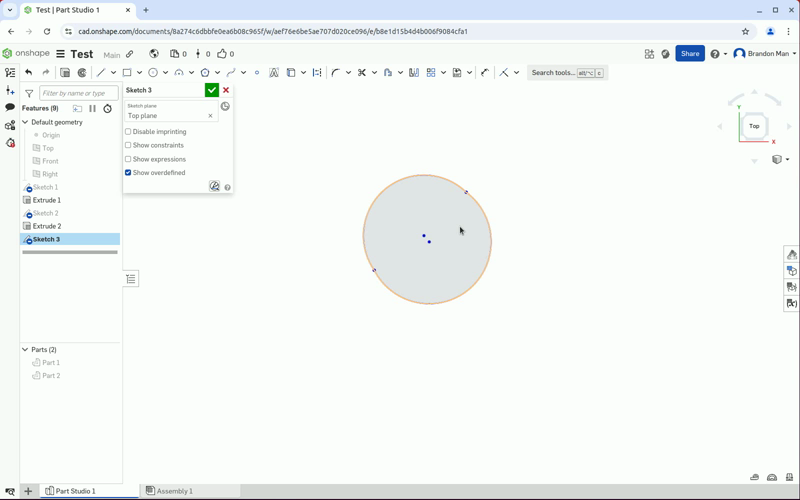
scroll(6)
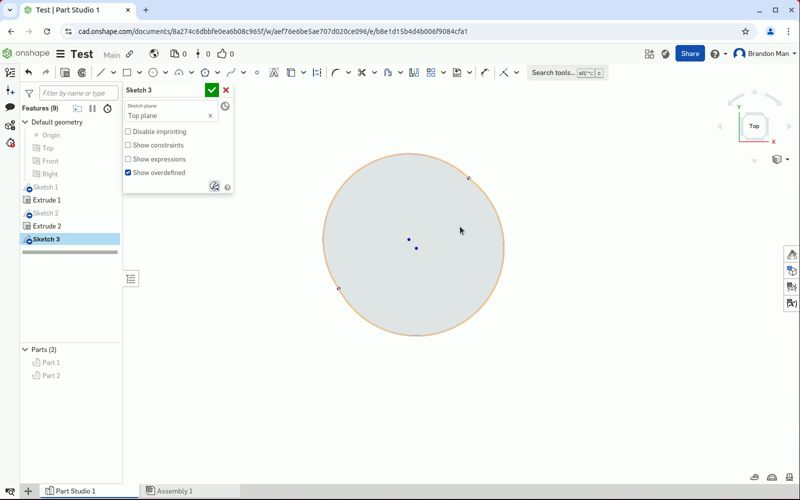
scroll(6)
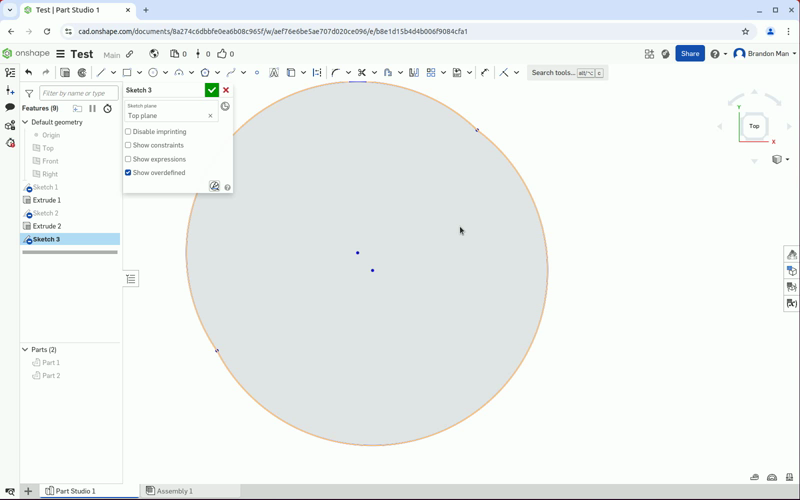
click(460, 226)
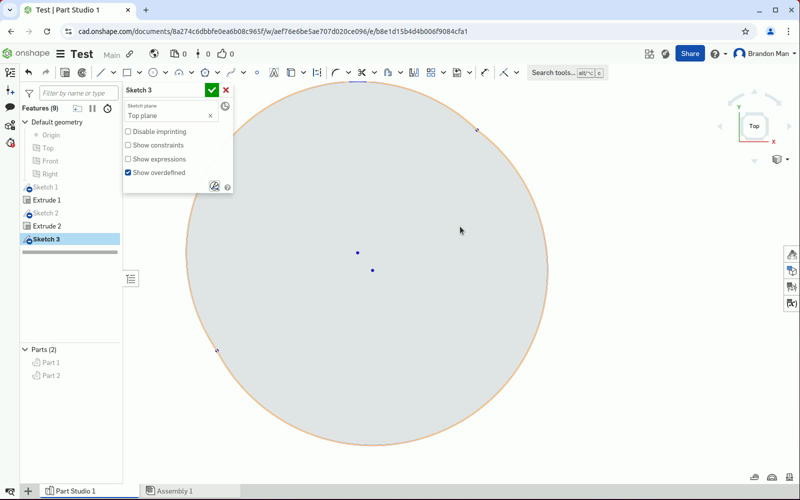
scroll(-6)
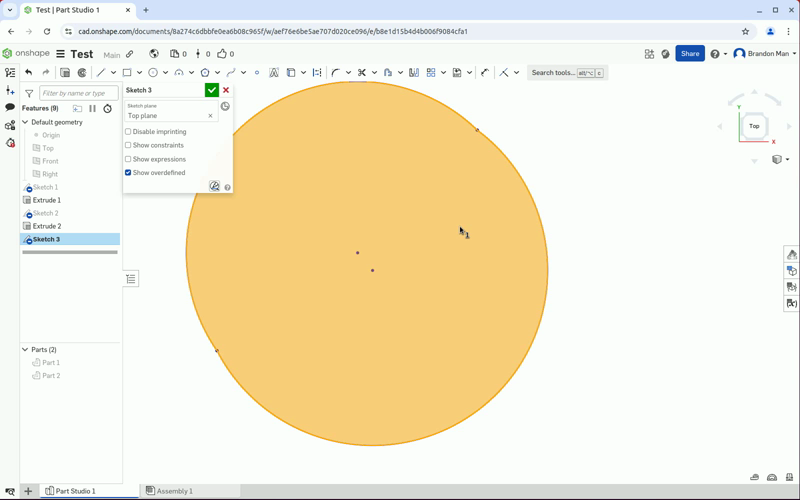
scroll(-6)
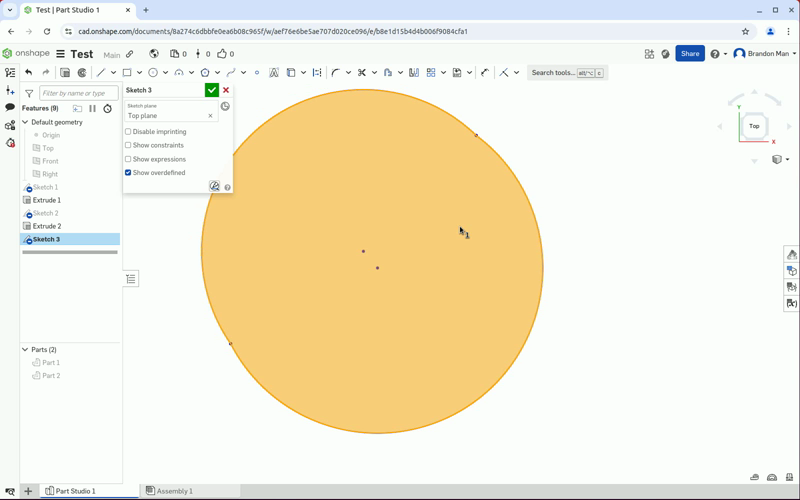
scroll(-6)
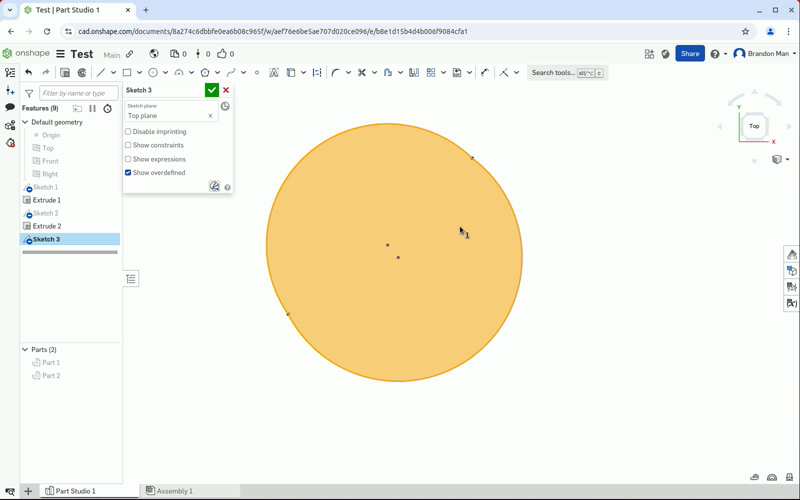
scroll(-6)
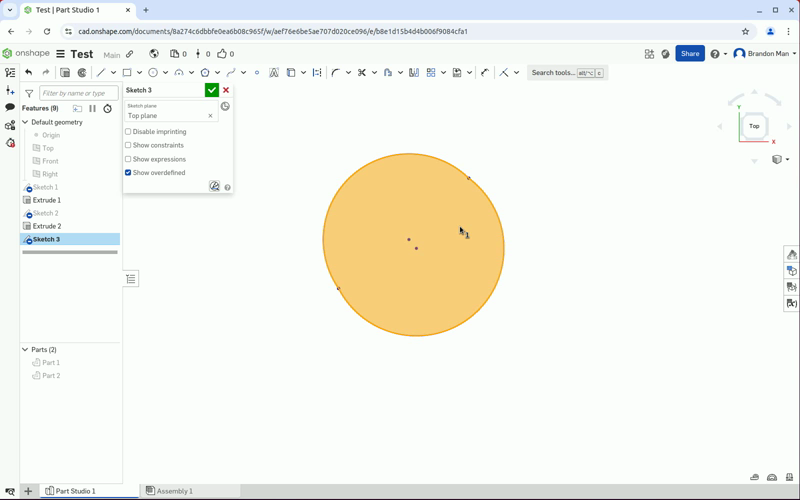
scroll(-6)
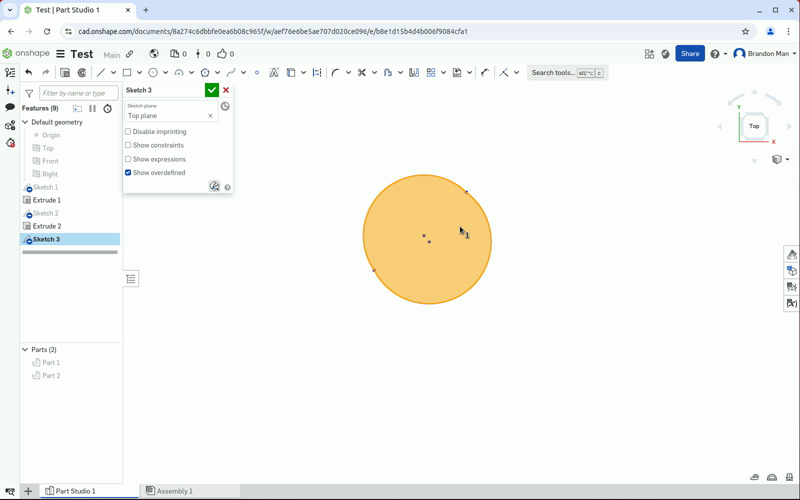
scroll(-6)
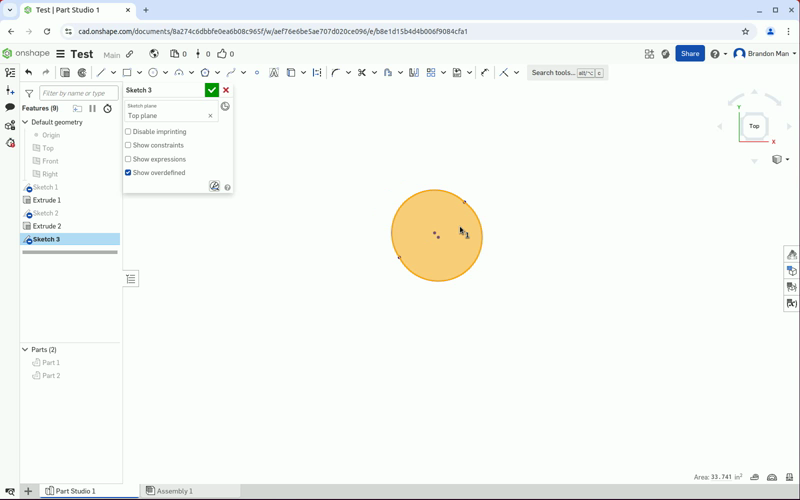
scroll(-6)
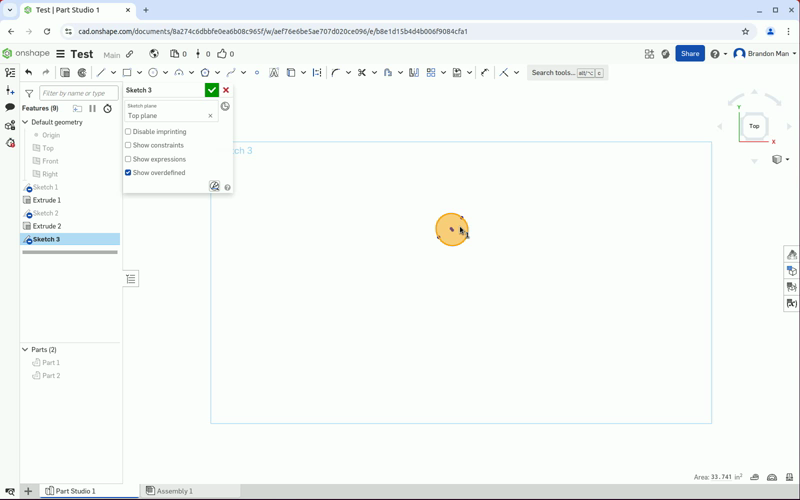
mouse_move(73, 352)
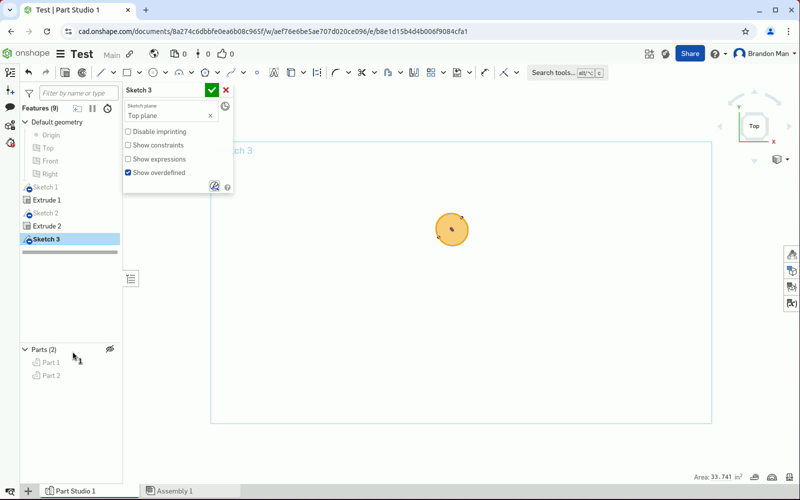
key(shift+y)
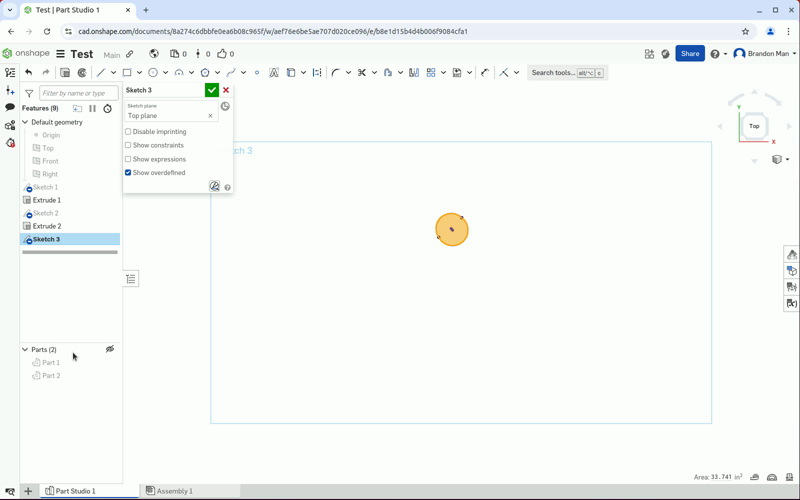
key(shift+e)
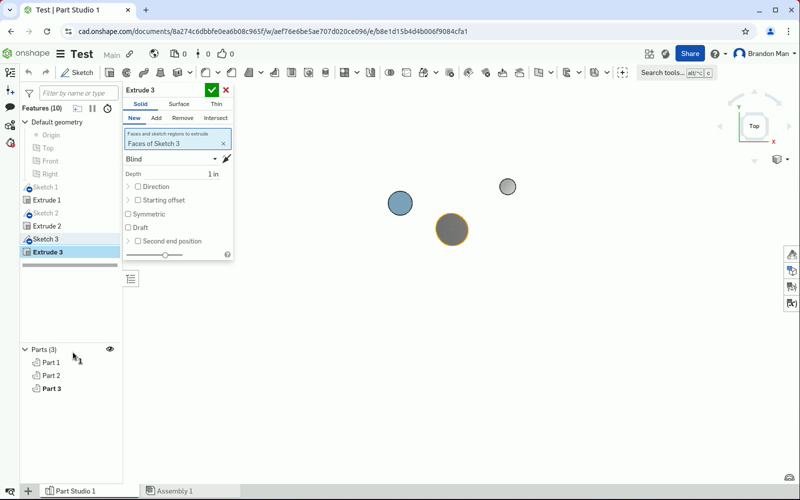
mouse_move(143, 106)
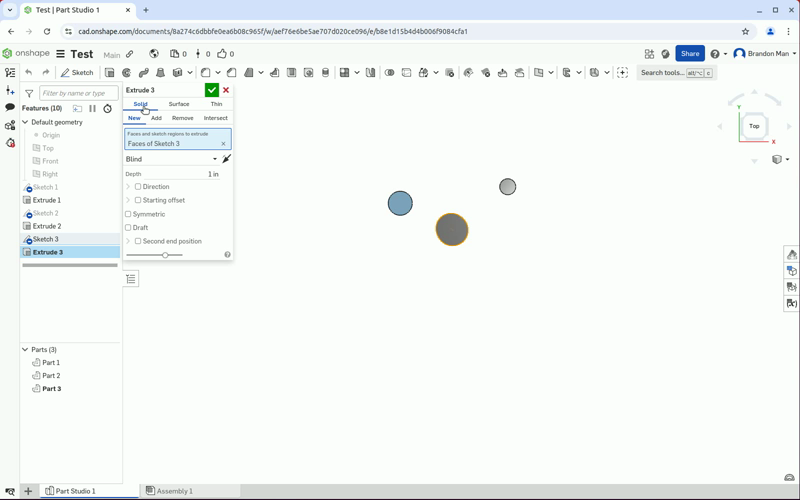
click(143, 106)
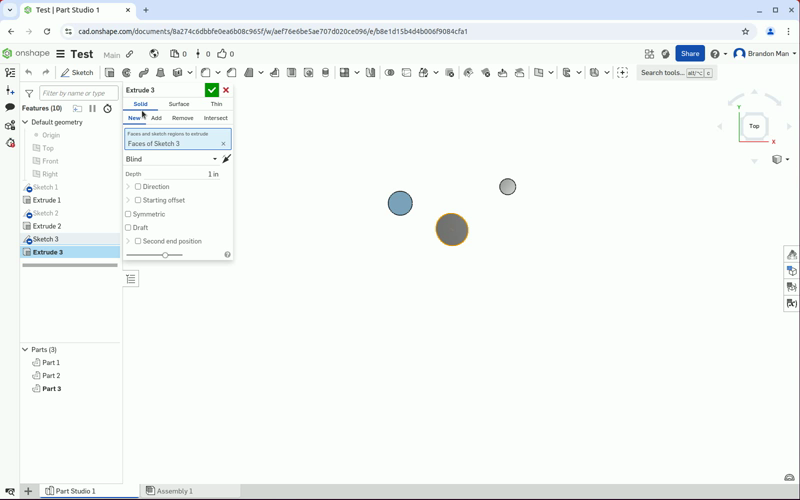
mouse_move(137, 120)
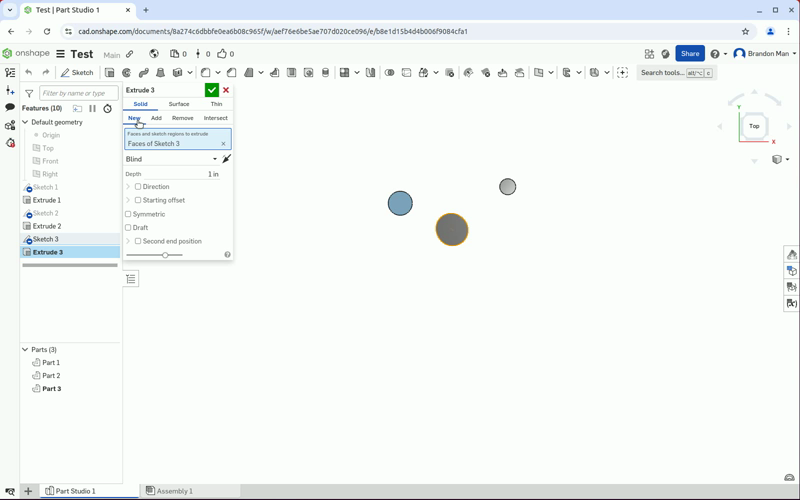
click(137, 120)
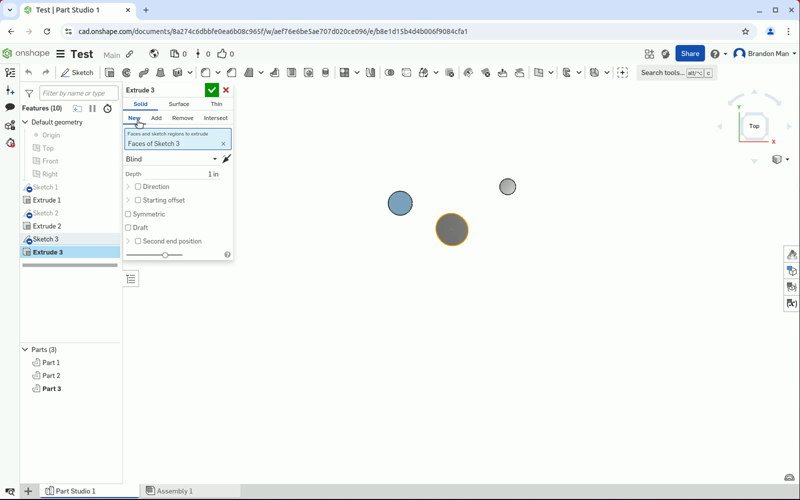
key(tab, 4)
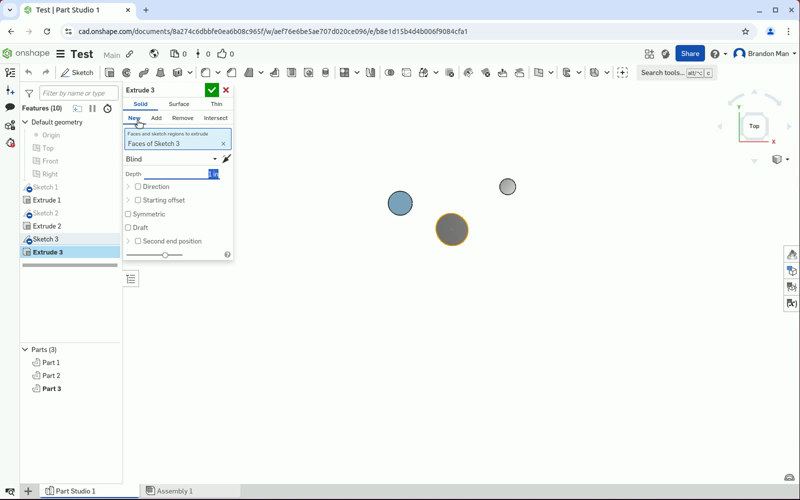
text(18.535)
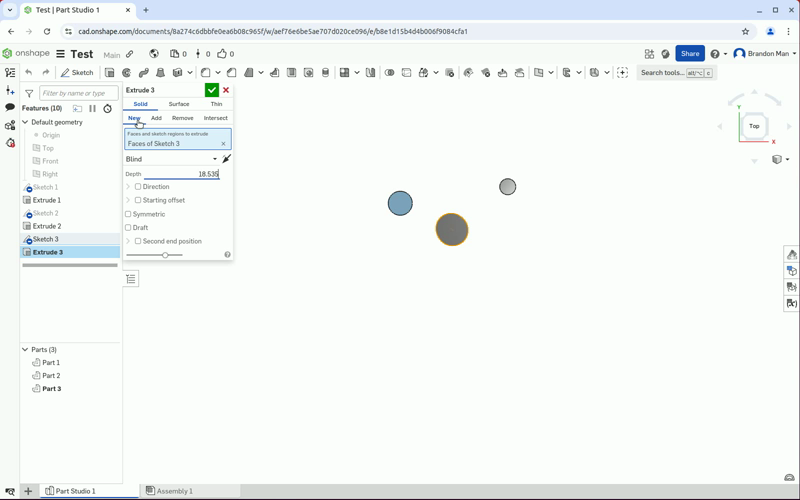
key(enter)
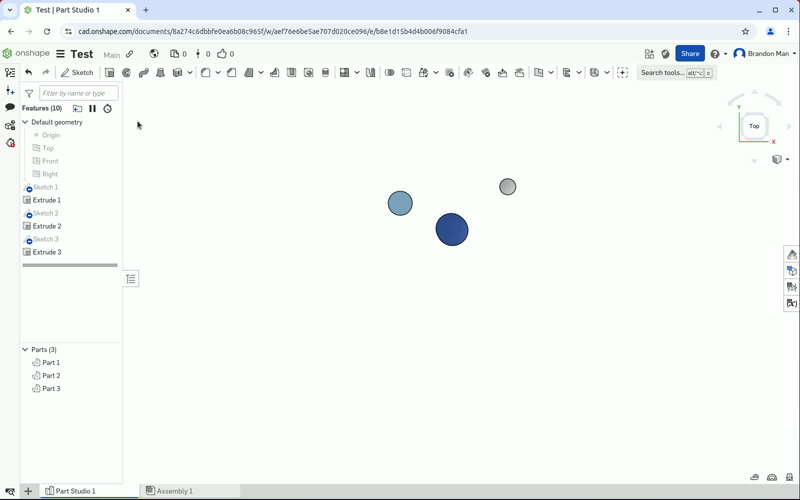
key(shift+h)
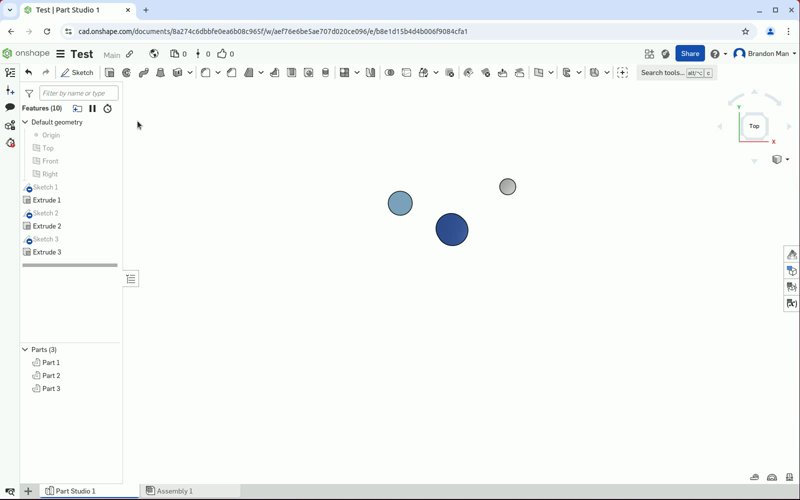
key(shift+h)
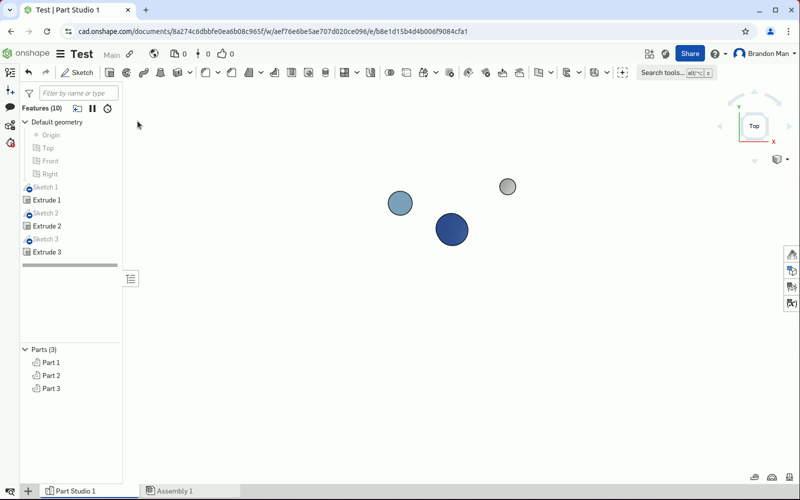
mouse_move(73, 189)
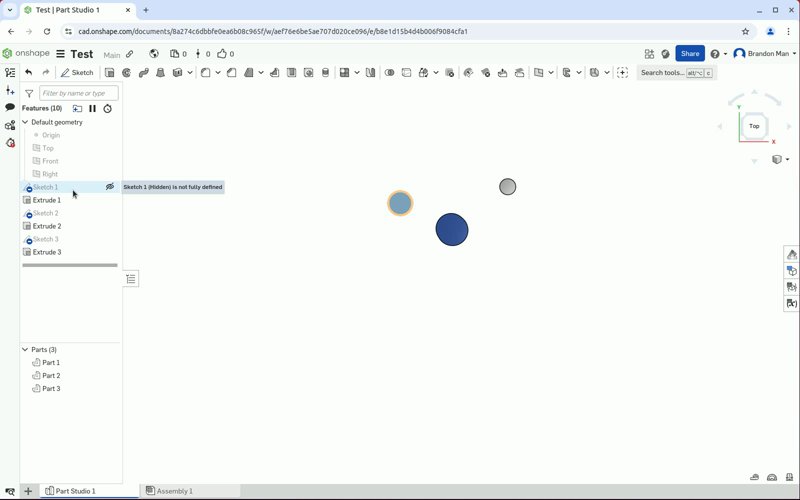
click(73, 189)
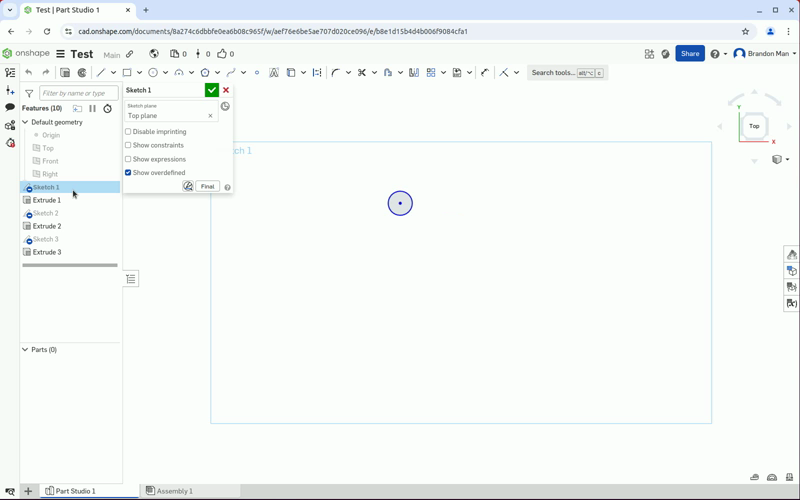
mouse_move(229, 92)
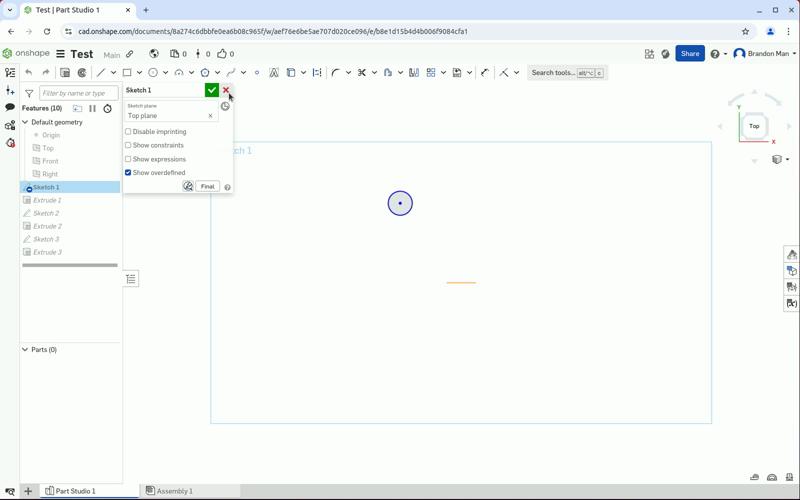
click(229, 92)
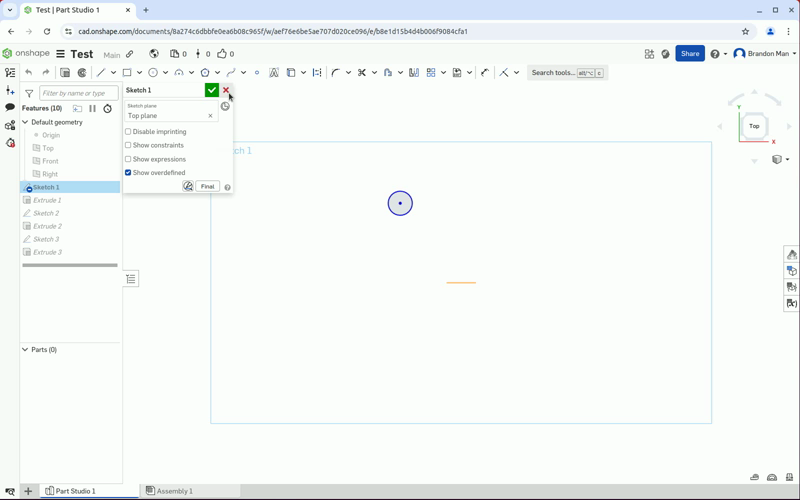
key(shift+s)
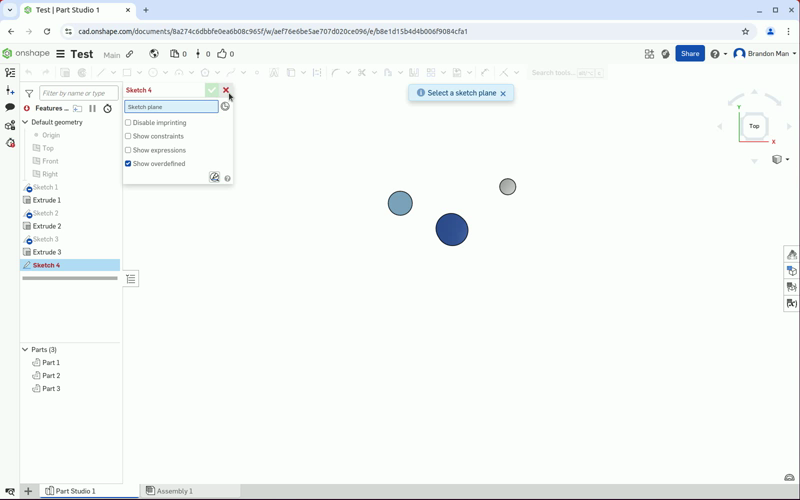
mouse_move(73, 150)
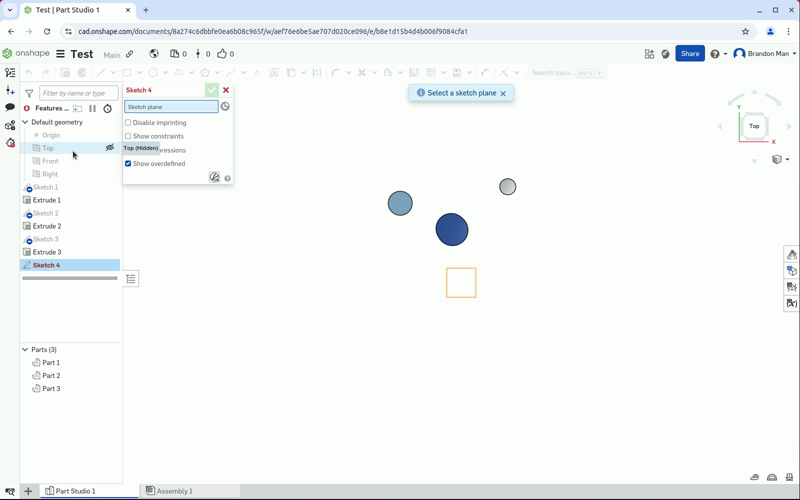
click(73, 150)
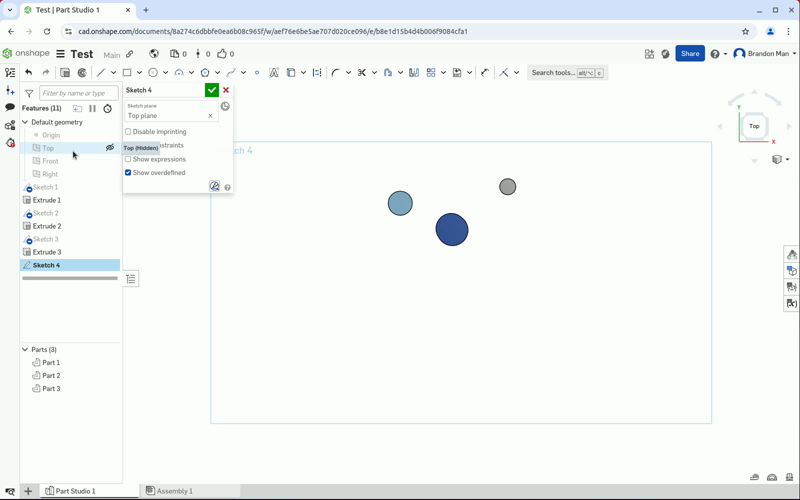
mouse_move(73, 352)
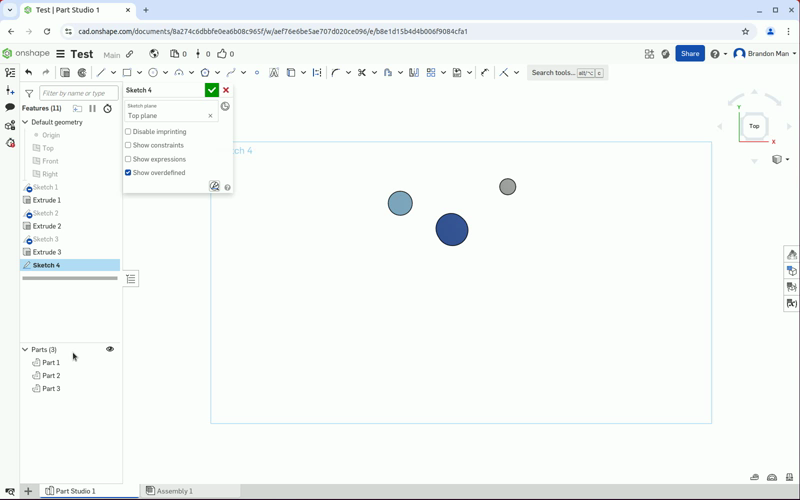
key(y)
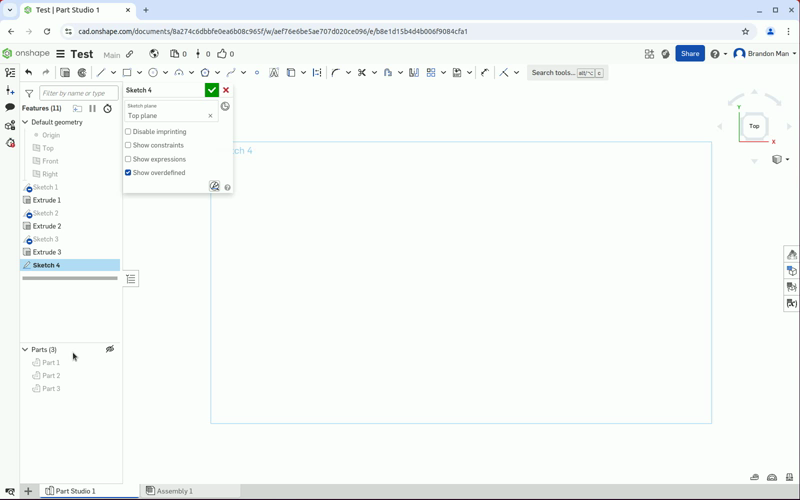
key(a)
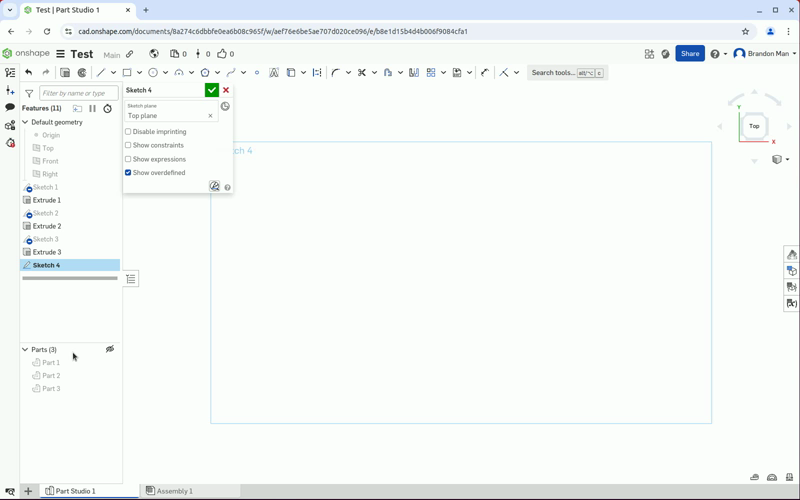
key_down(shift)
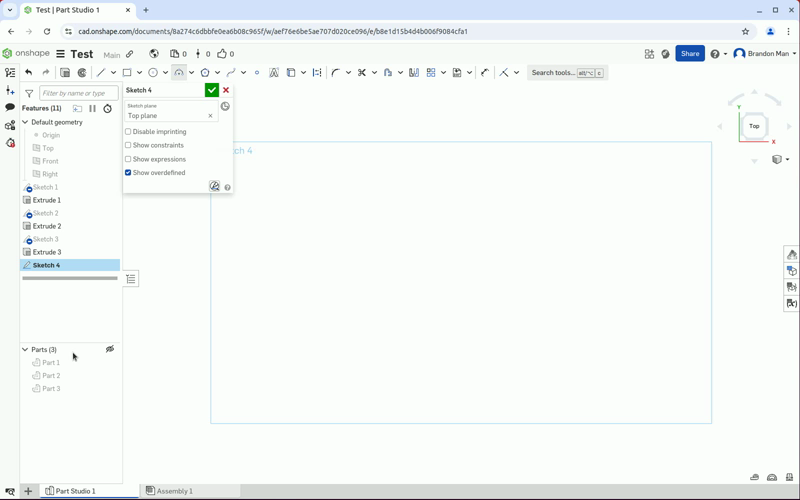
mouse_move(449, 213)
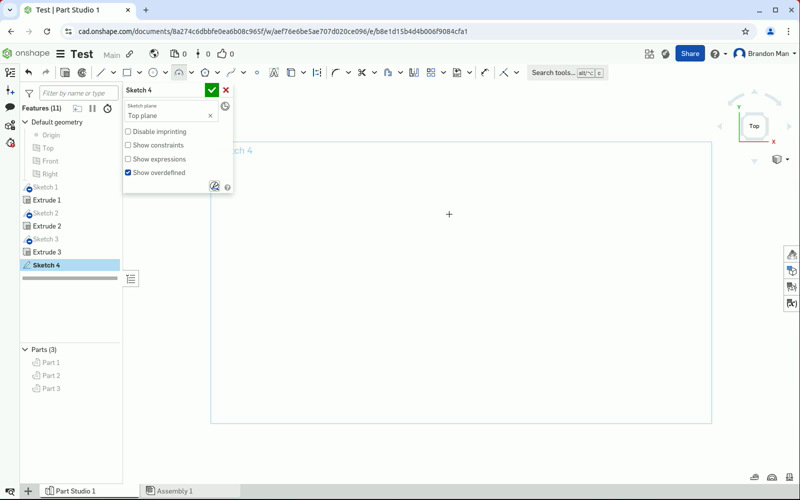
click(449, 213)
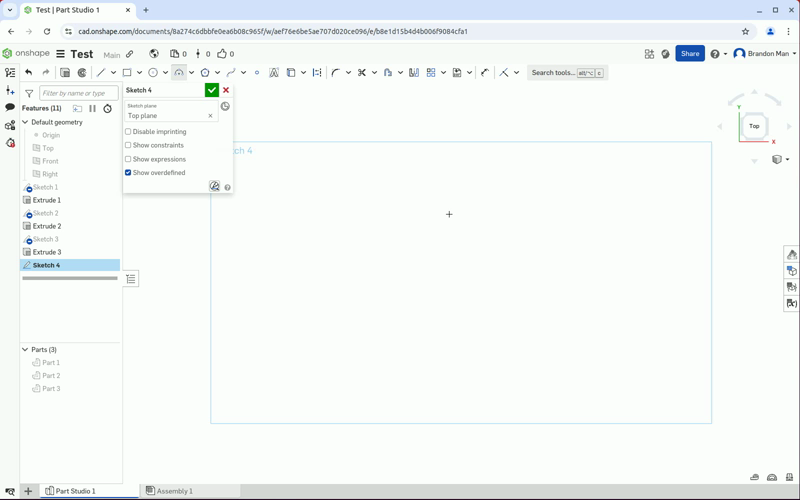
key_up(shift)
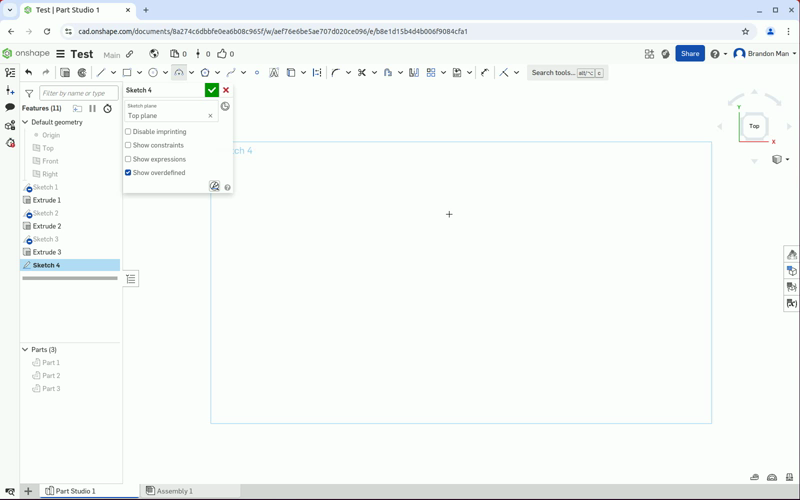
key_down(shift)
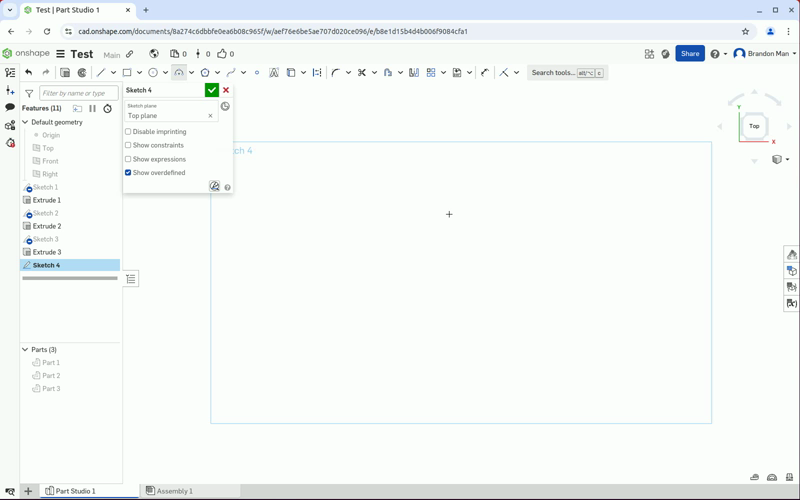
mouse_move(460, 217)
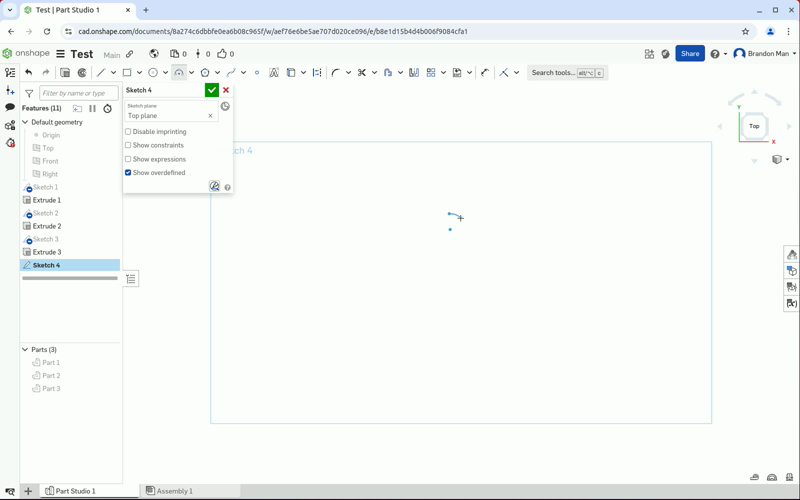
click(460, 217)
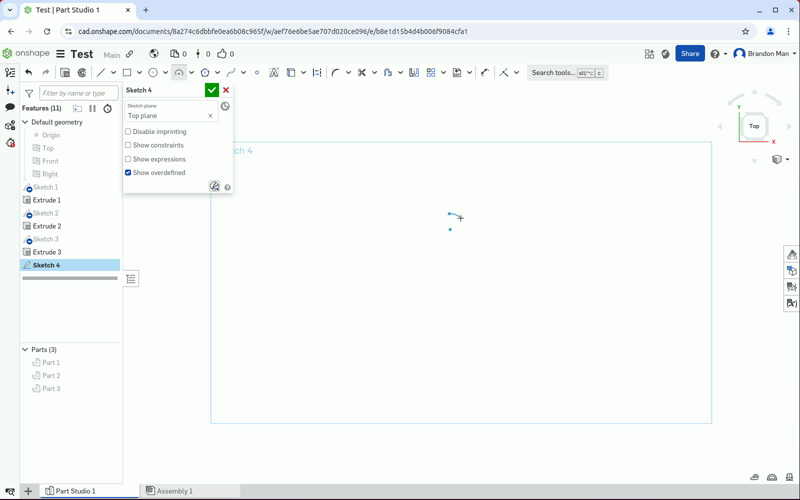
mouse_move(455, 214)
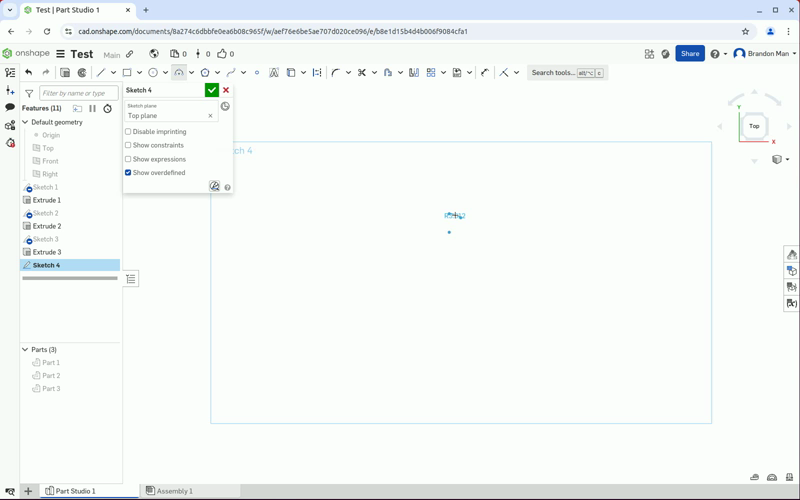
click(455, 214)
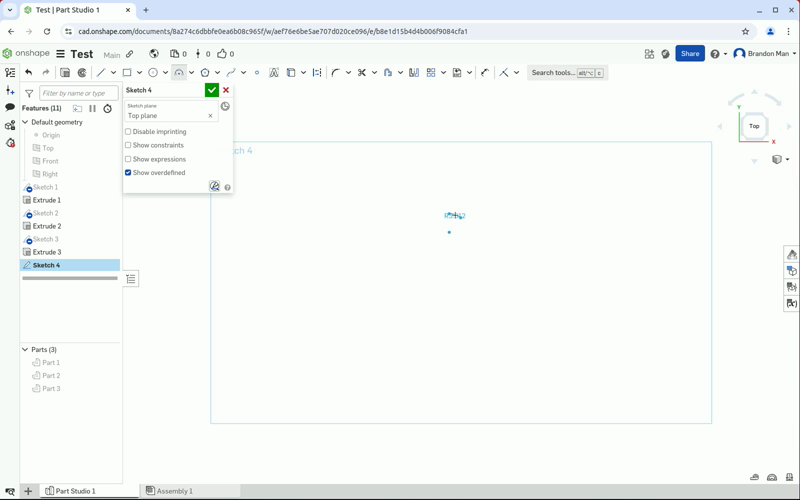
key_up(shift)
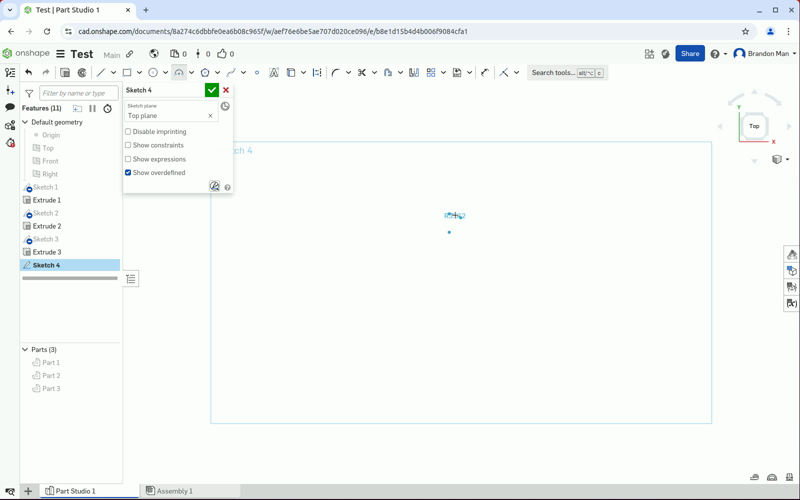
key(esc)
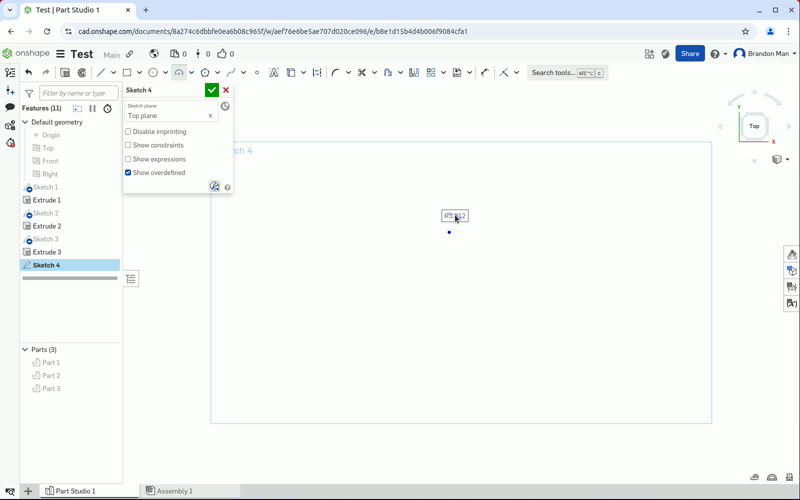
key(l)
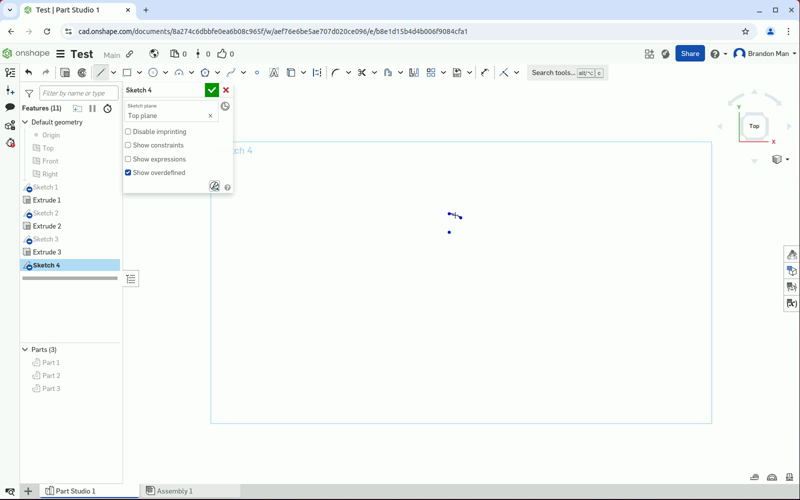
mouse_move(460, 217)
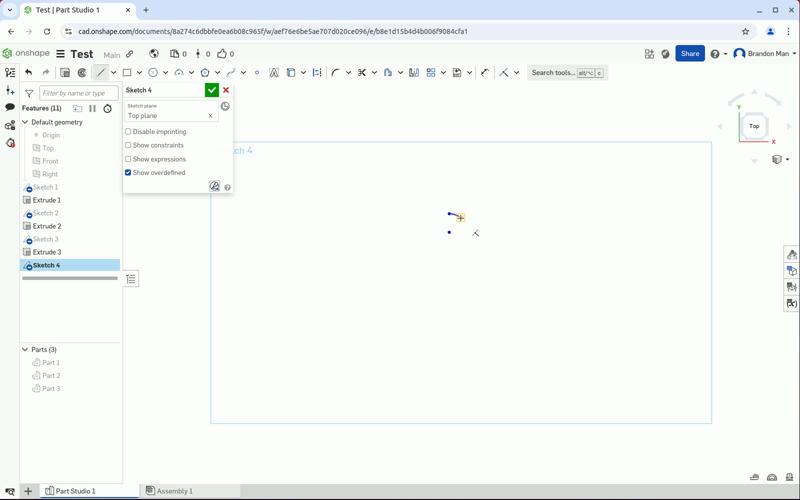
click(460, 217)
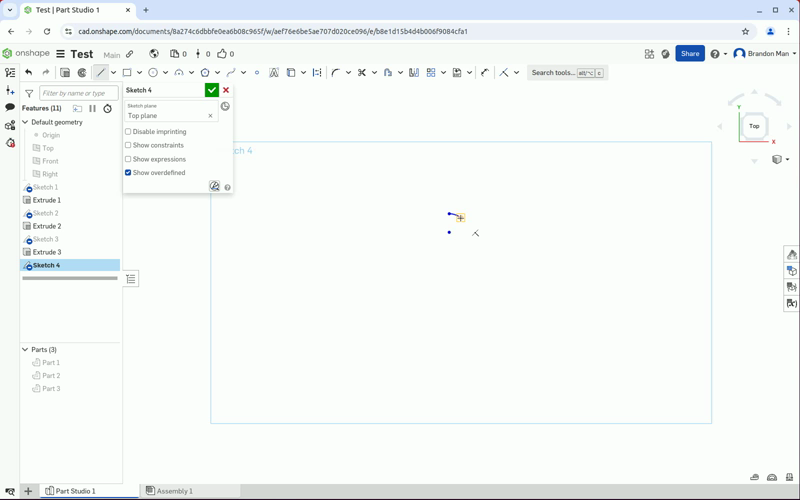
key_down(shift)
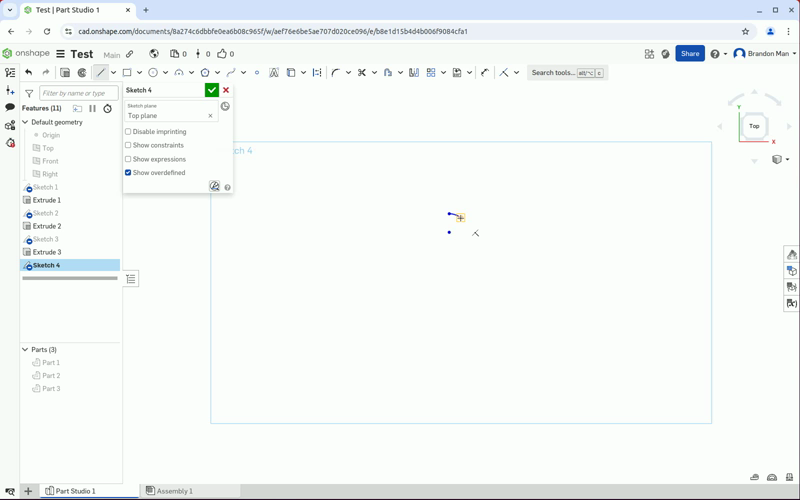
mouse_move(490, 217)
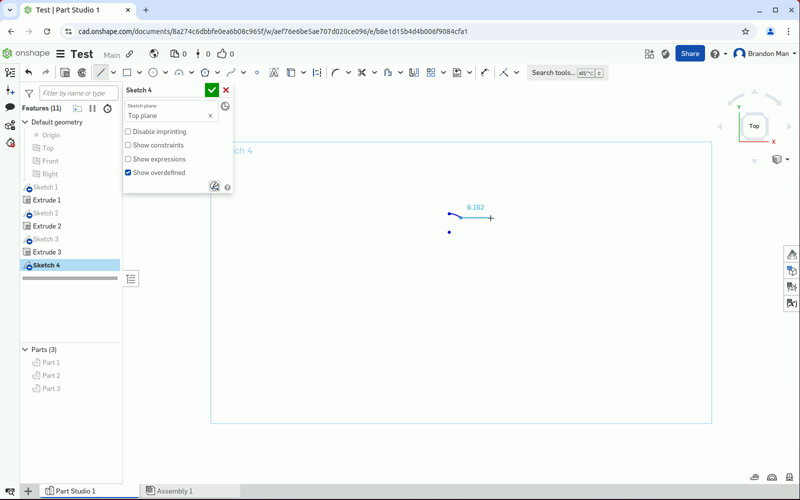
mouse_move(460, 169)
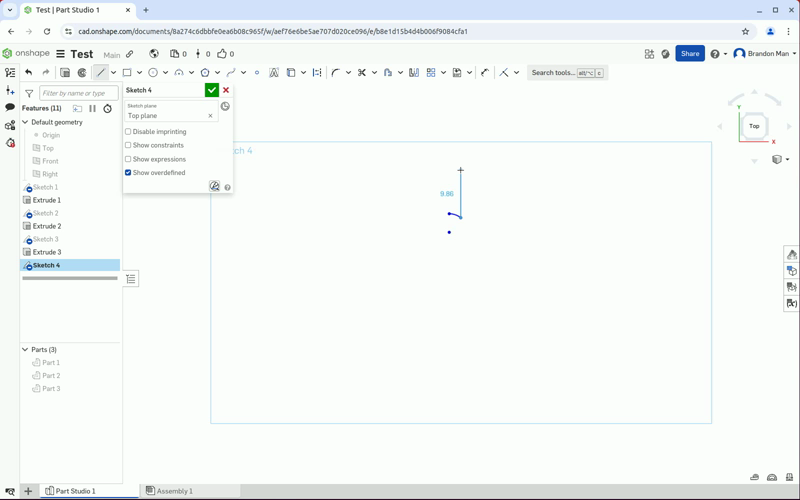
click(460, 169)
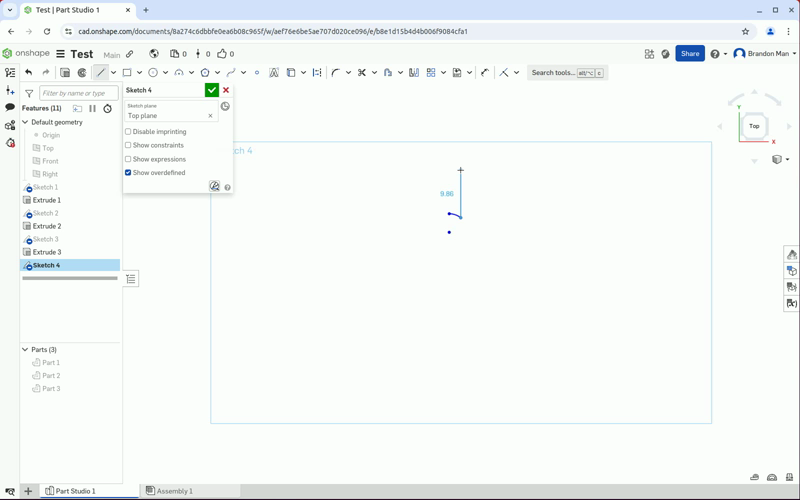
key_up(shift)
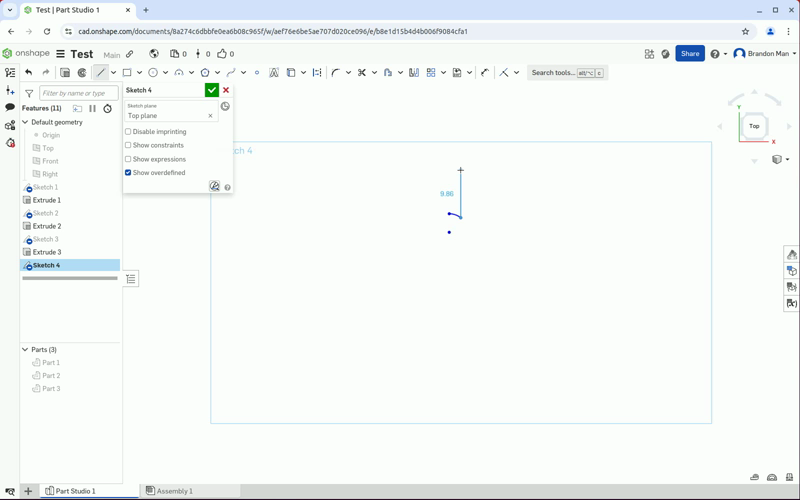
key_down(shift)
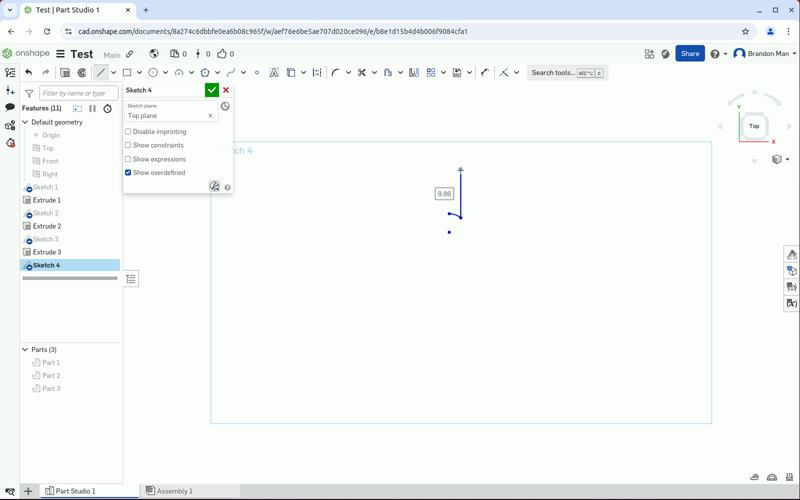
mouse_move(490, 169)
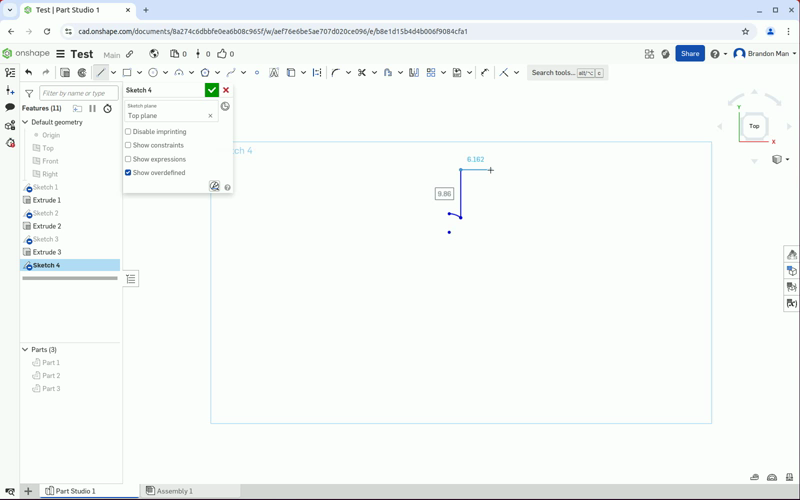
mouse_move(449, 169)
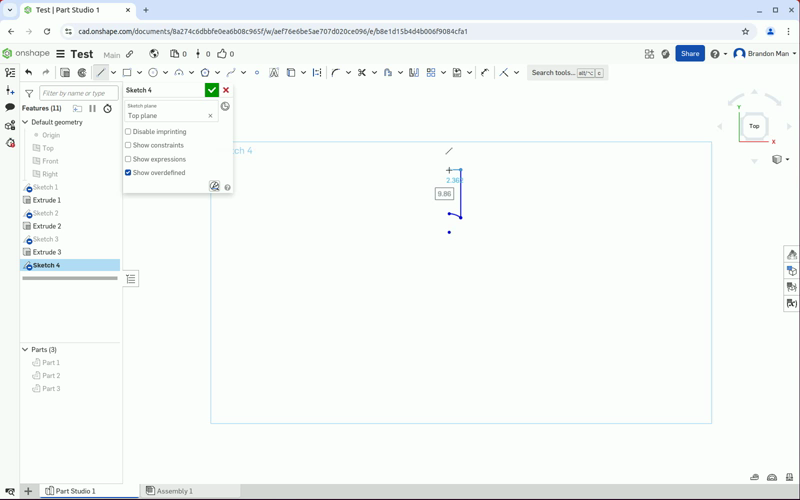
click(449, 169)
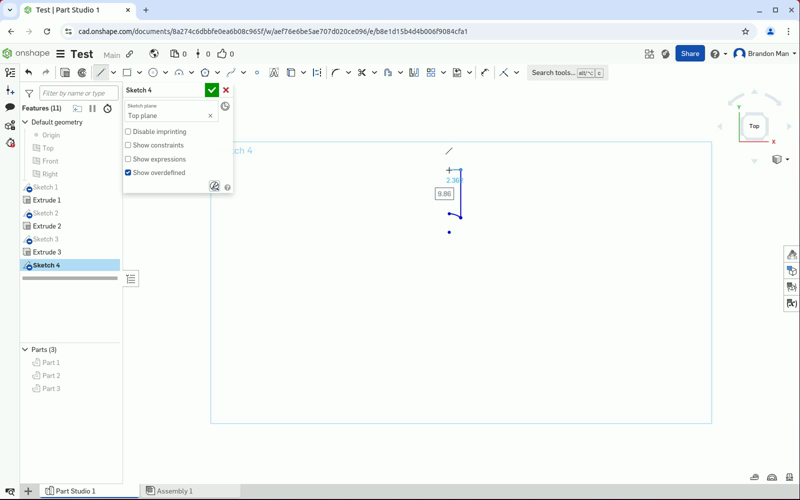
key_up(shift)
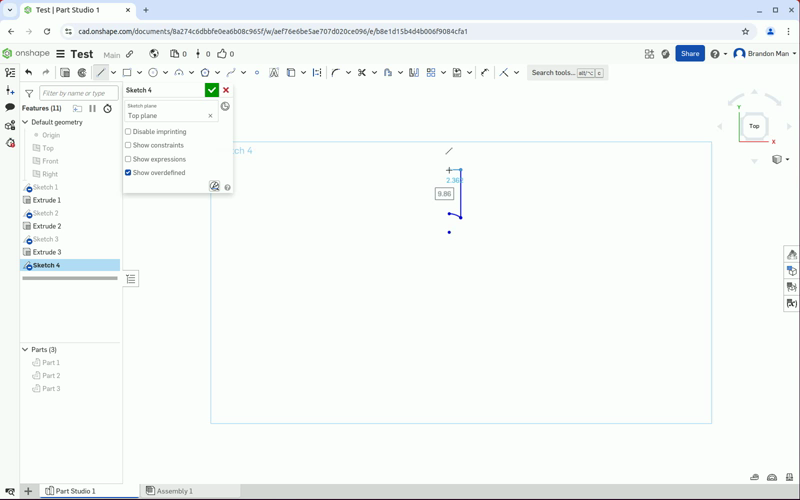
mouse_move(479, 169)
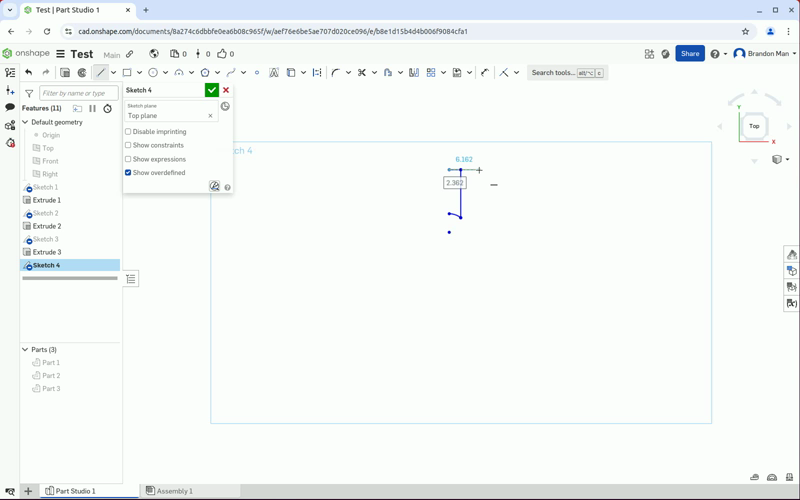
key_down(shift)
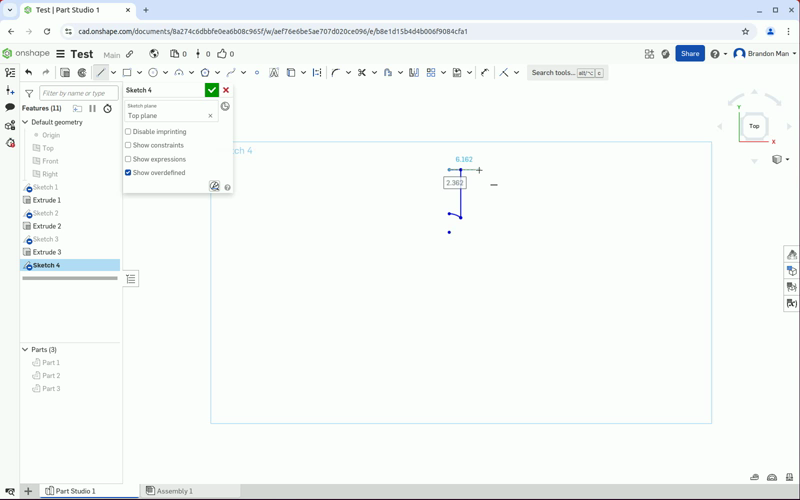
mouse_move(449, 213)
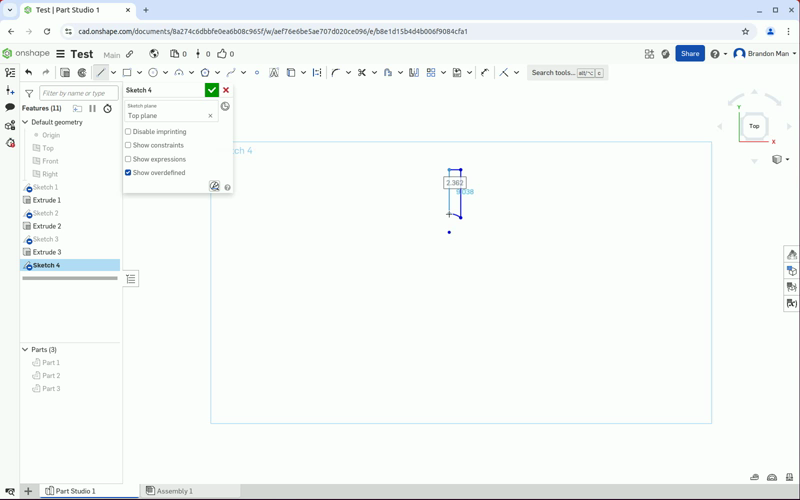
key_up(shift)
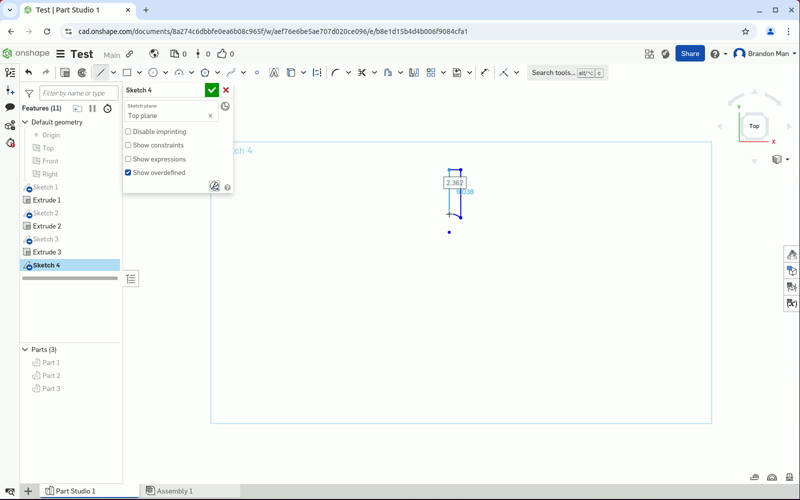
click(449, 213)
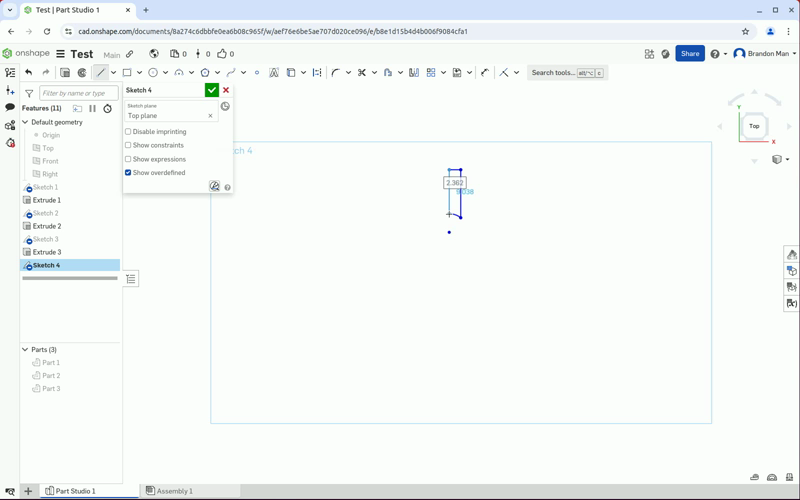
key(esc)
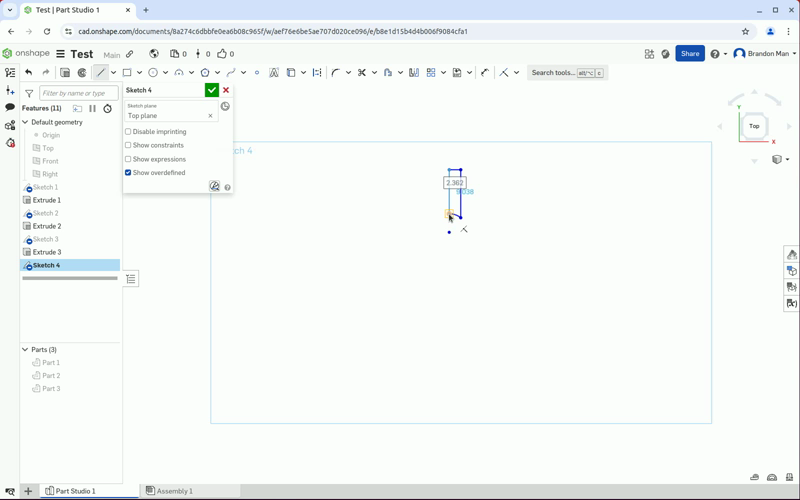
mouse_move(454, 212)
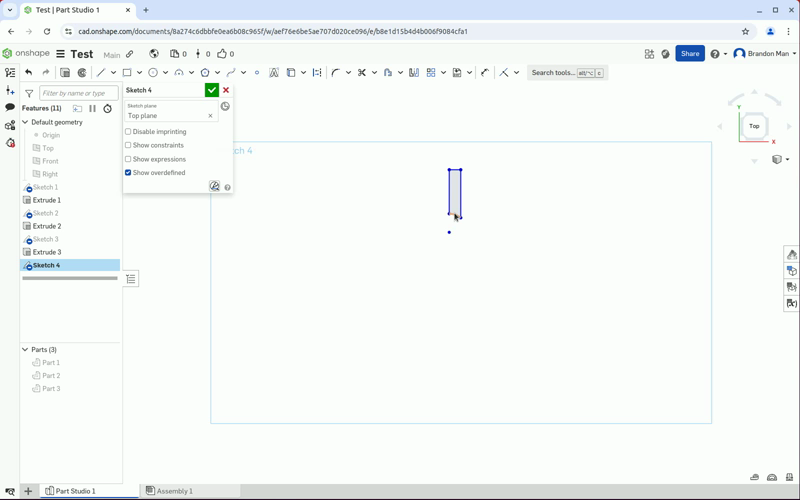
scroll(6)
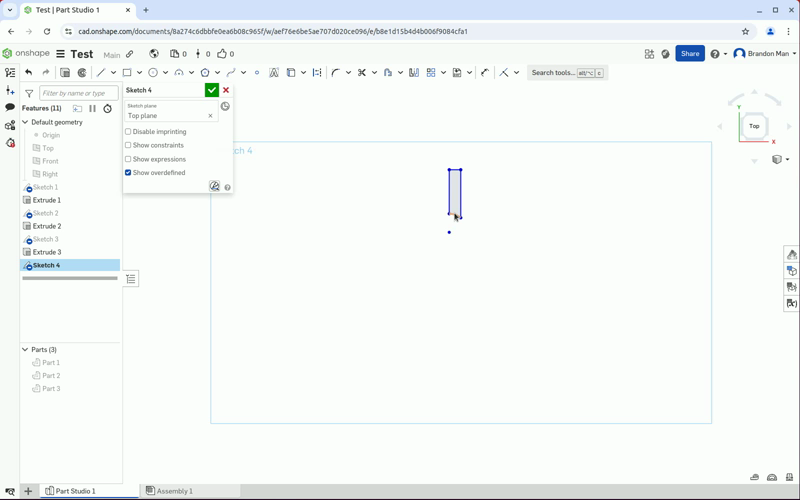
scroll(6)
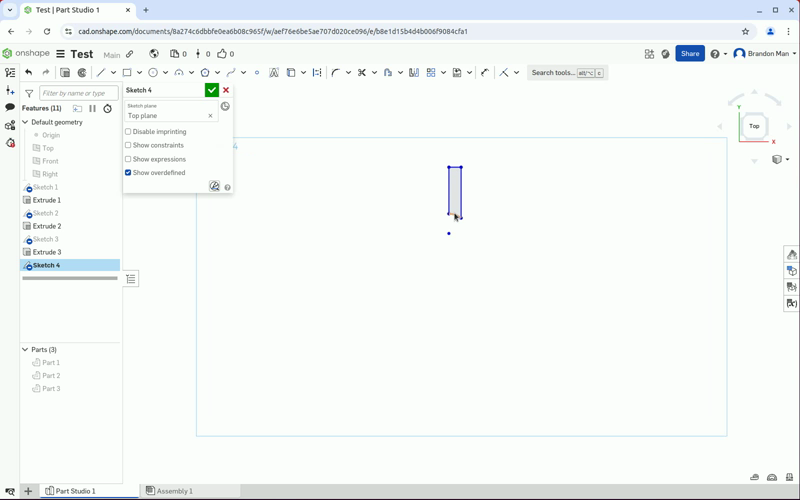
scroll(6)
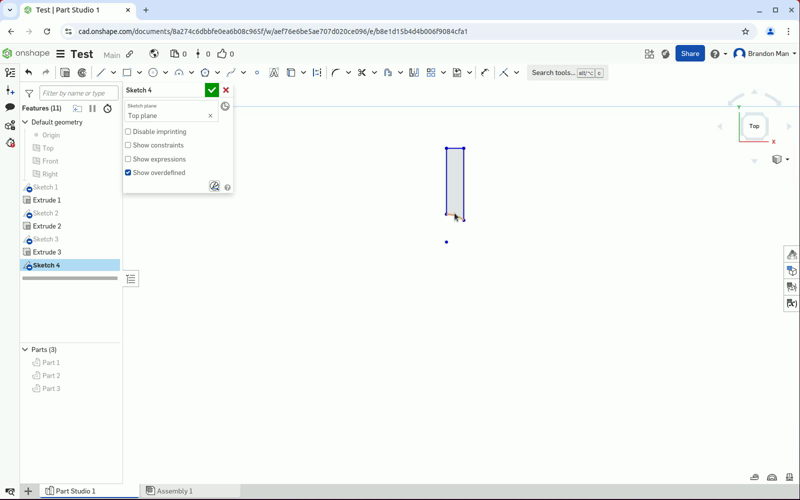
scroll(6)
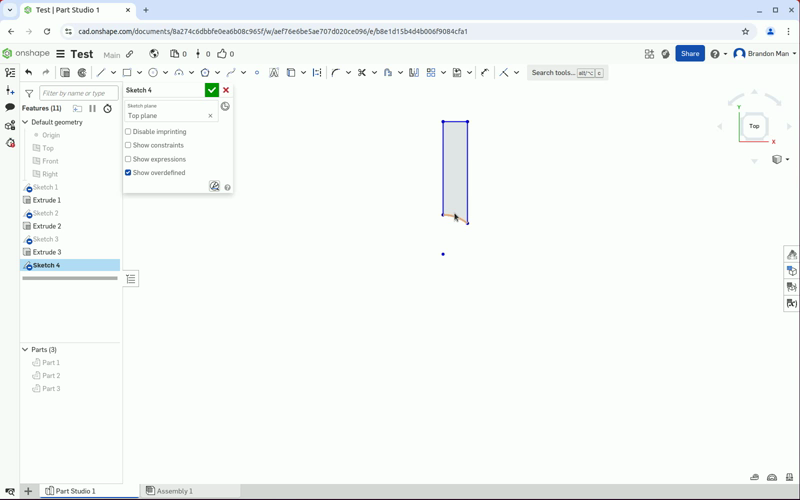
scroll(6)
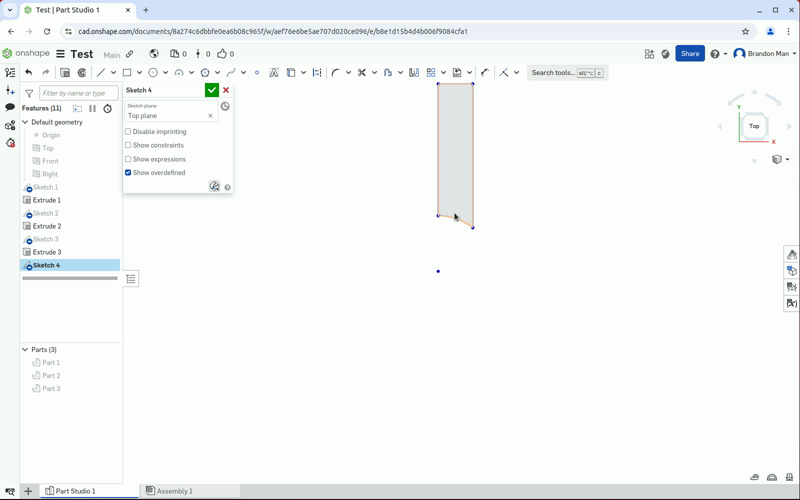
scroll(6)
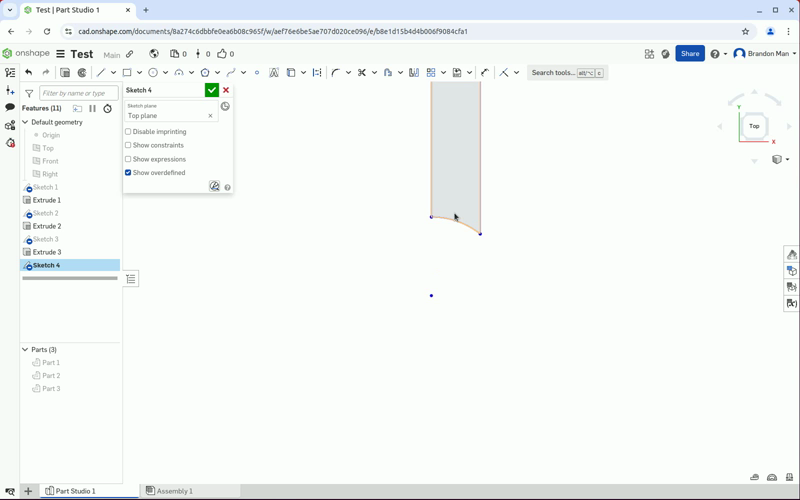
scroll(6)
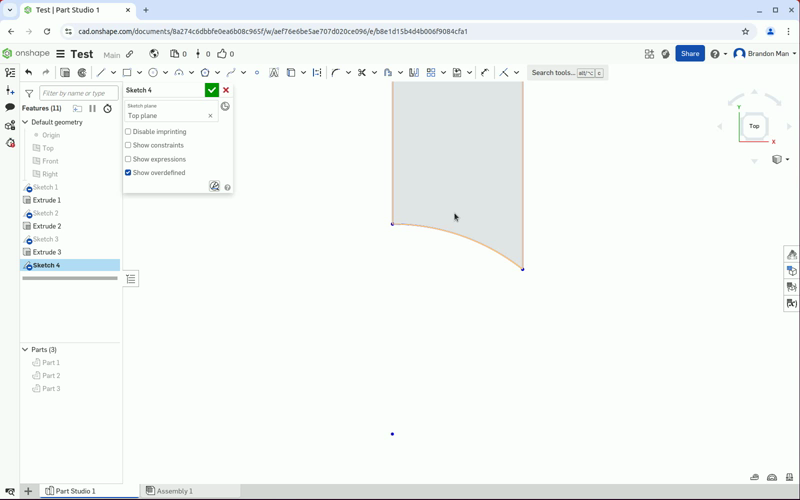
click(454, 212)
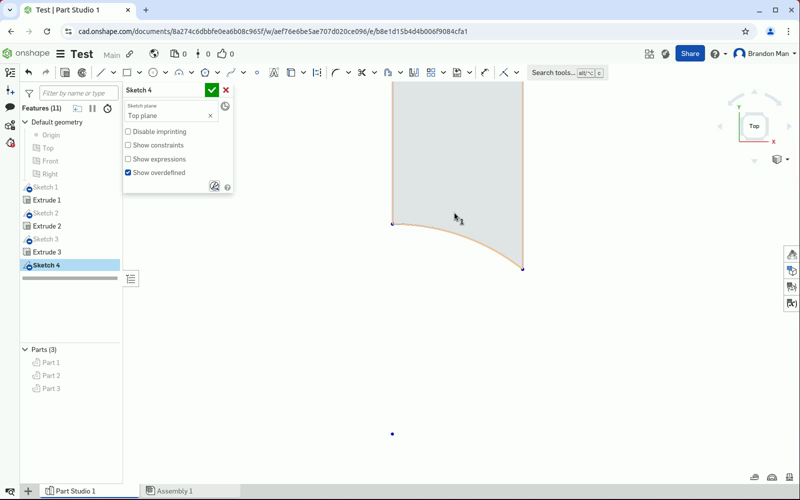
scroll(-6)
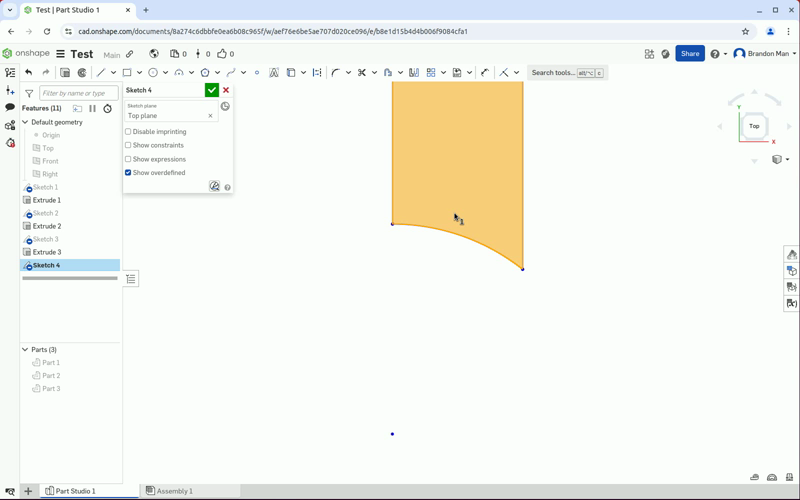
scroll(-6)
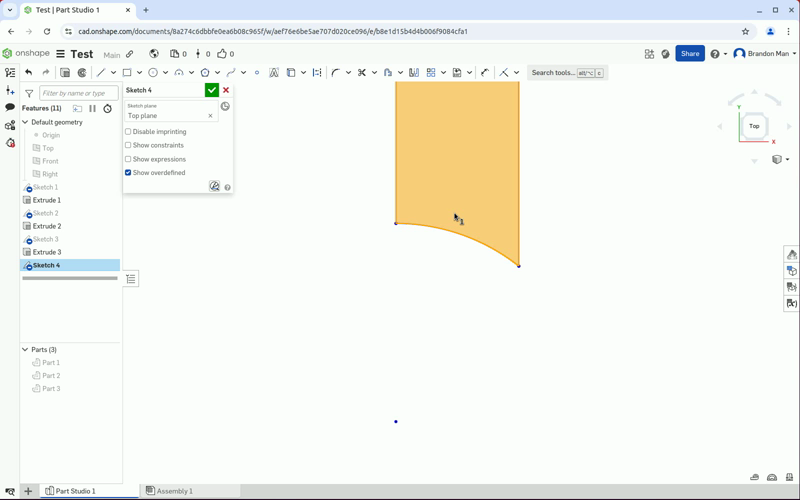
scroll(-6)
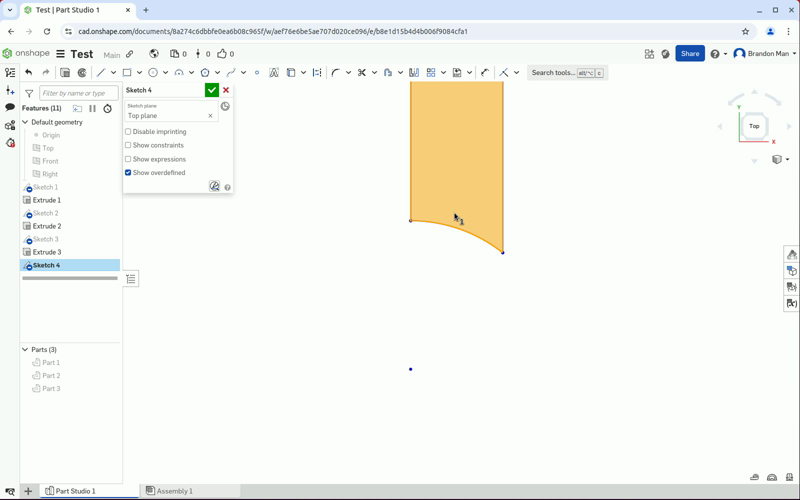
scroll(-6)
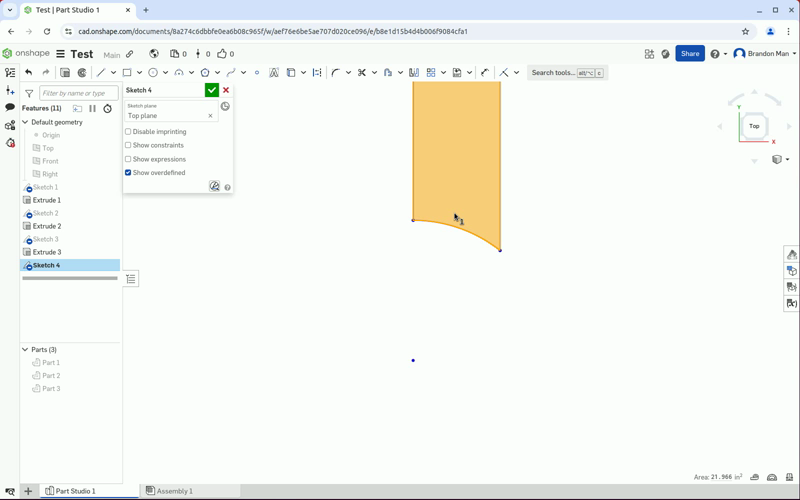
scroll(-6)
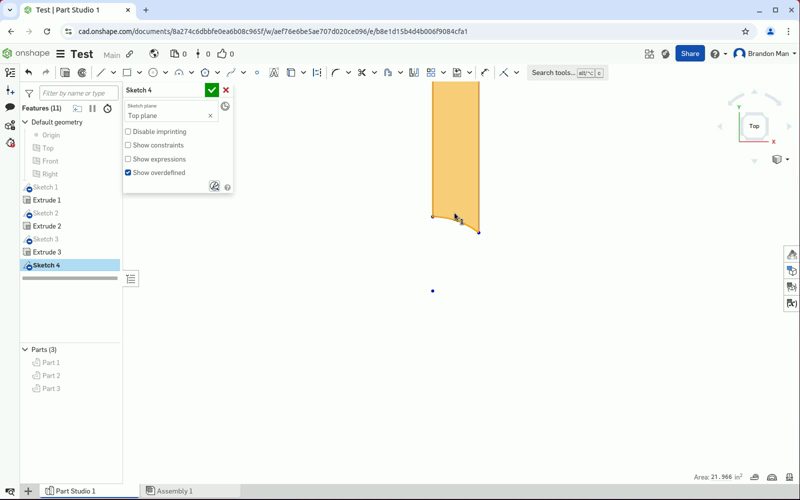
scroll(-6)
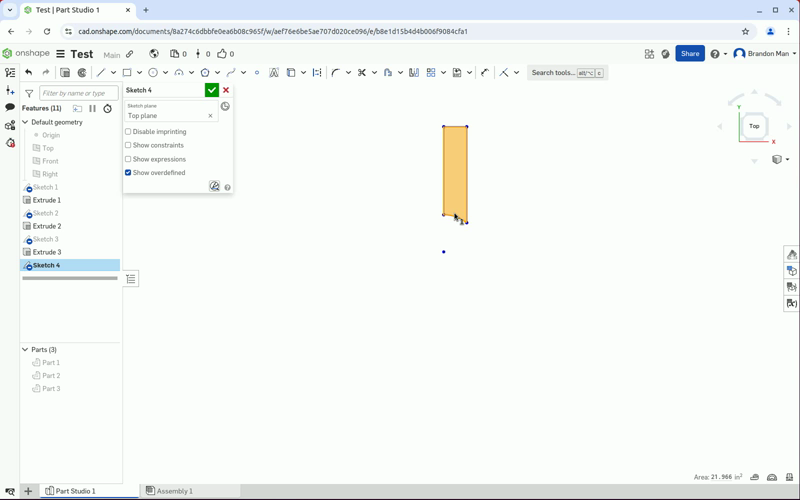
scroll(-6)
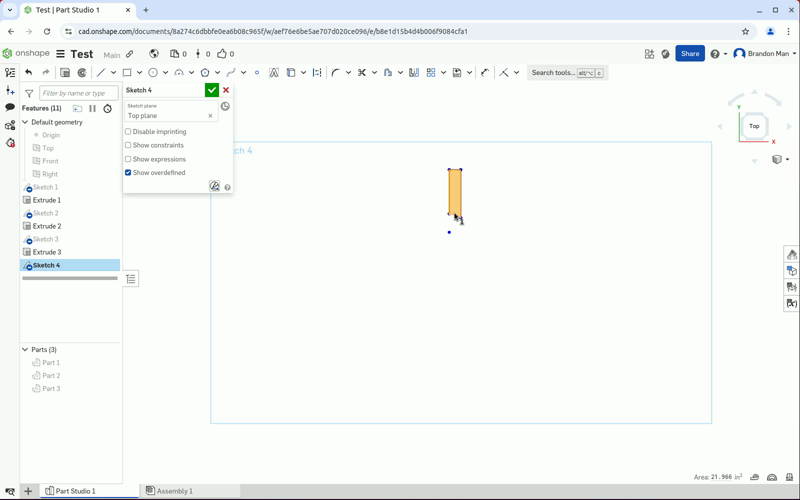
mouse_move(73, 352)
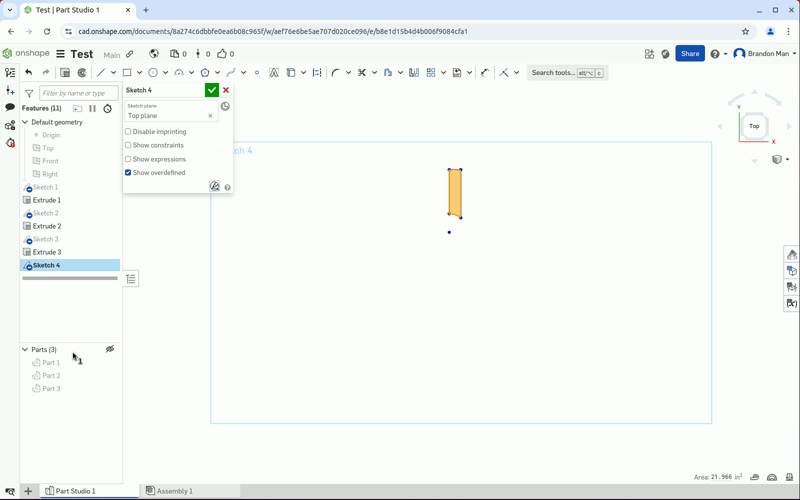
key(shift+y)
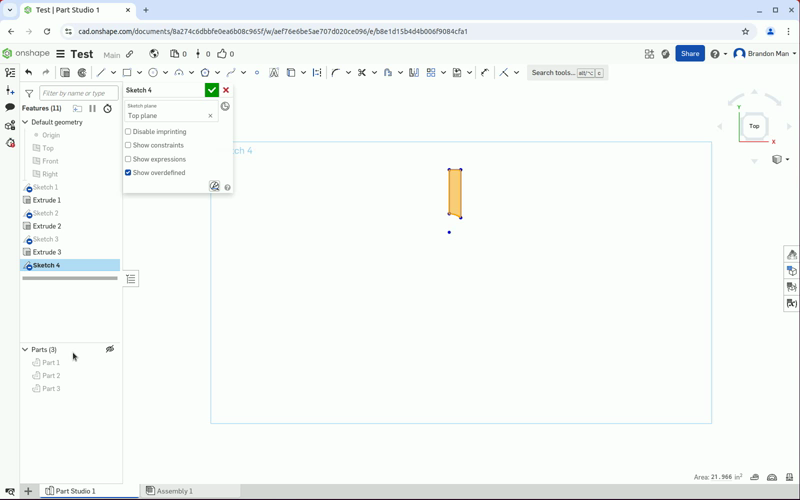
key(shift+e)
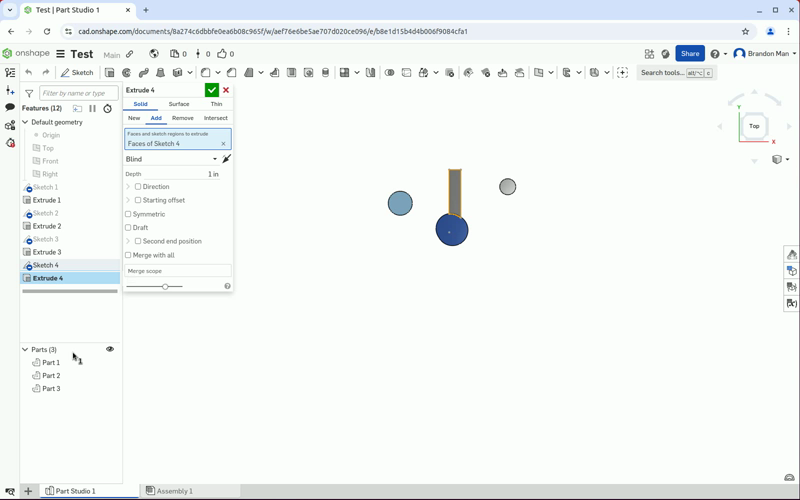
mouse_move(143, 106)
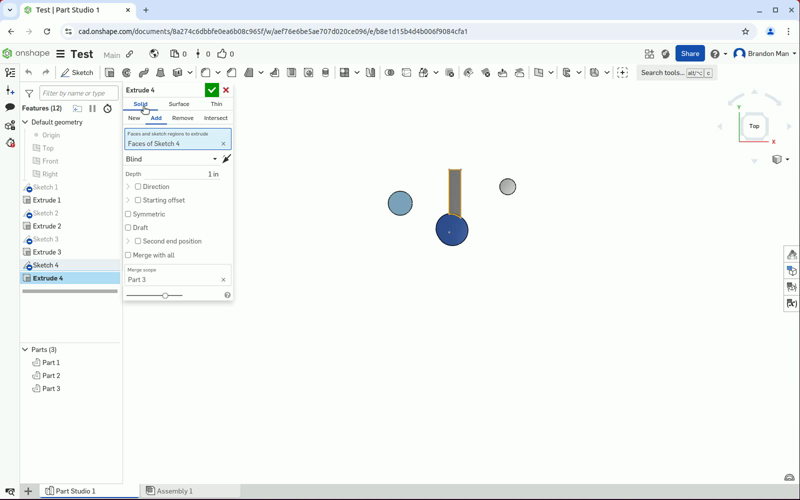
click(143, 106)
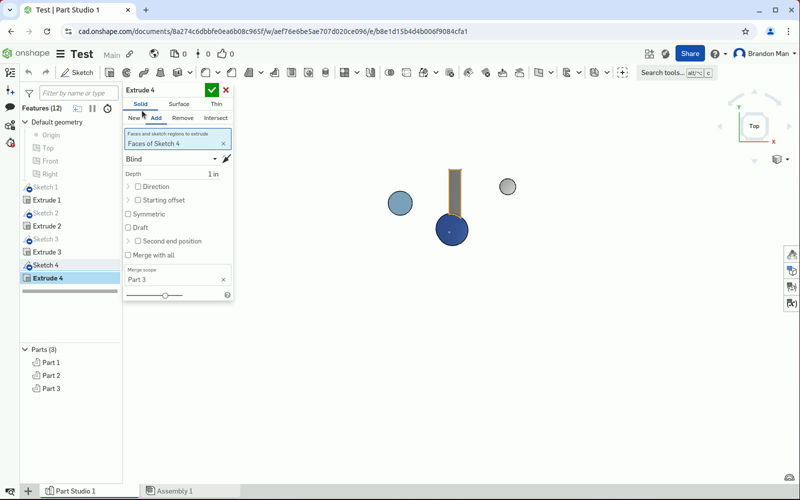
mouse_move(137, 120)
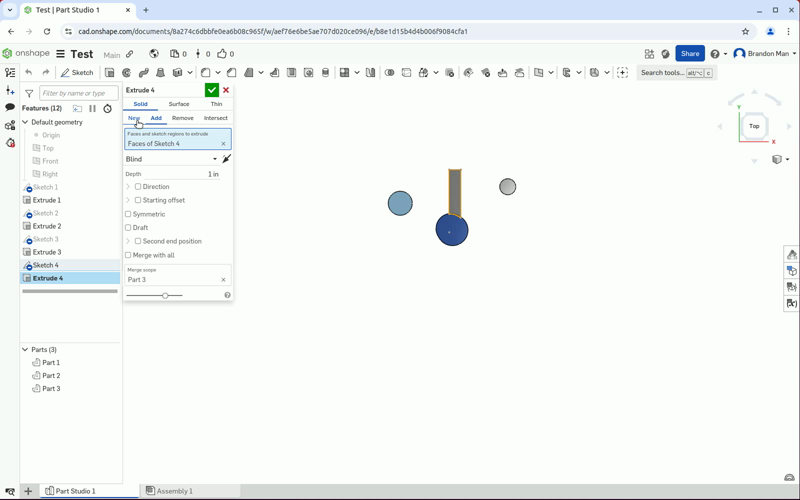
click(137, 120)
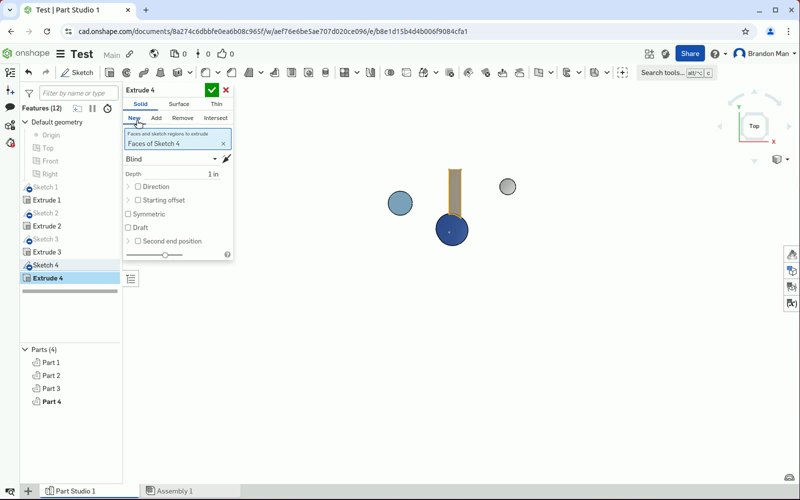
key(tab, 4)
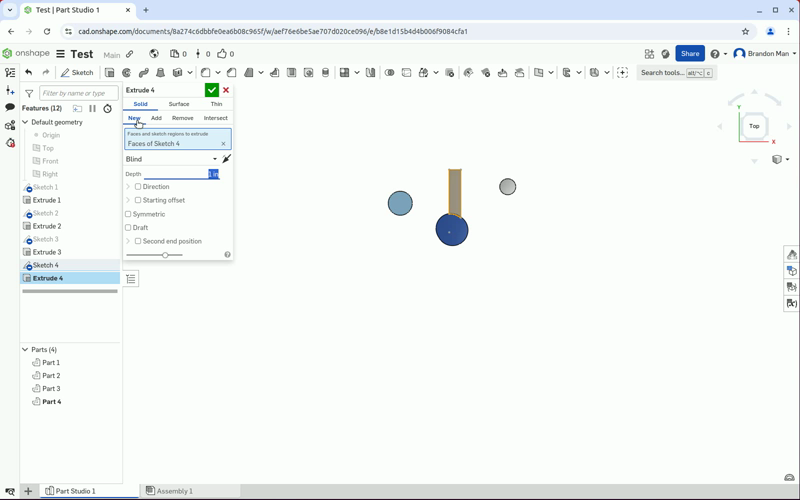
text(18.535)
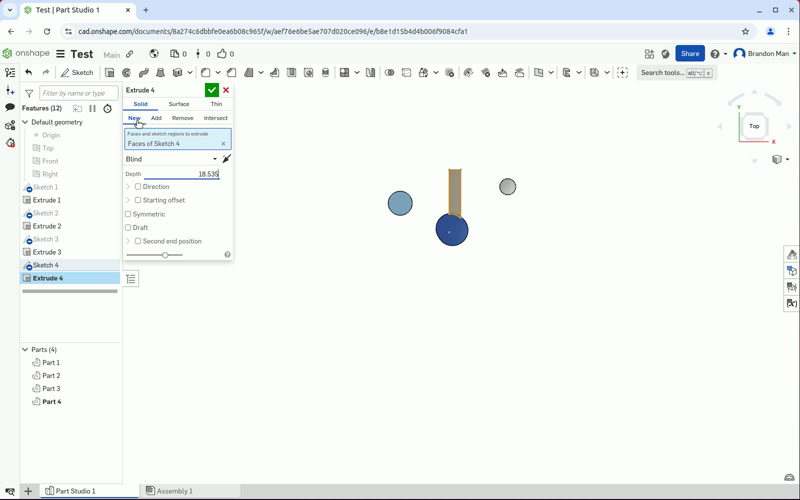
key(enter)
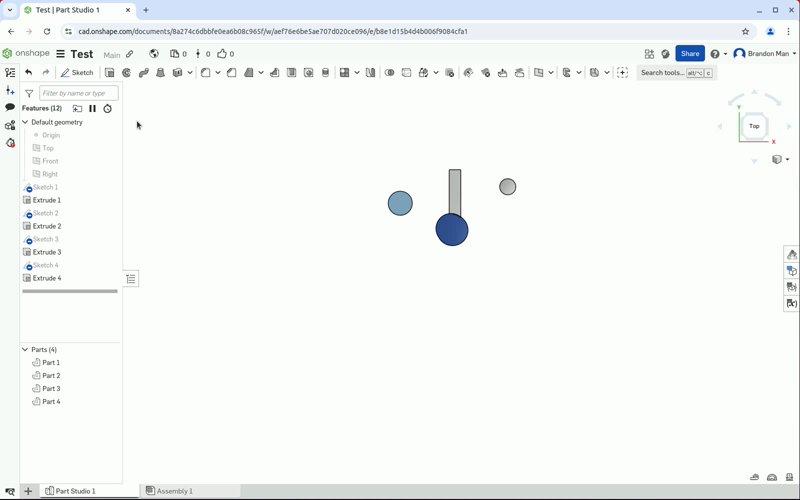
key(shift+h)
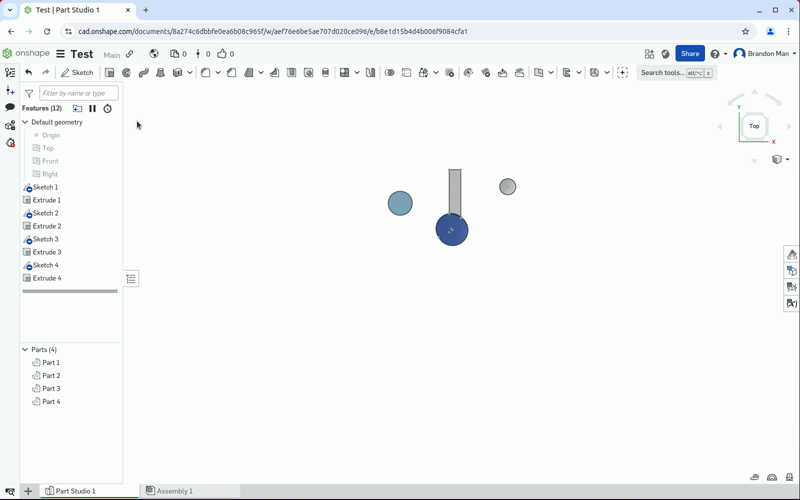
key(shift+h)
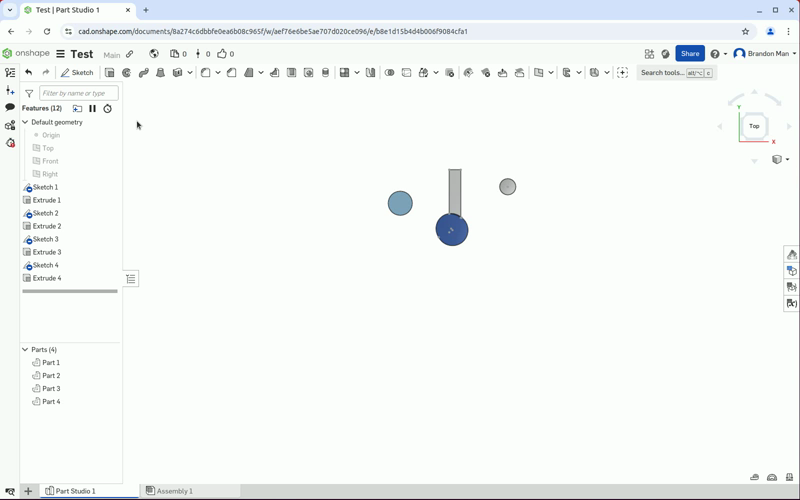
key(shift+7)
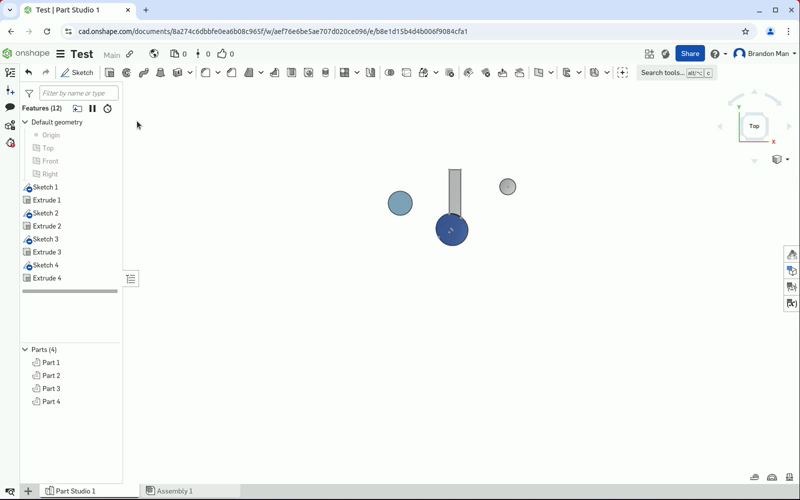
key(up, 3)
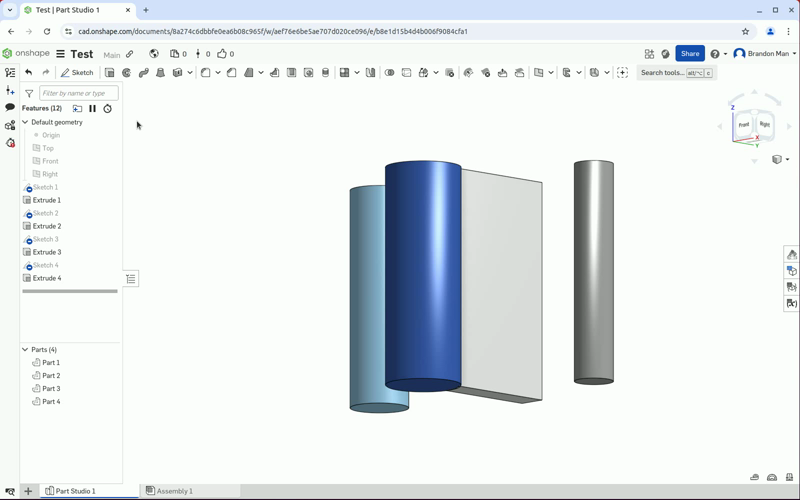
key(left, 3)
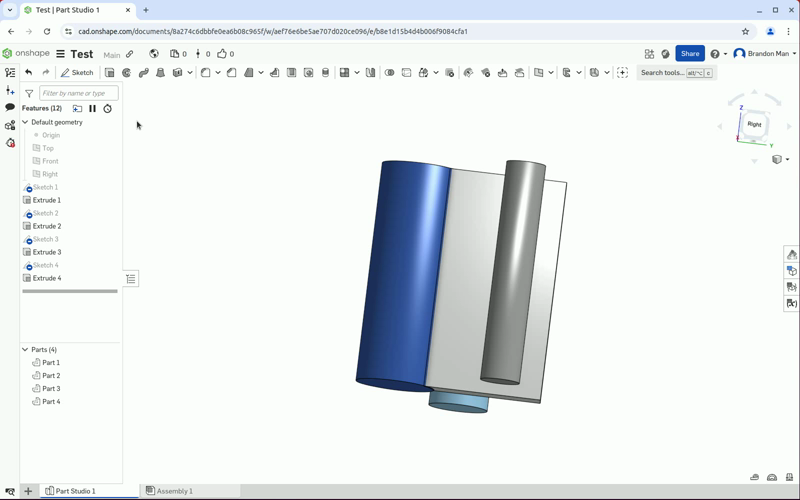
key(right, 3)
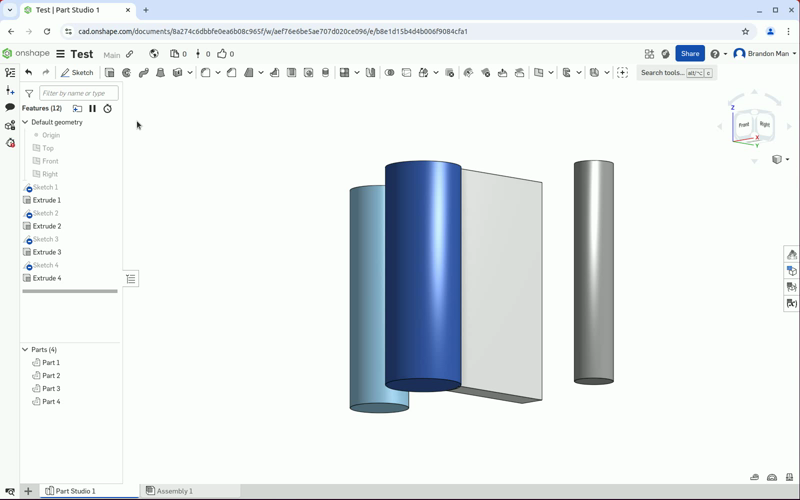
key(down, 3)
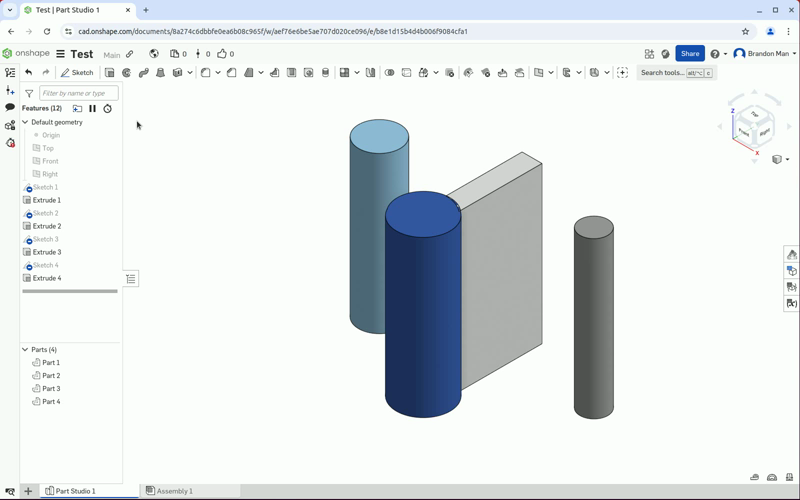
mouse_move(73, 189)
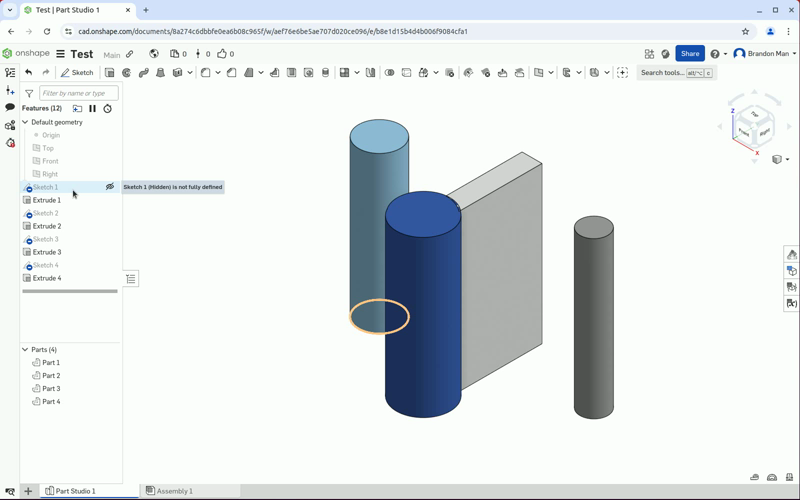
click(73, 189)